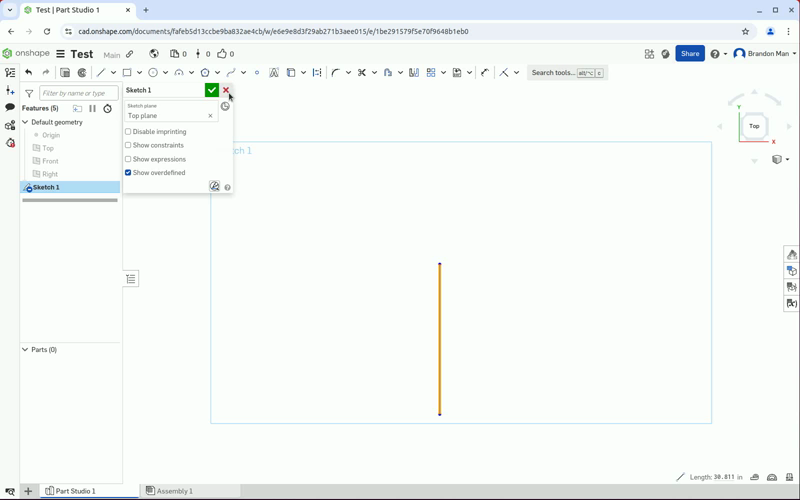
key(shift+h)
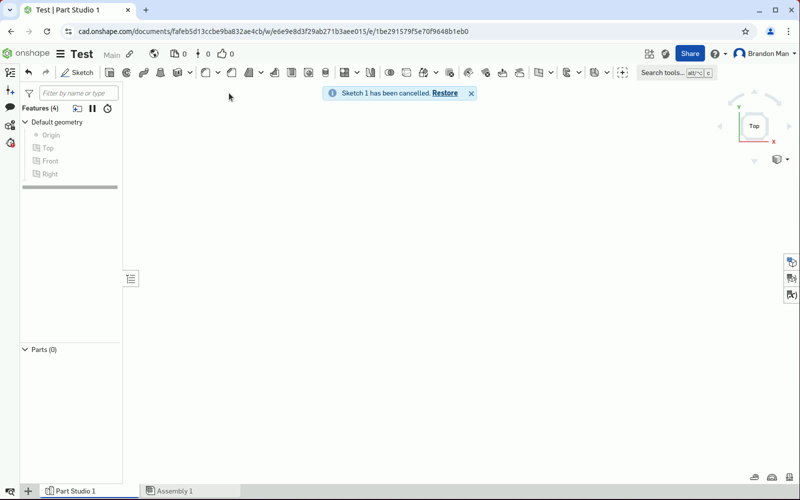
mouse_move(73, 352)
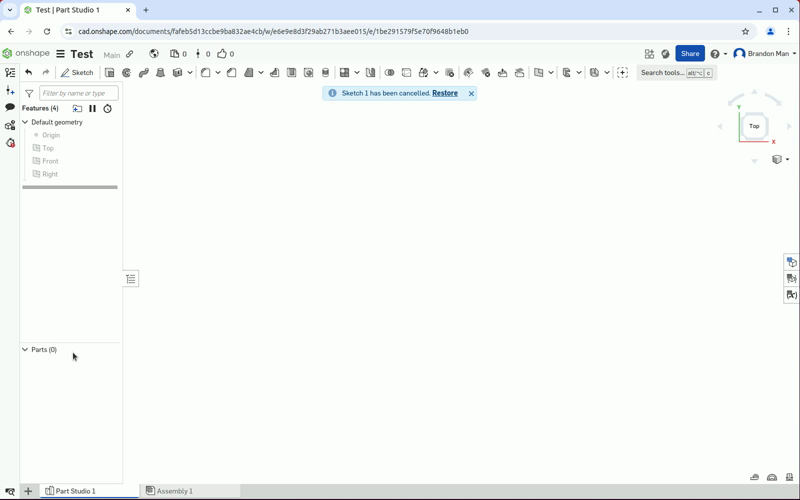
key(y)
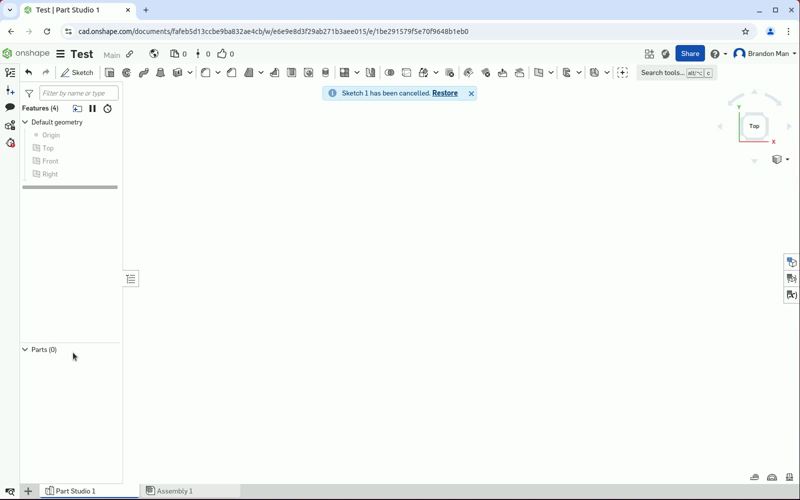
key(shift+p)
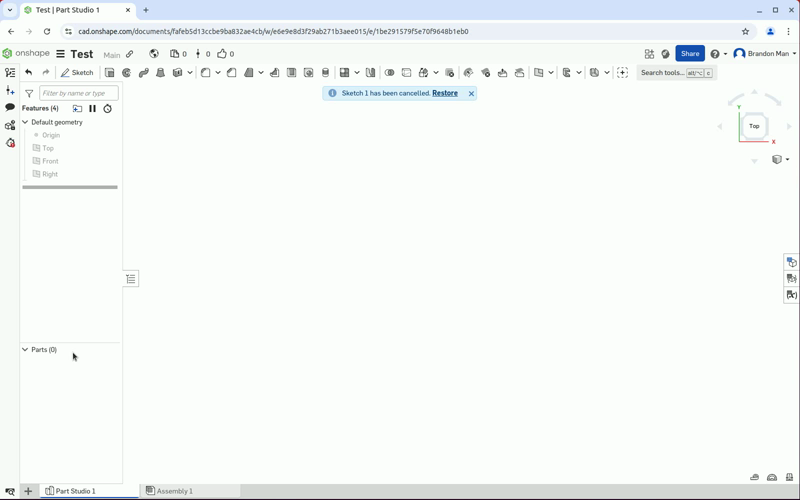
key(space)
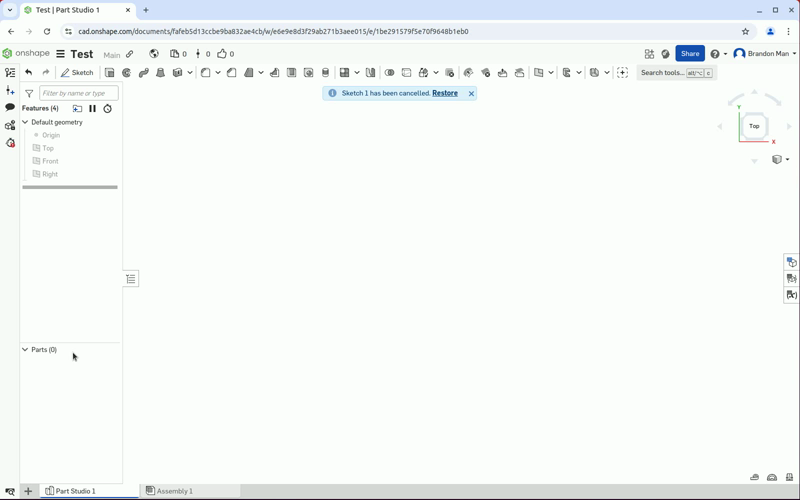
key_down(shift)
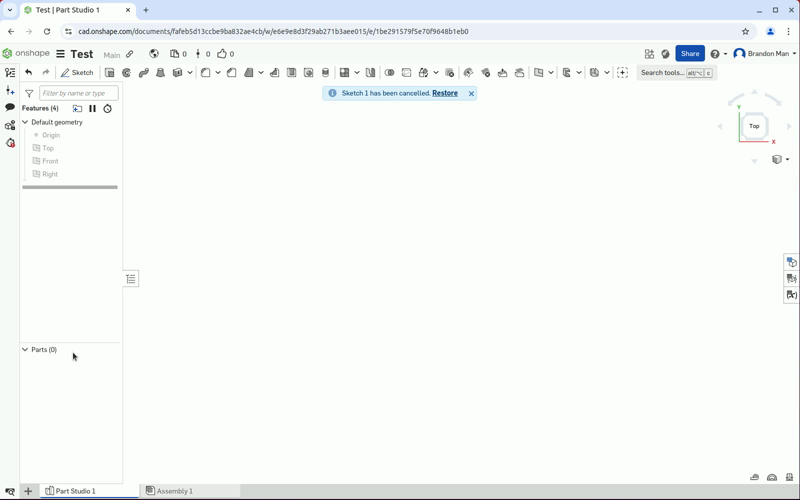
key(up)
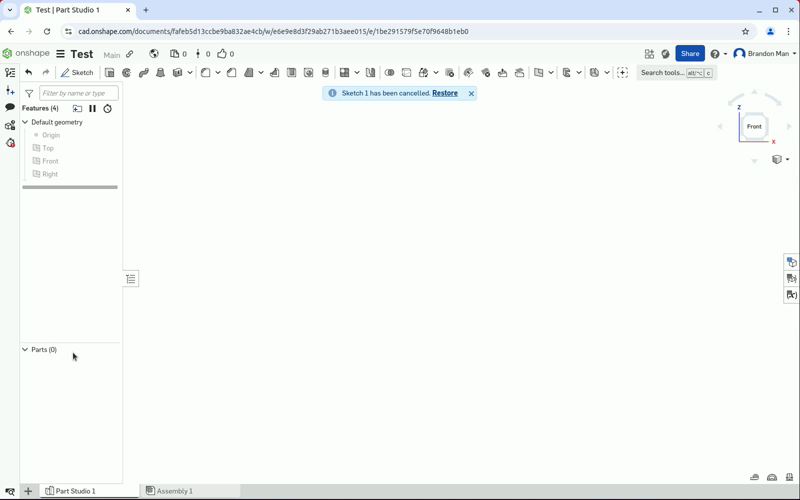
key_up(shift)
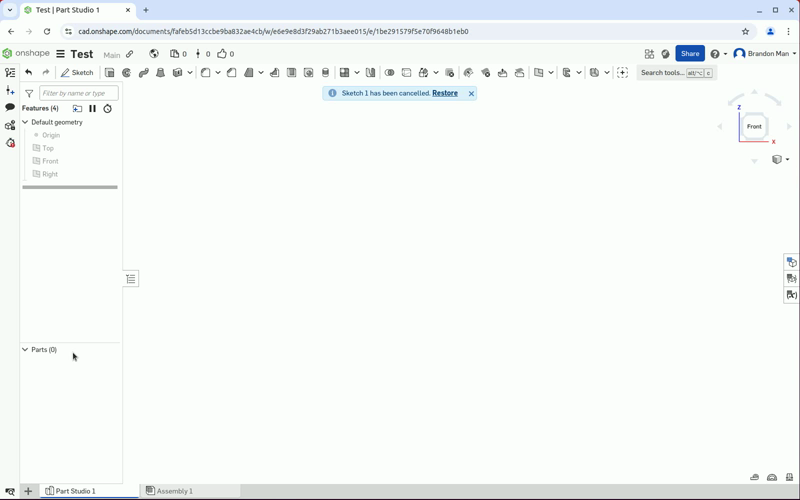
mouse_move(73, 352)
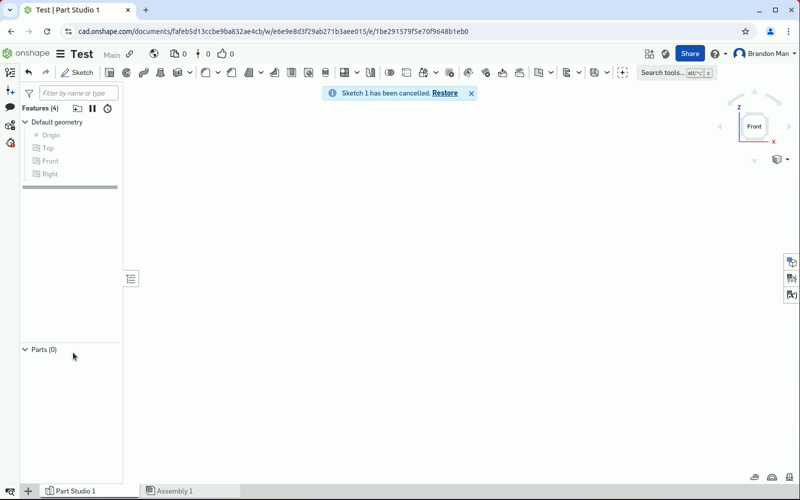
key(shift+y)
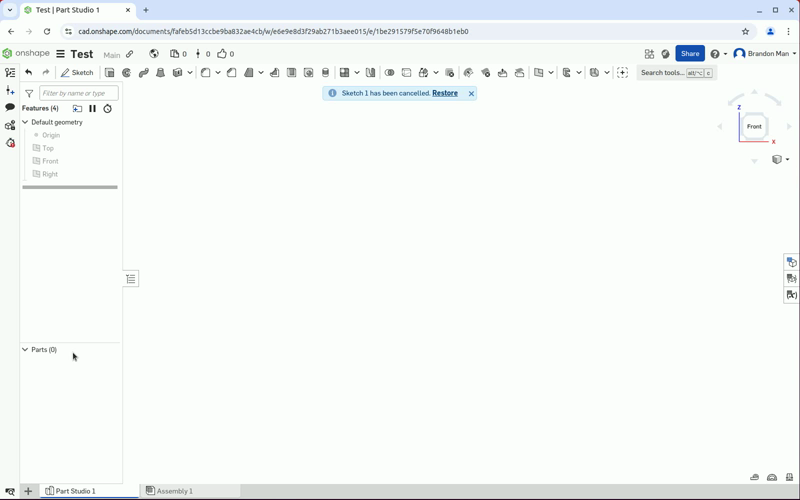
key(shift+s)
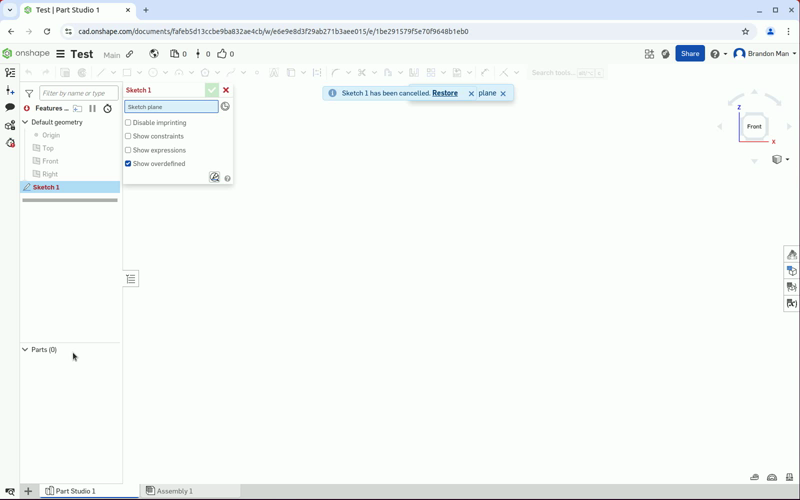
mouse_move(73, 163)
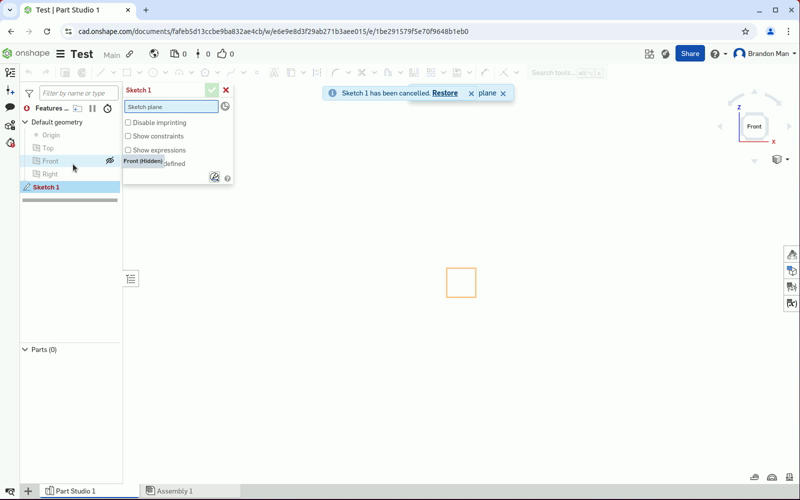
click(73, 163)
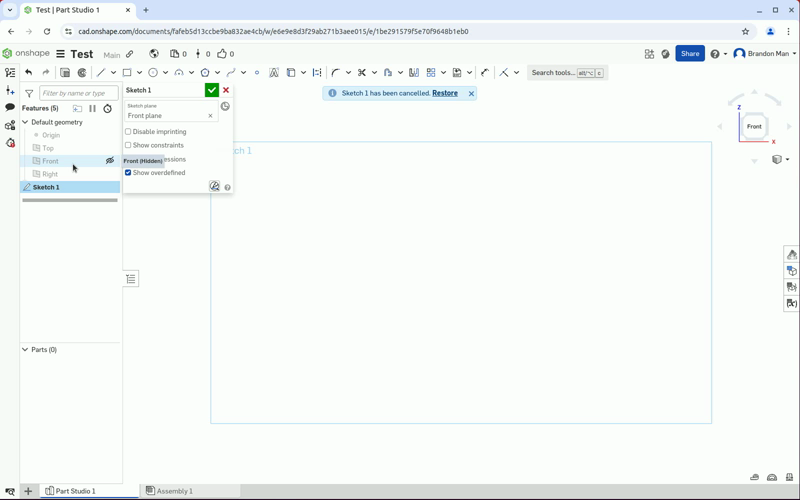
mouse_move(73, 352)
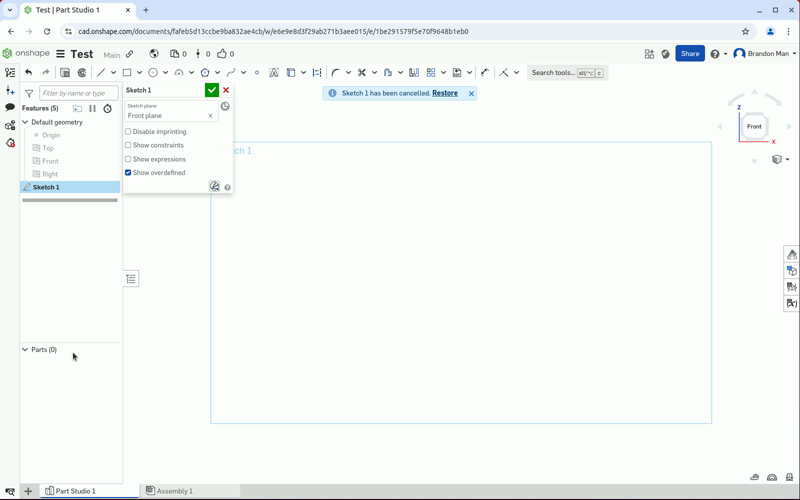
key(y)
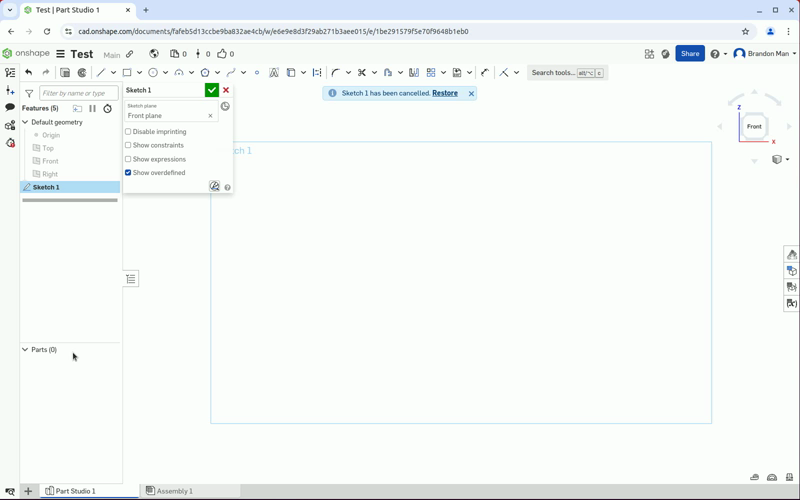
key(c)
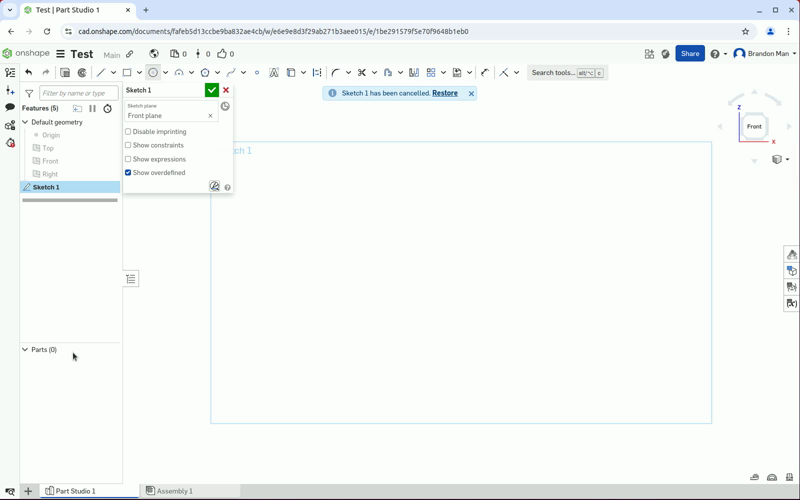
key_down(shift)
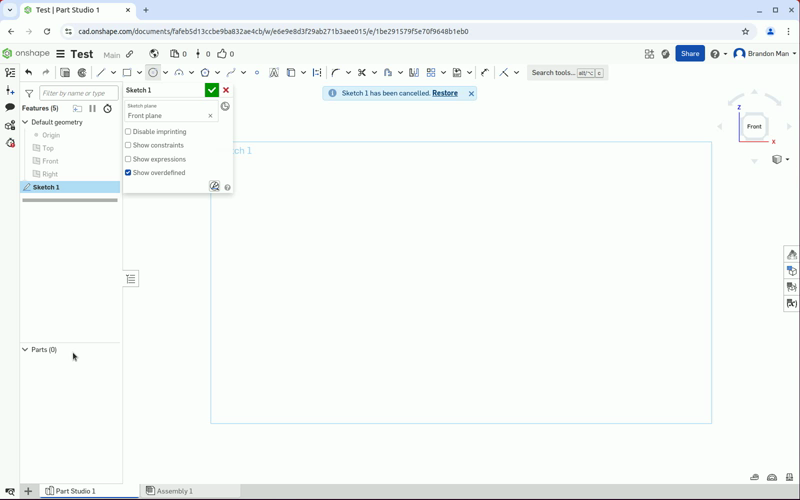
mouse_move(461, 282)
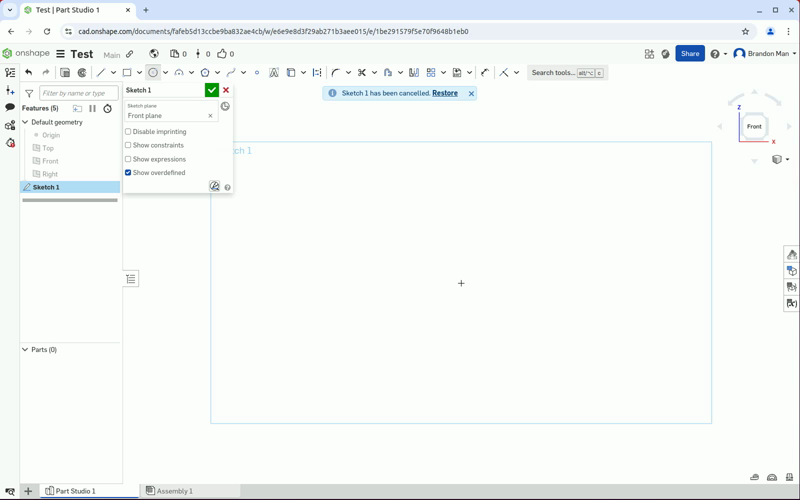
click(461, 282)
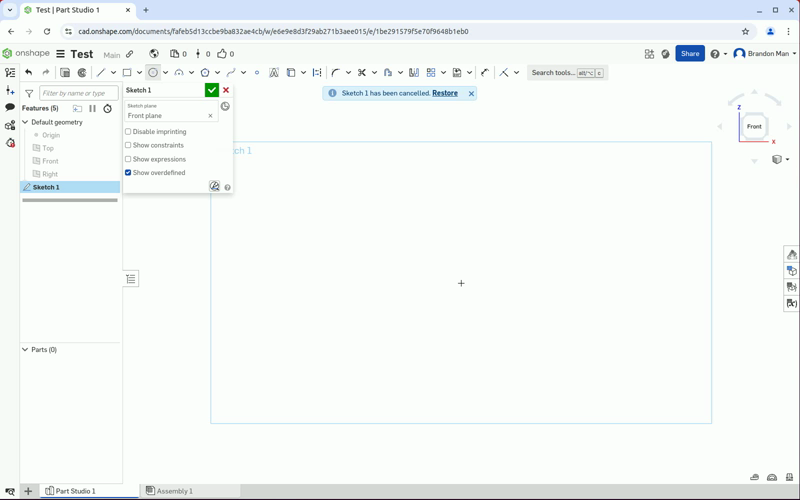
key_up(shift)
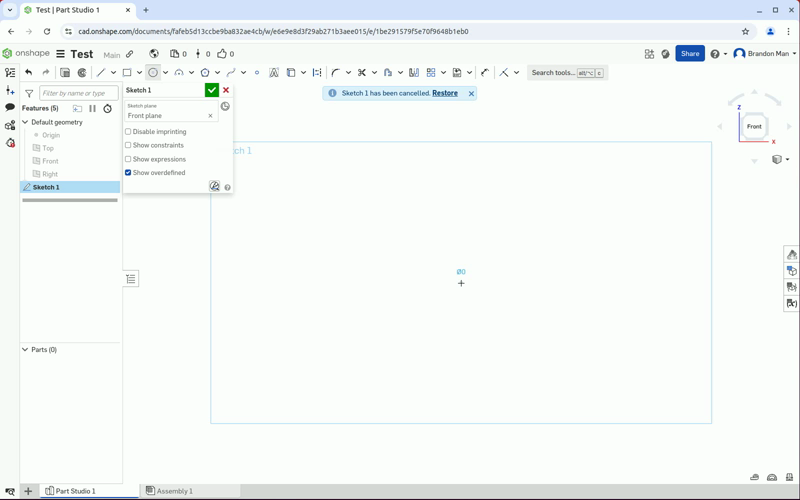
mouse_move(574, 282)
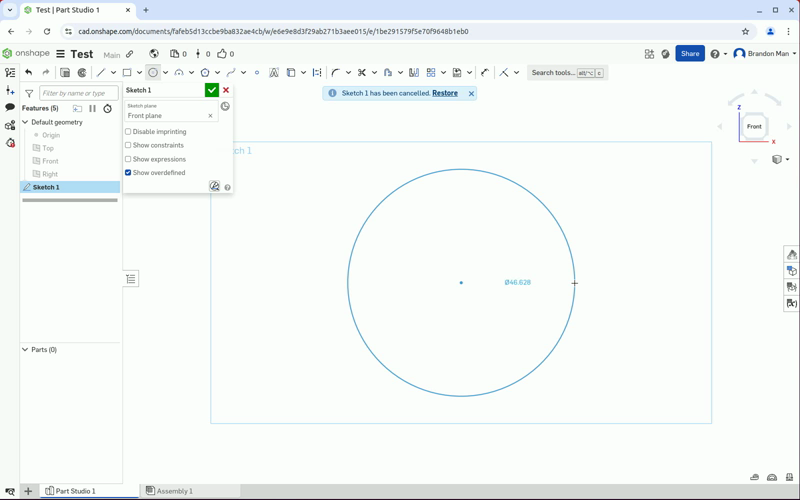
click(574, 282)
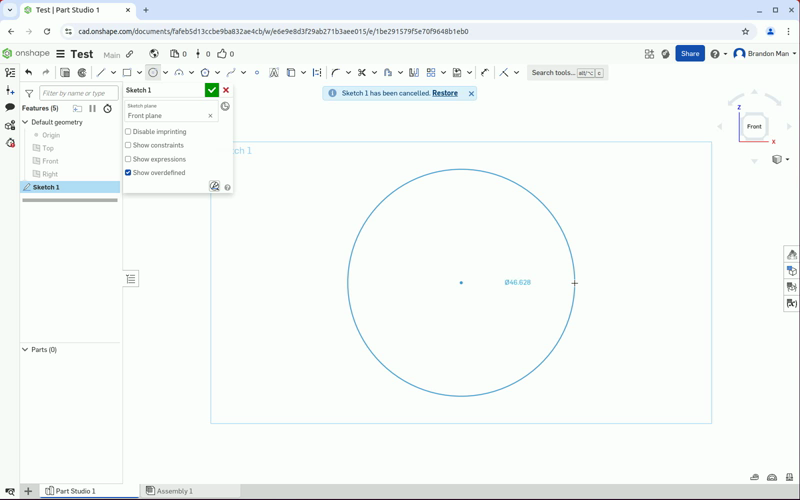
key(esc)
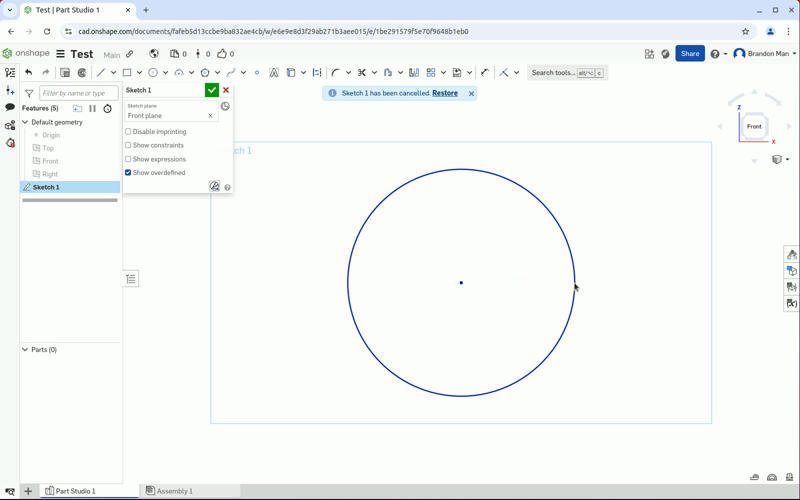
key(c)
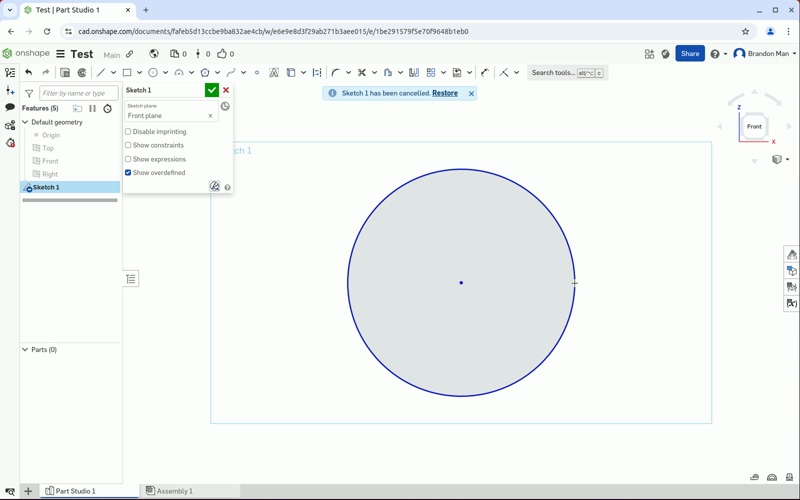
key_down(shift)
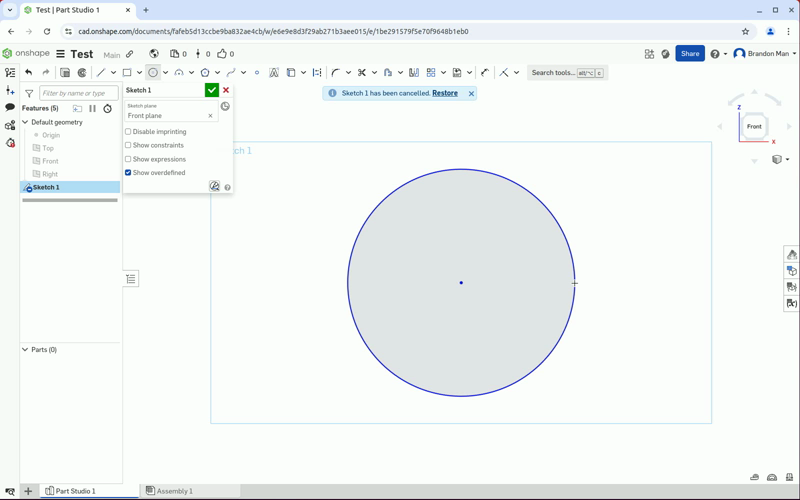
mouse_move(461, 282)
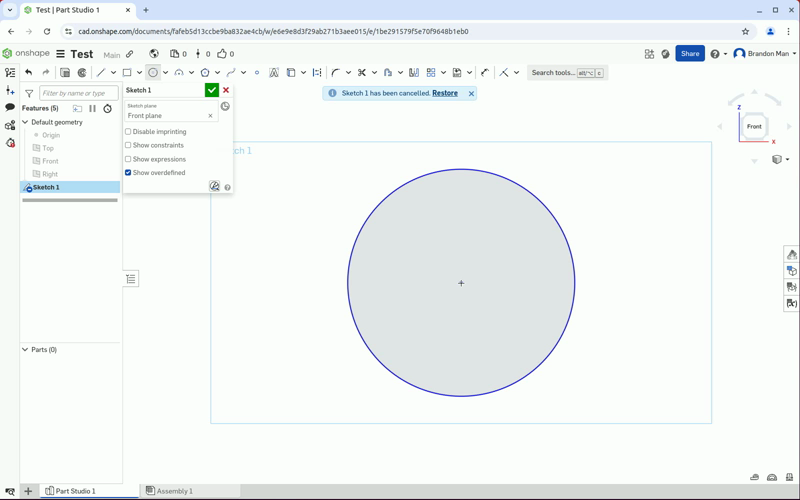
click(461, 282)
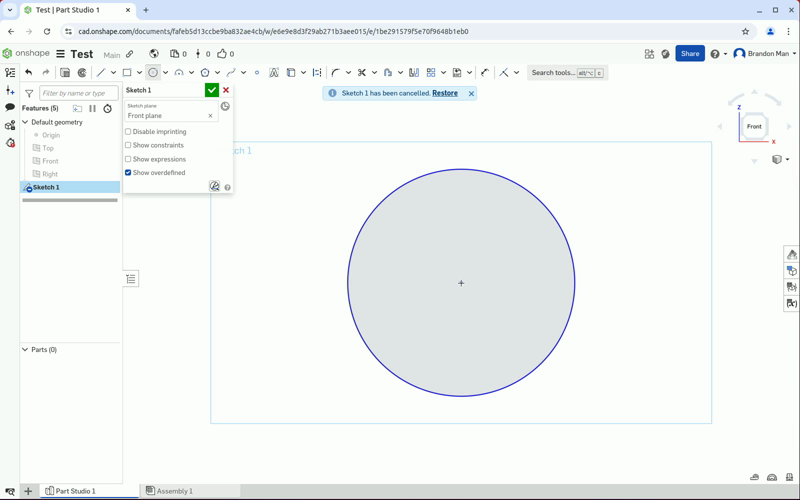
key_up(shift)
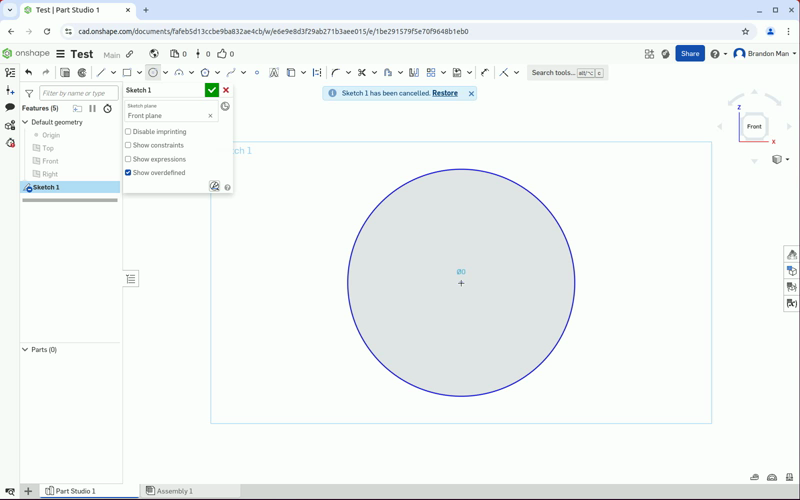
mouse_move(546, 282)
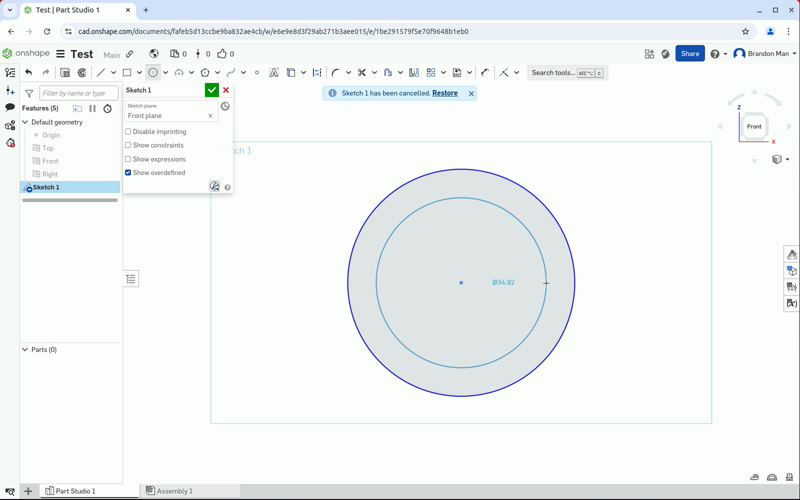
click(546, 282)
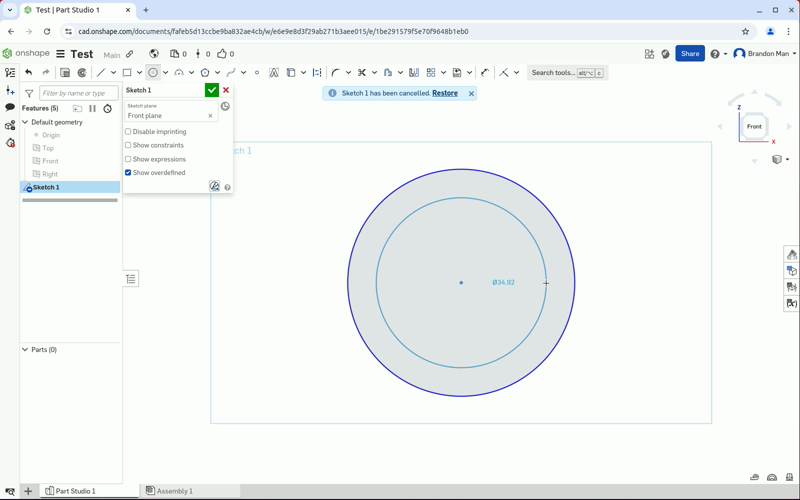
key(esc)
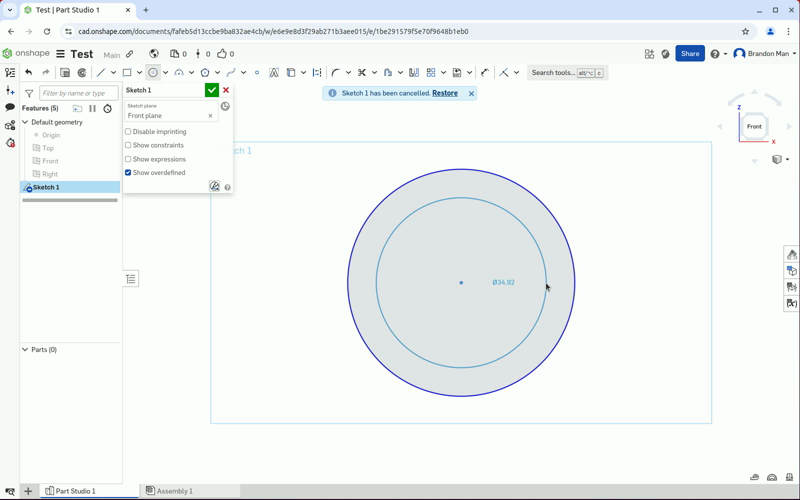
mouse_move(400, 205)
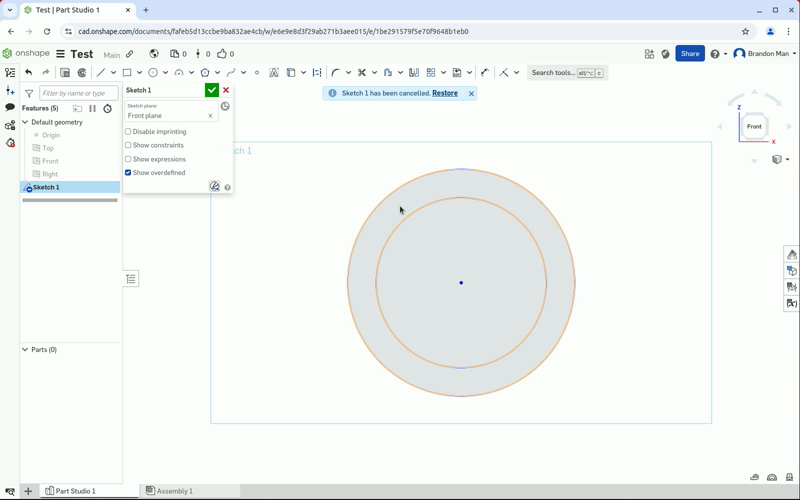
click(400, 205)
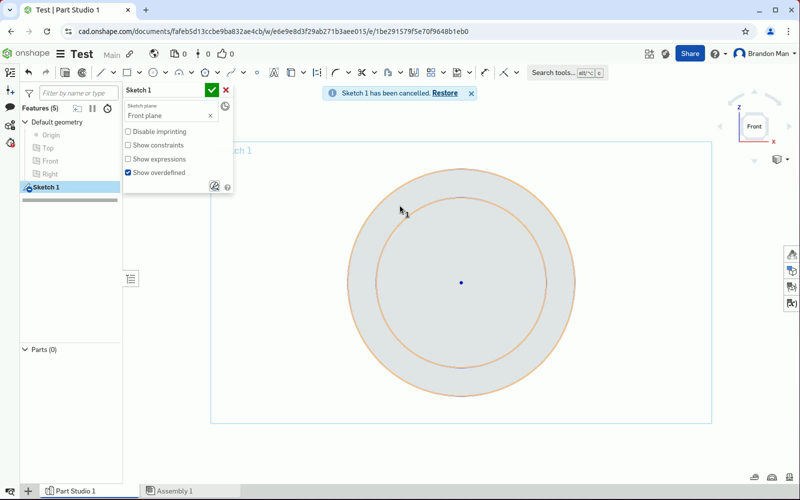
mouse_move(73, 352)
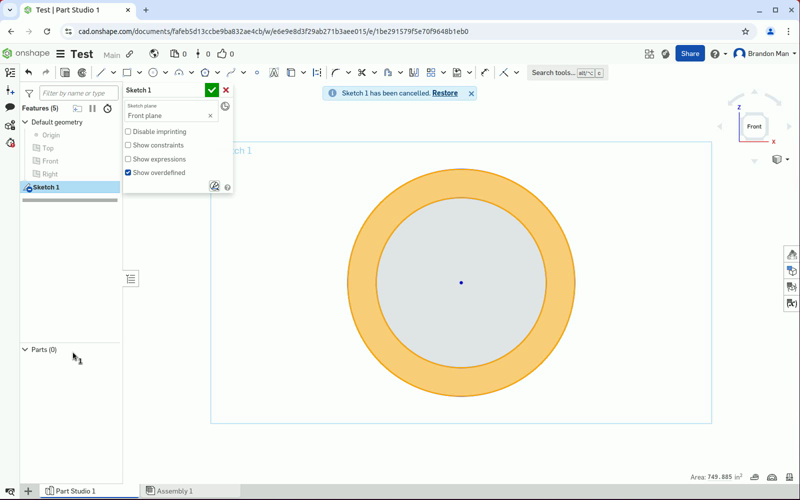
key(shift+y)
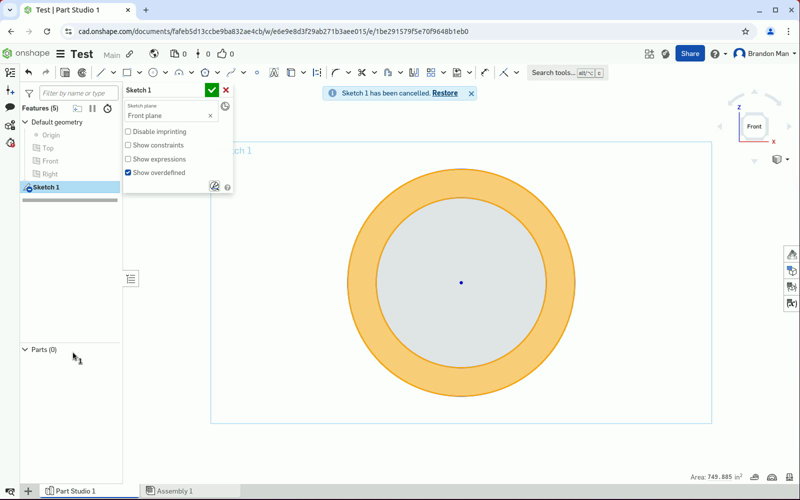
key(shift+e)
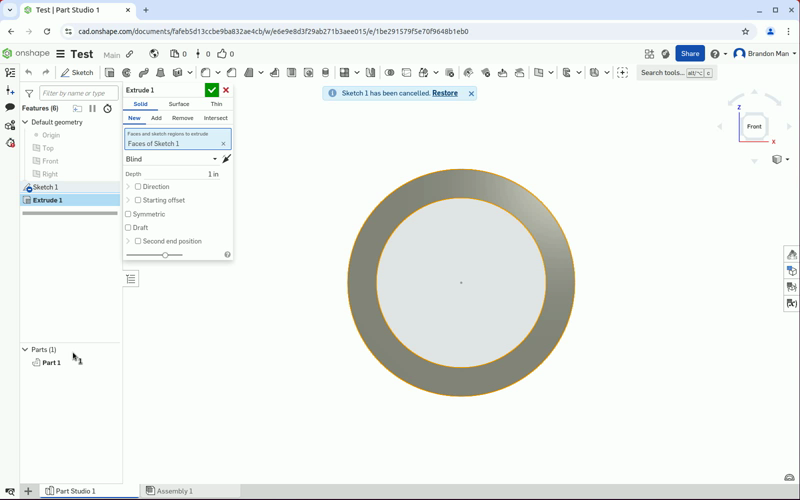
mouse_move(143, 106)
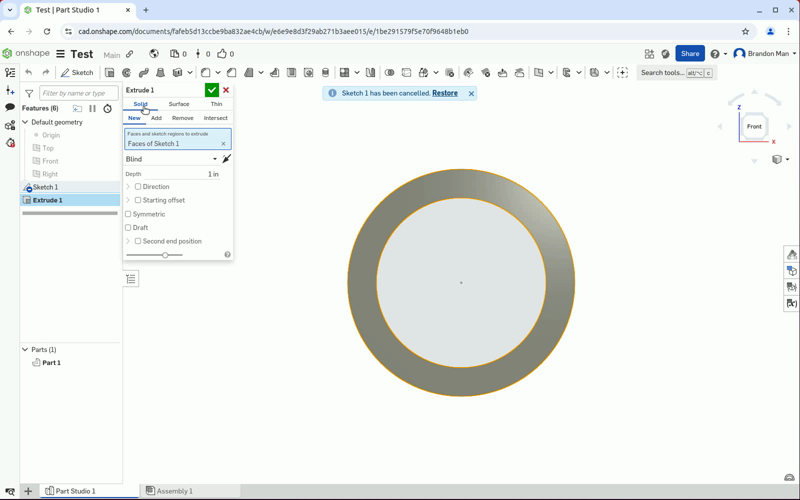
click(143, 106)
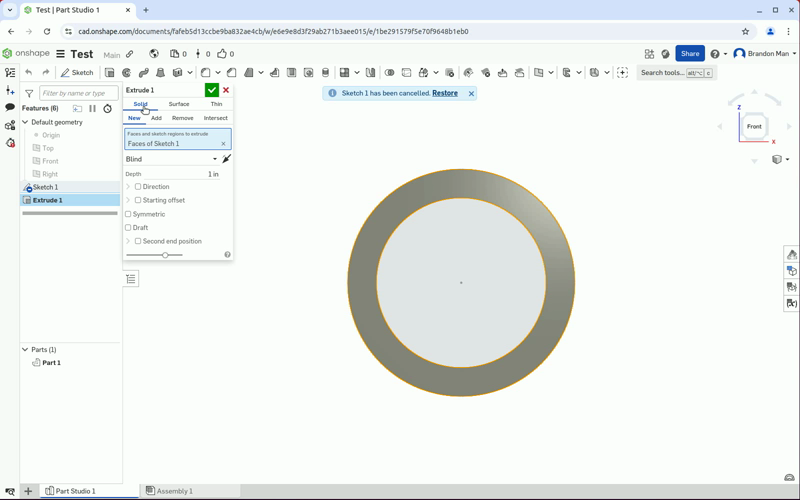
mouse_move(137, 120)
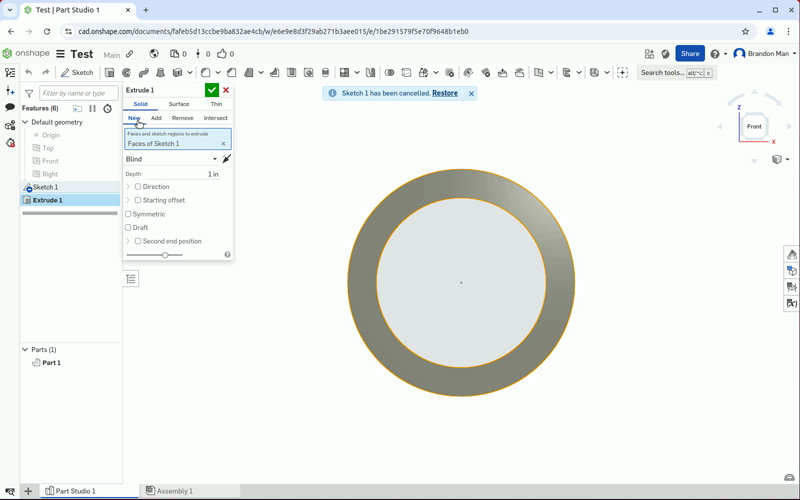
click(137, 120)
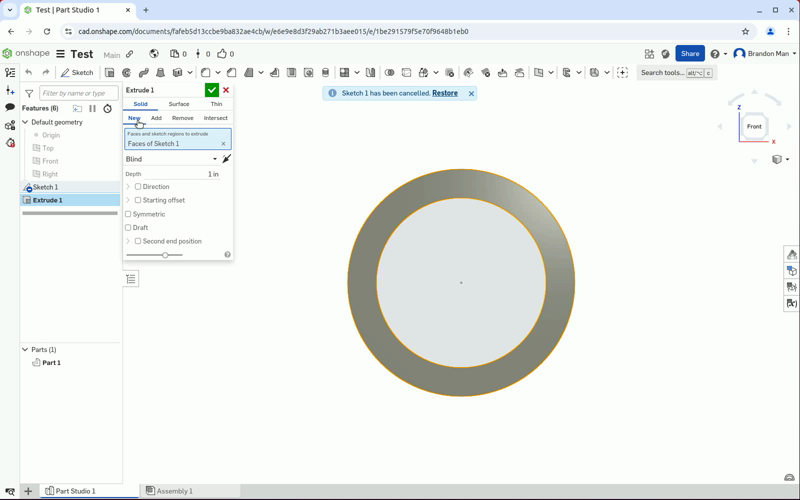
key(tab, 4)
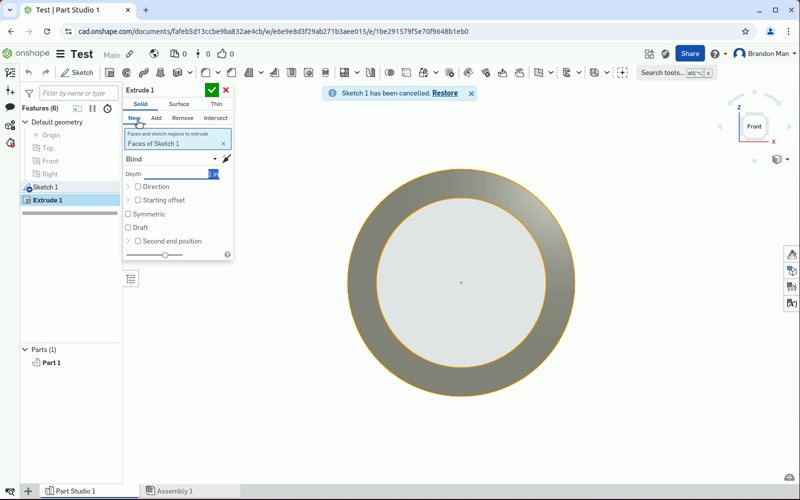
text(9.147)
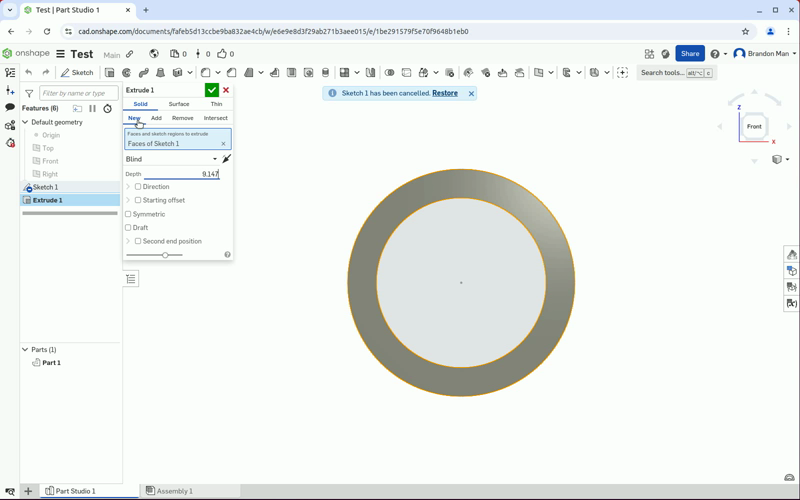
key(enter)
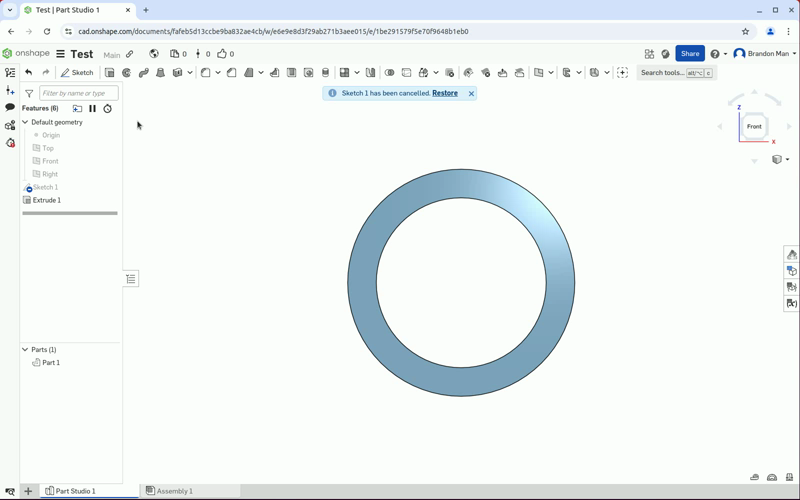
key(shift+h)
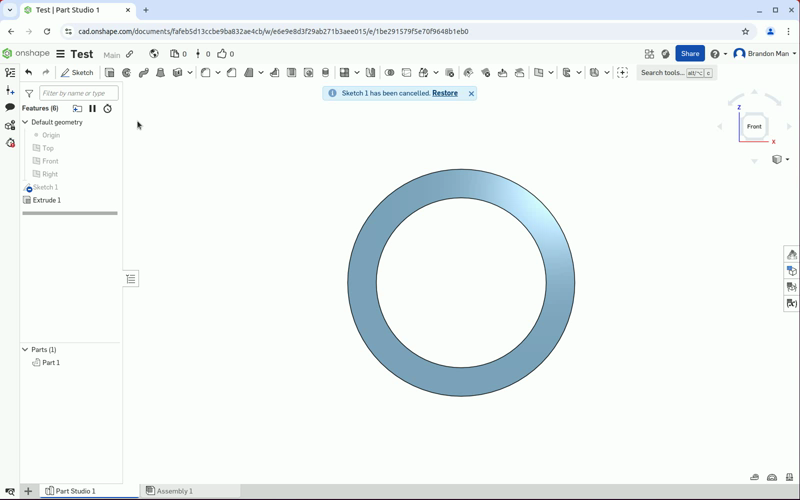
key(shift+h)
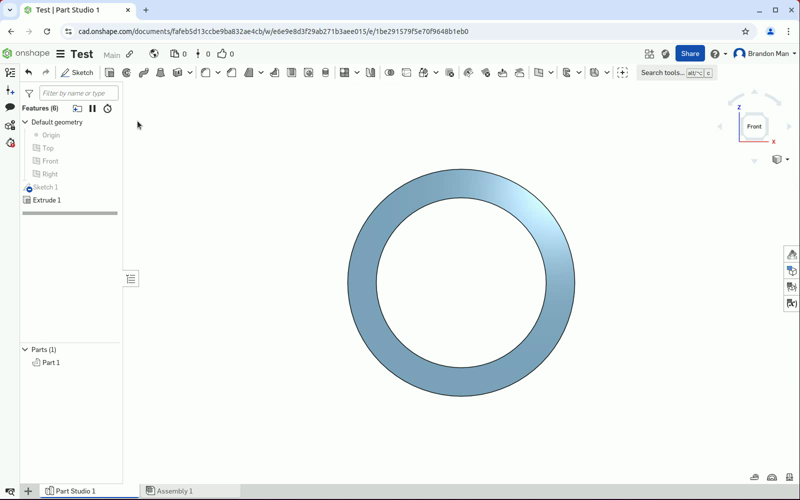
mouse_move(73, 189)
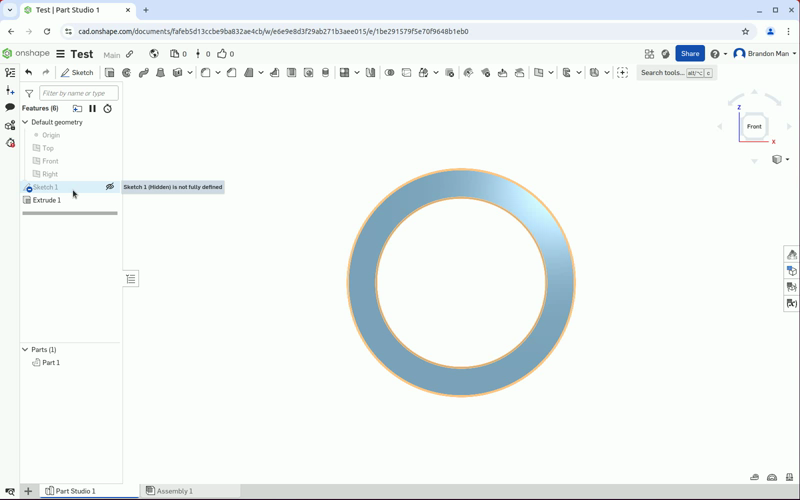
click(73, 189)
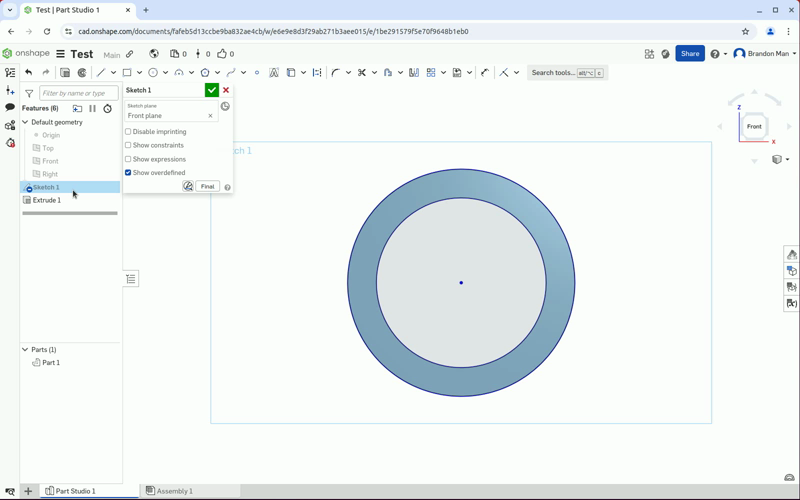
mouse_move(229, 92)
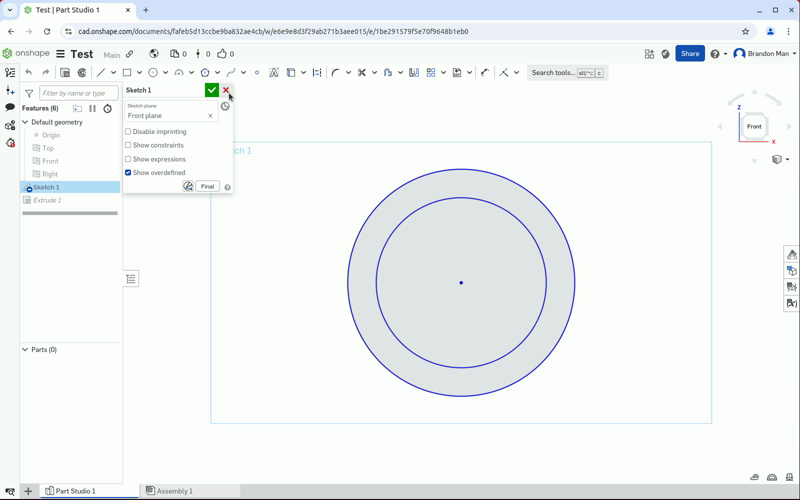
click(229, 92)
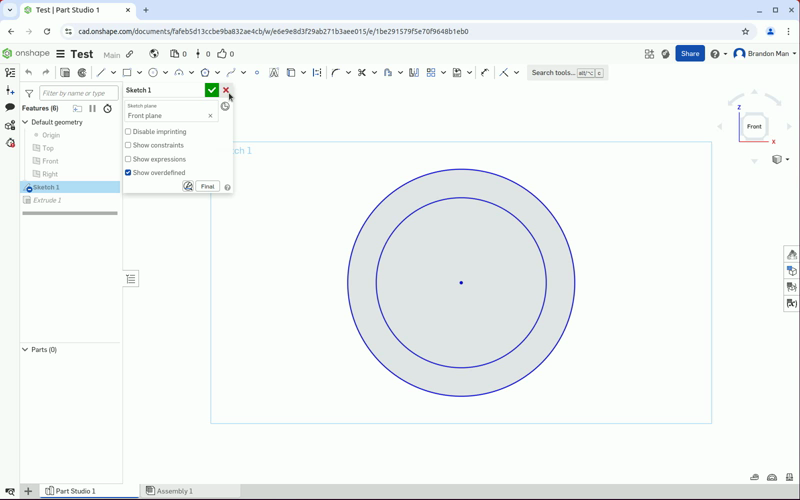
key(shift+s)
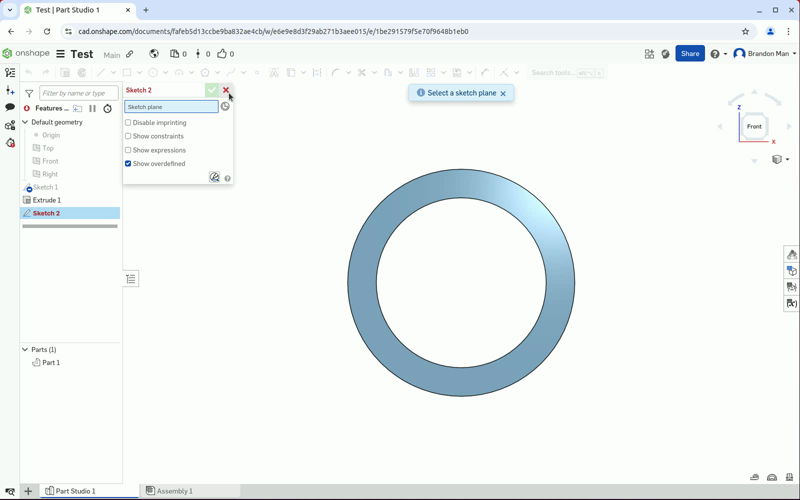
mouse_move(73, 163)
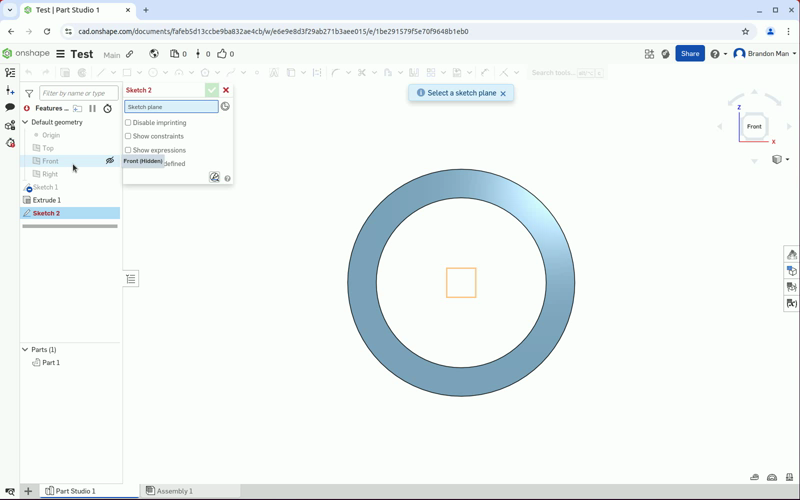
click(73, 163)
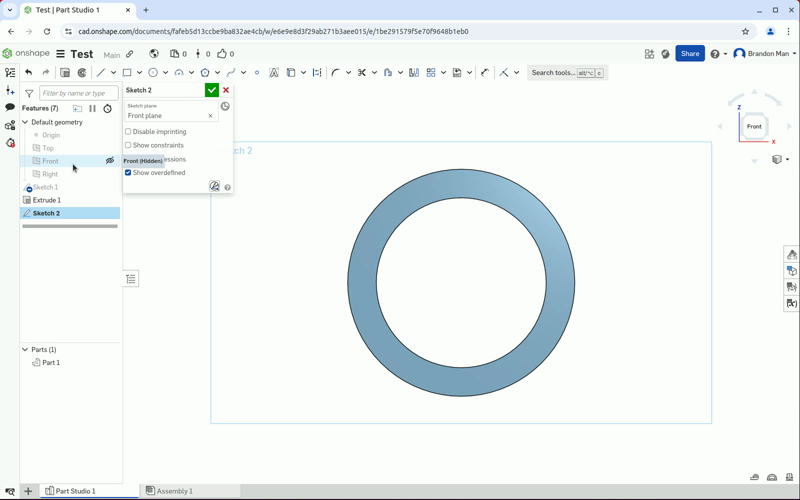
mouse_move(73, 352)
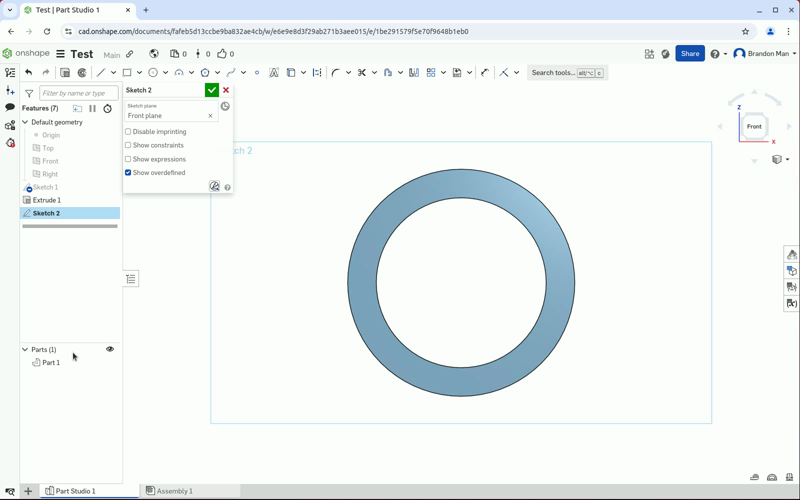
key(y)
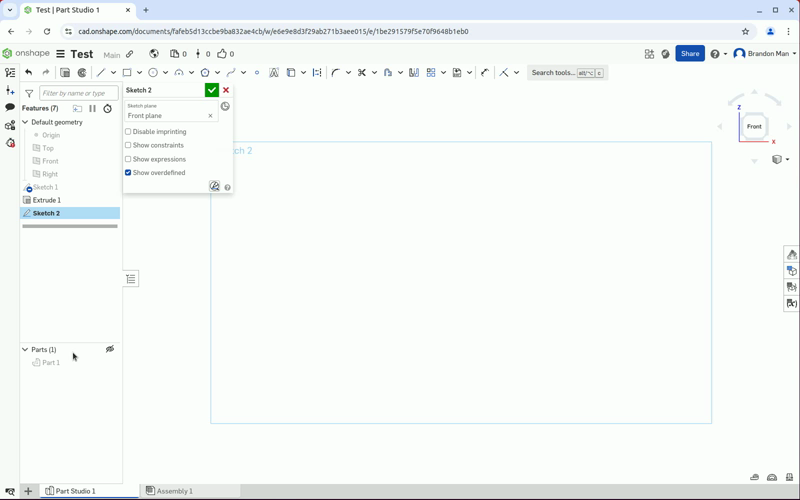
key(c)
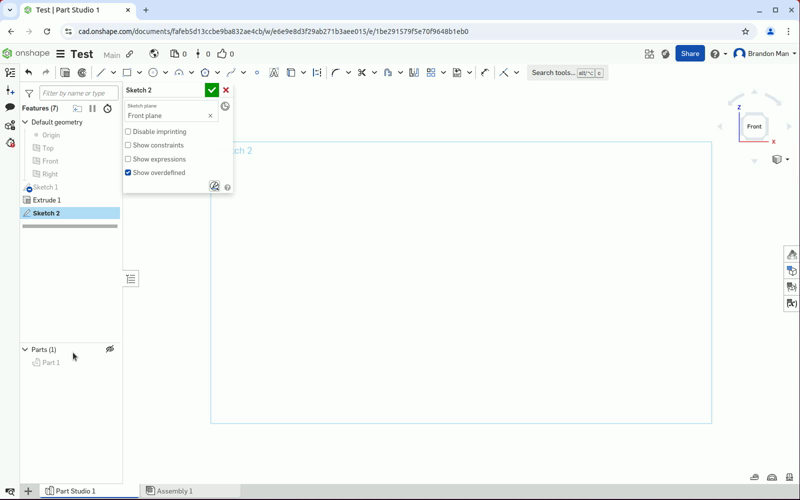
key_down(shift)
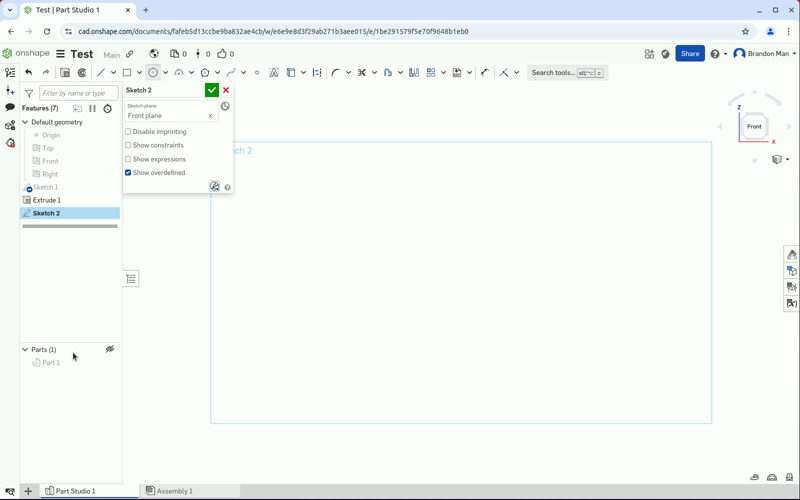
mouse_move(461, 282)
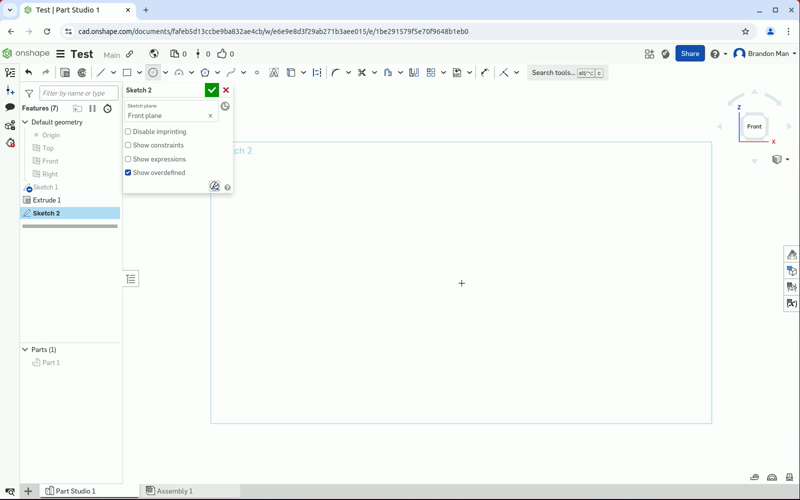
click(461, 282)
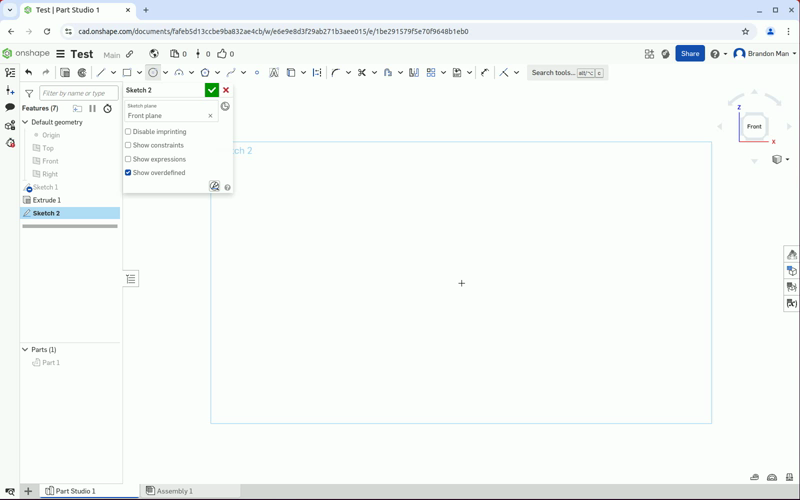
key_up(shift)
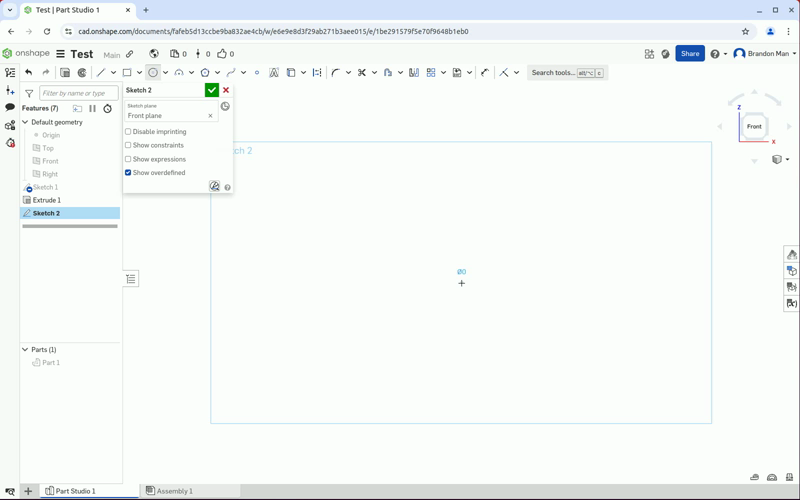
mouse_move(489, 282)
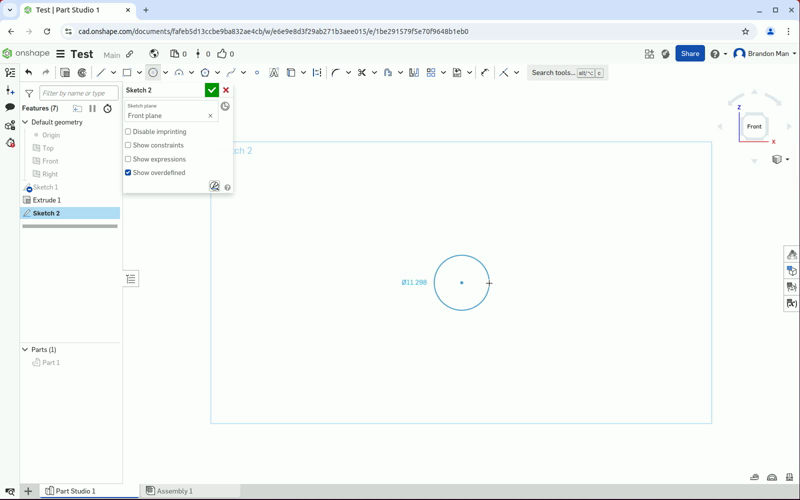
click(489, 282)
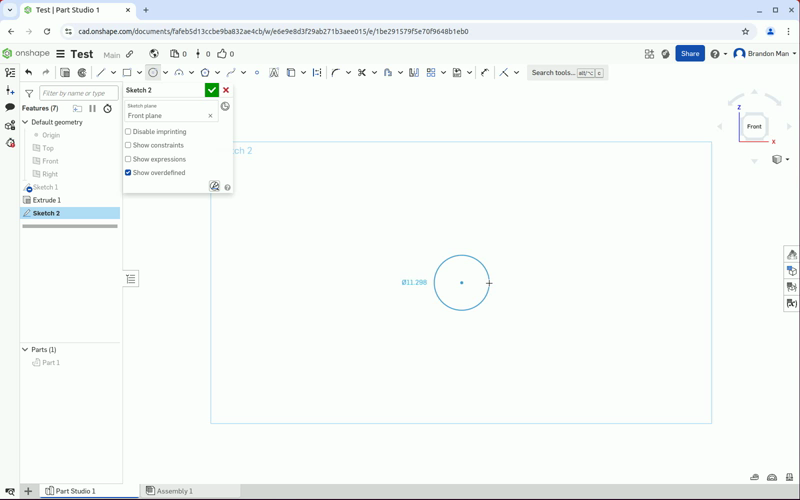
key(esc)
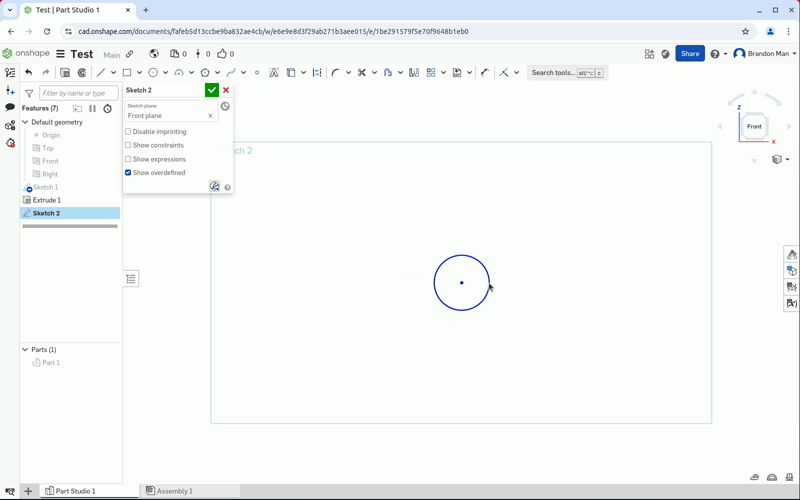
key(c)
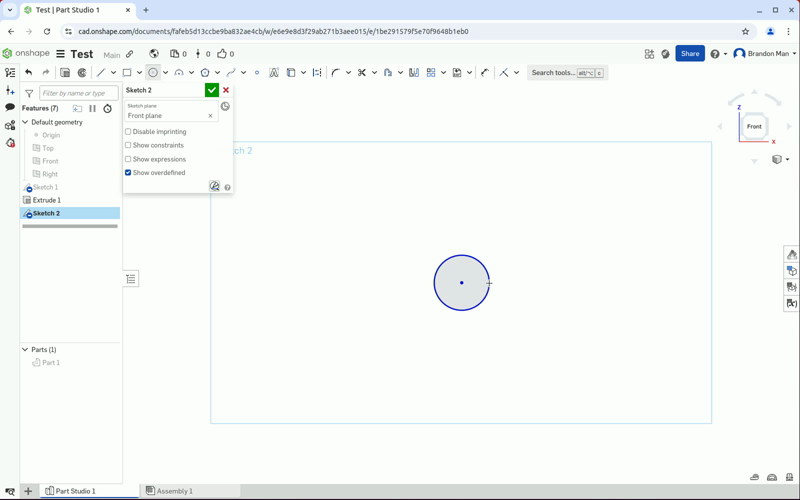
key_down(shift)
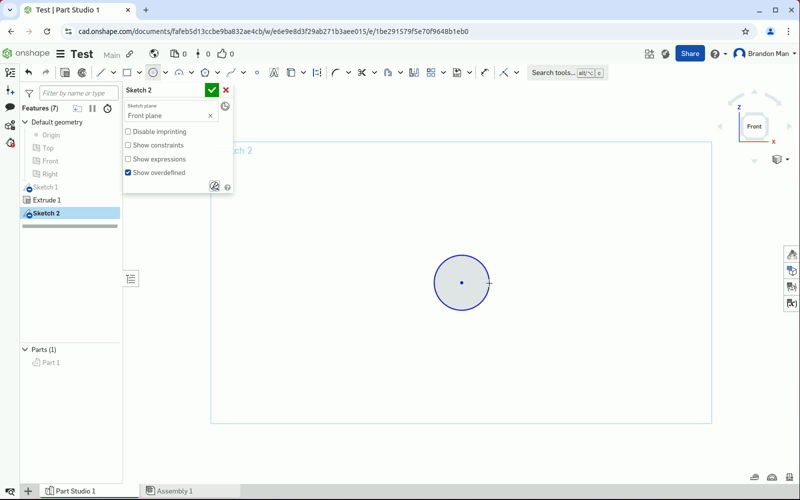
mouse_move(461, 282)
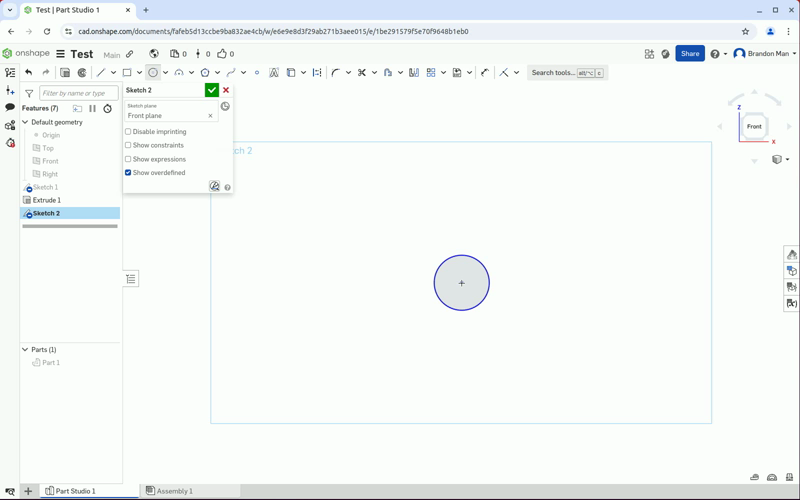
click(461, 282)
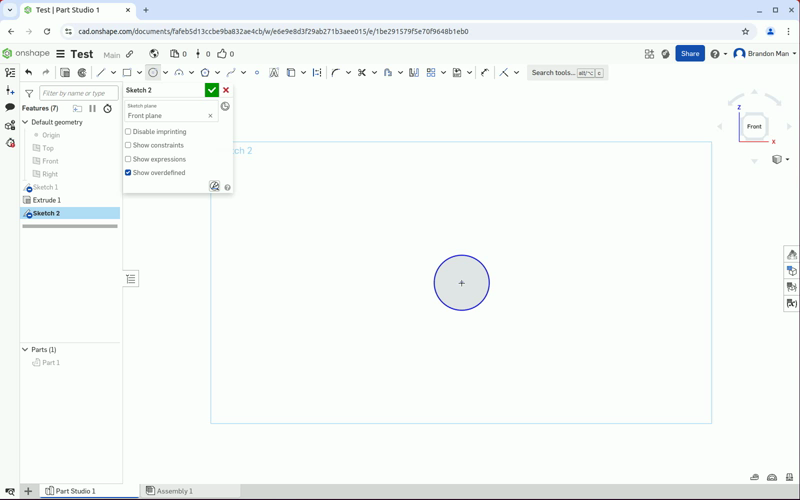
key_up(shift)
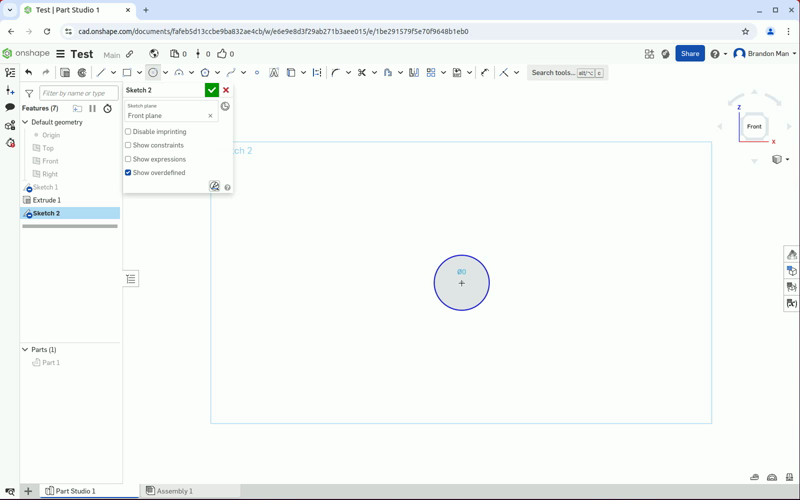
mouse_move(473, 282)
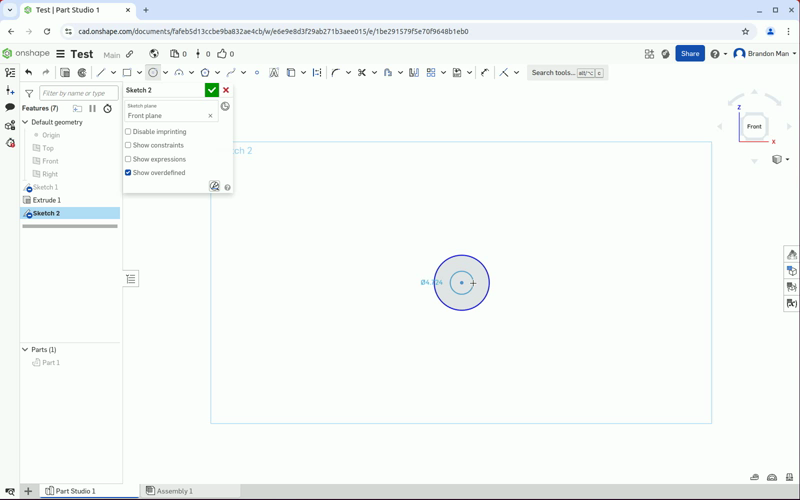
click(473, 282)
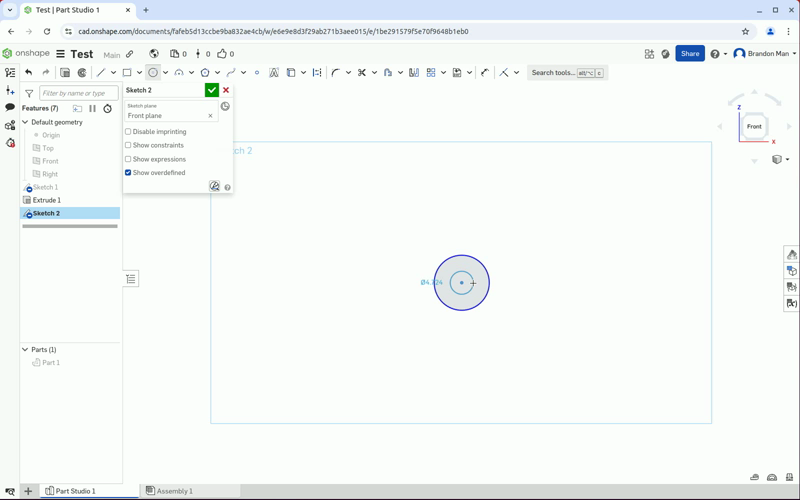
key(esc)
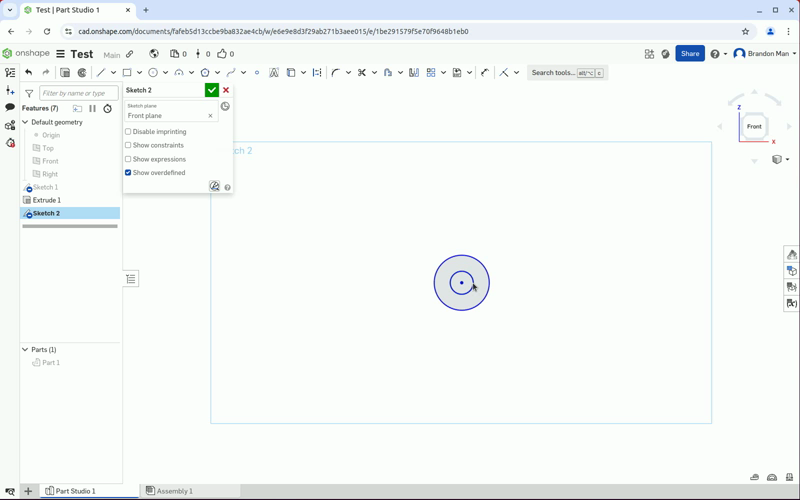
mouse_move(473, 299)
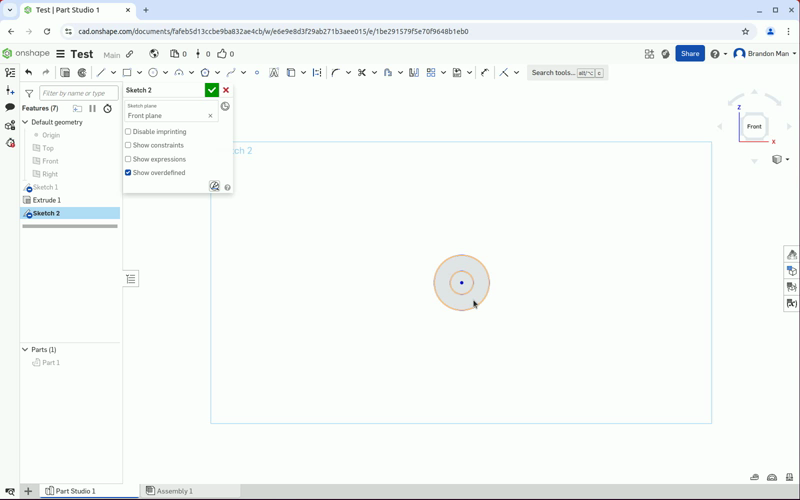
click(473, 299)
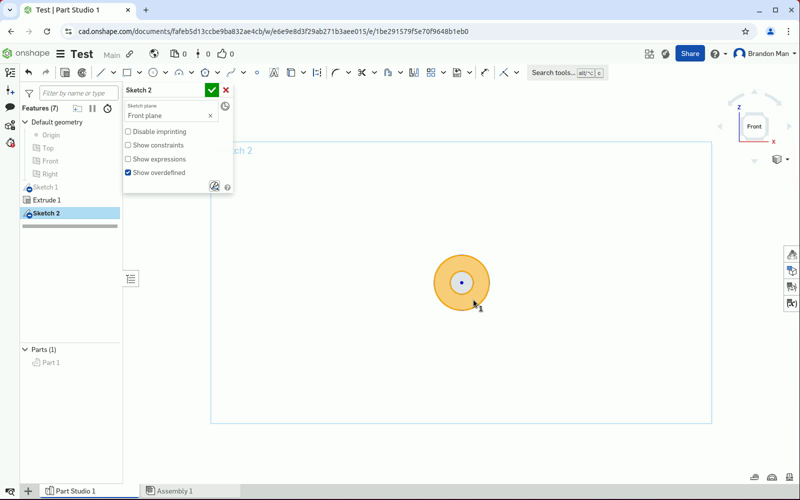
mouse_move(73, 352)
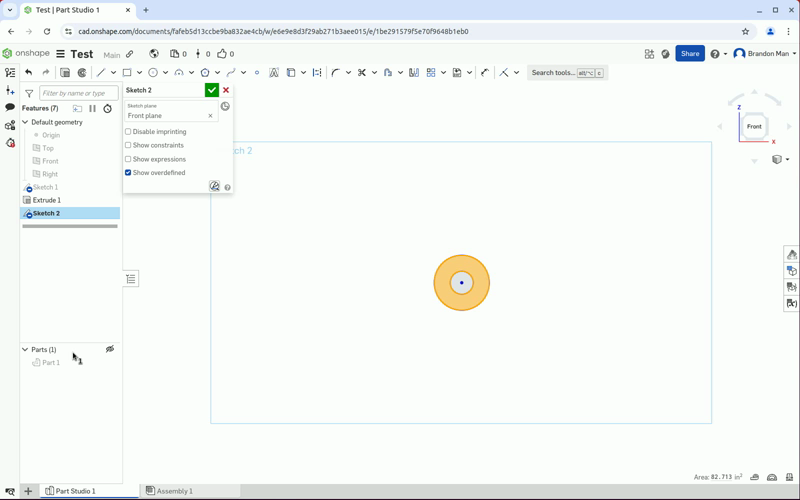
key(shift+y)
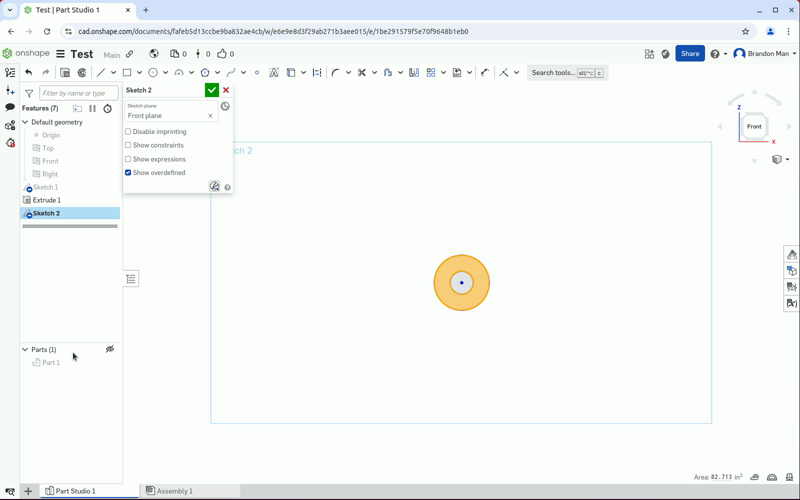
key(shift+e)
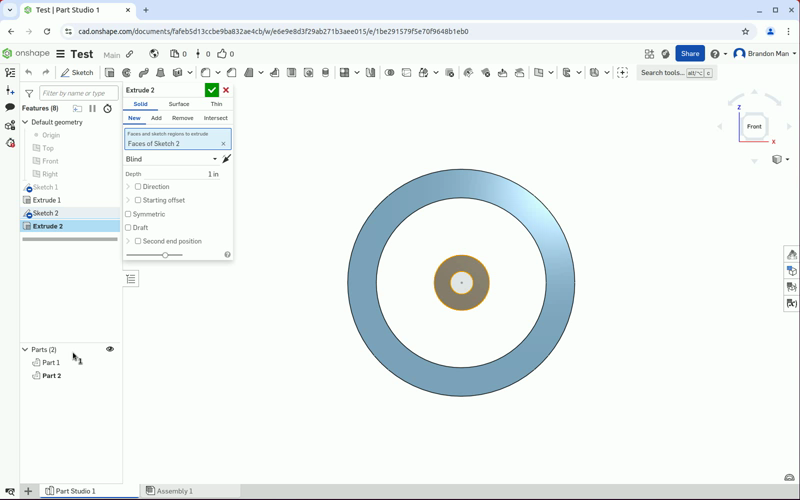
mouse_move(143, 106)
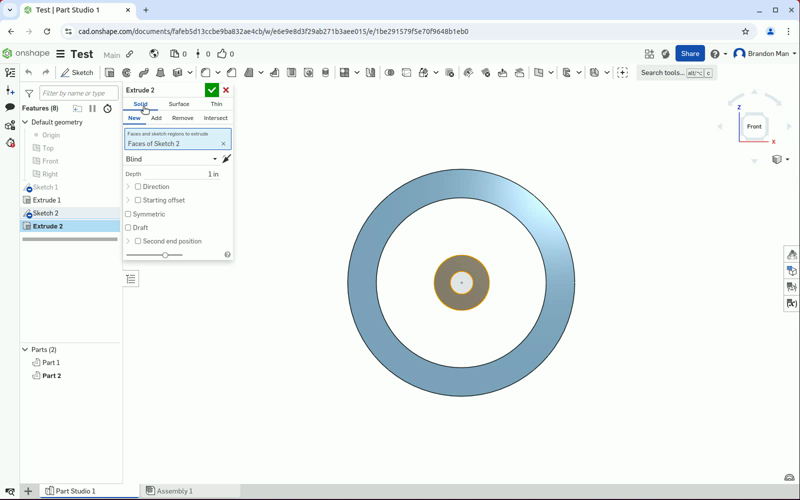
click(143, 106)
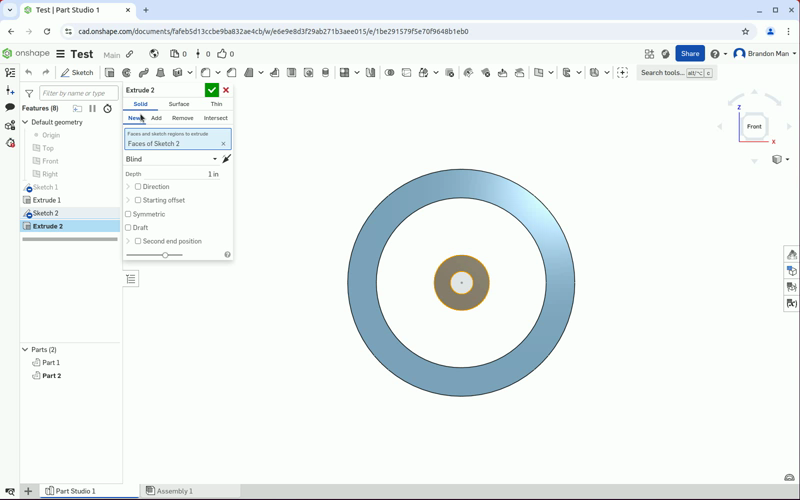
mouse_move(137, 120)
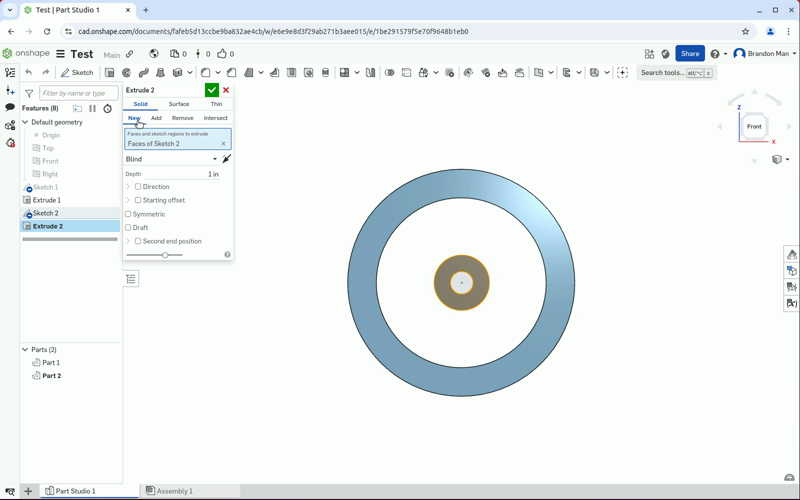
click(137, 120)
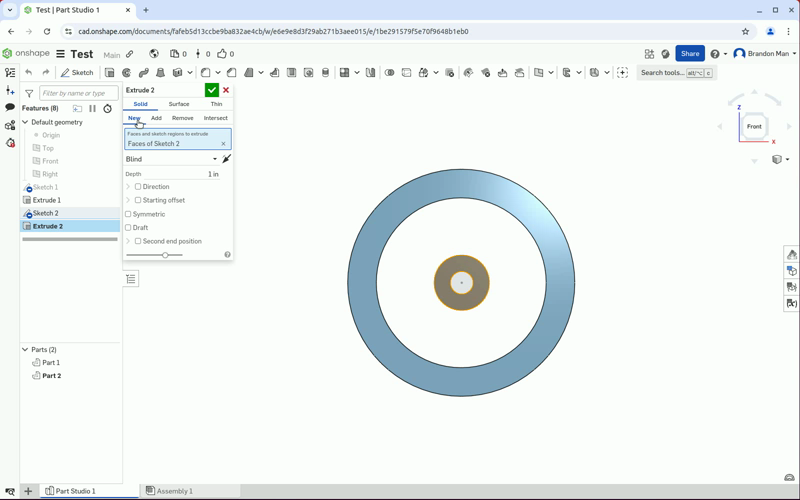
key(tab, 4)
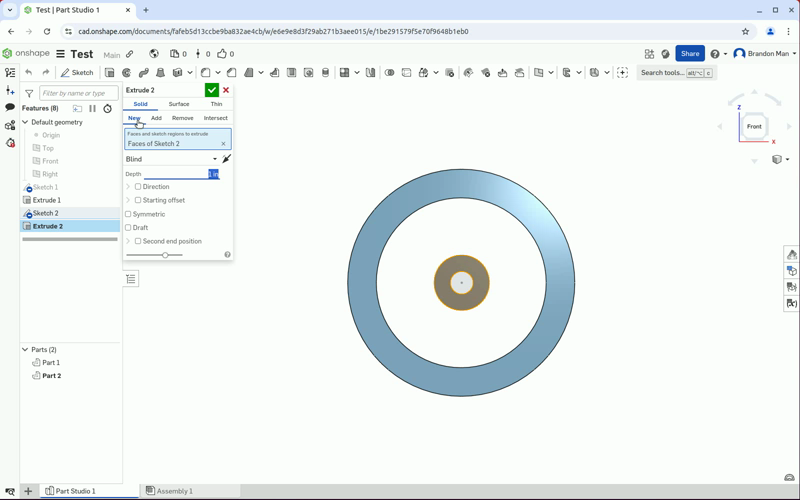
text(9.147)
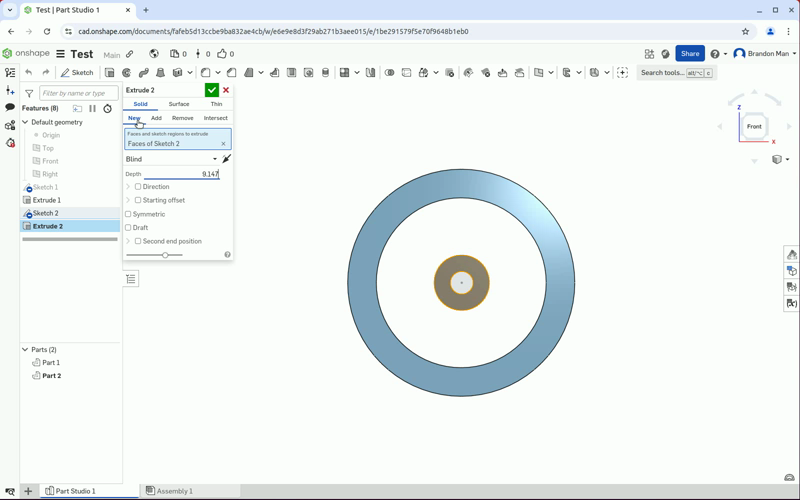
key(enter)
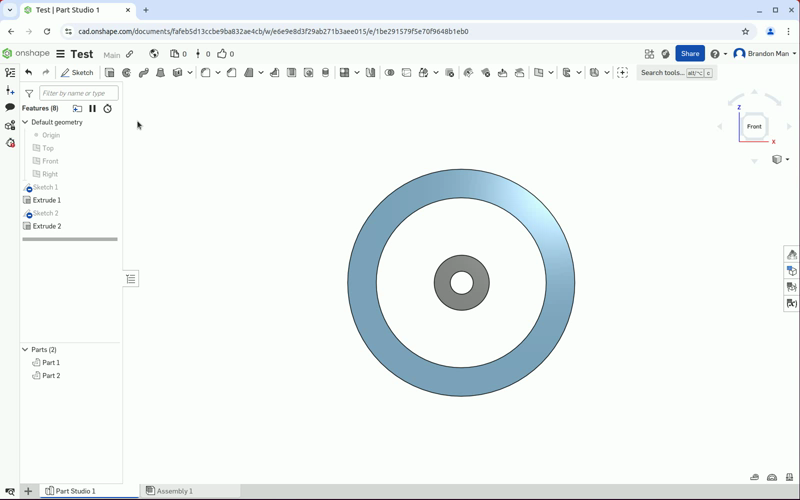
key(shift+h)
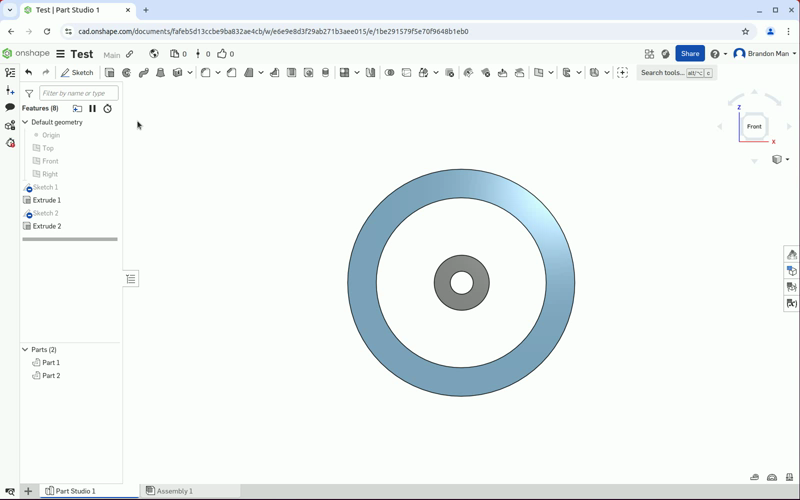
key(shift+h)
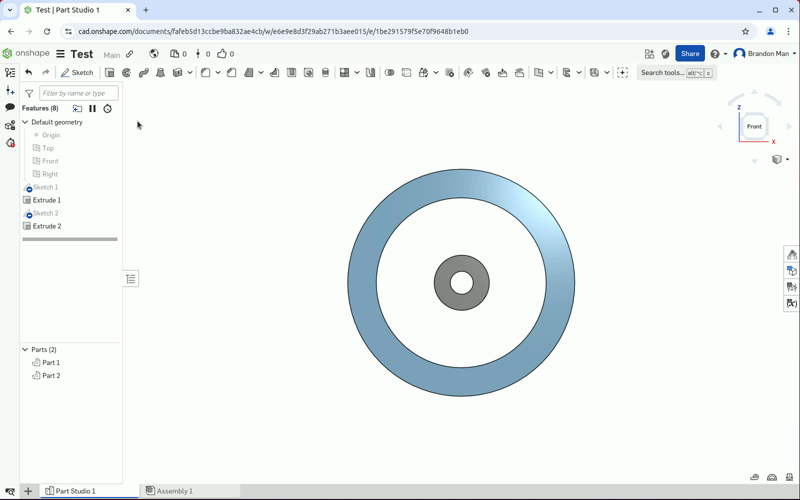
mouse_move(73, 189)
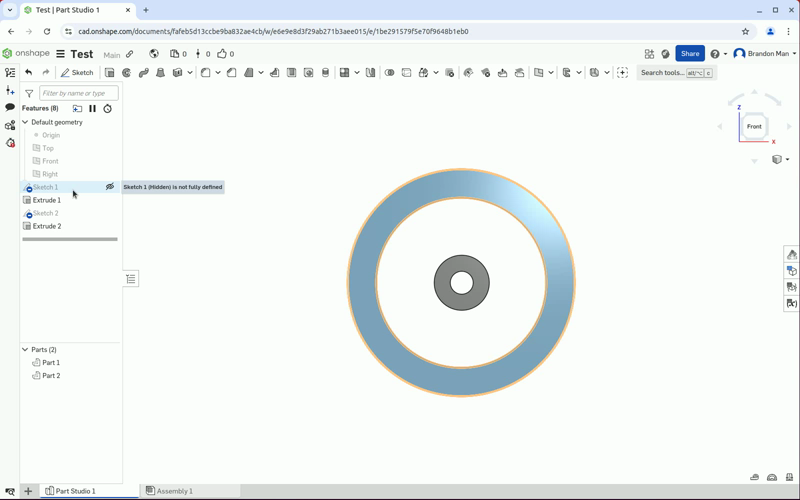
click(73, 189)
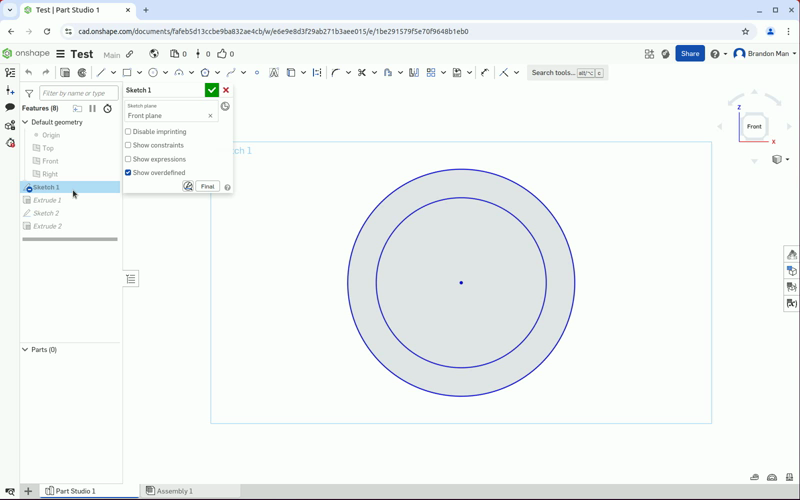
mouse_move(229, 92)
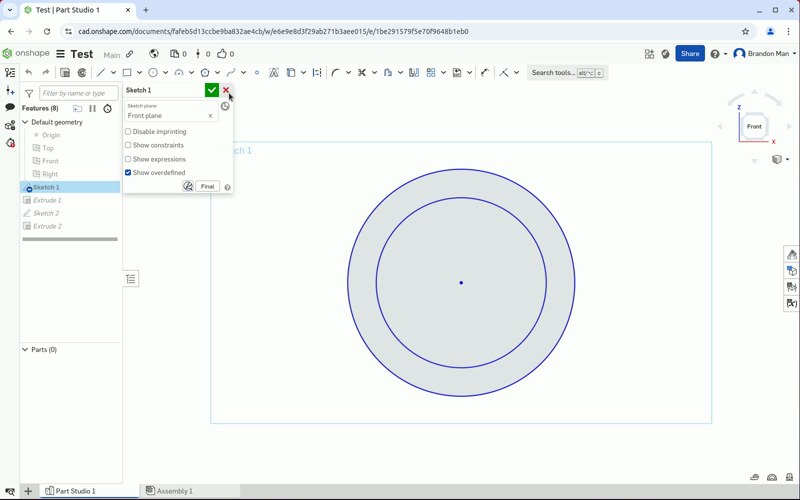
click(229, 92)
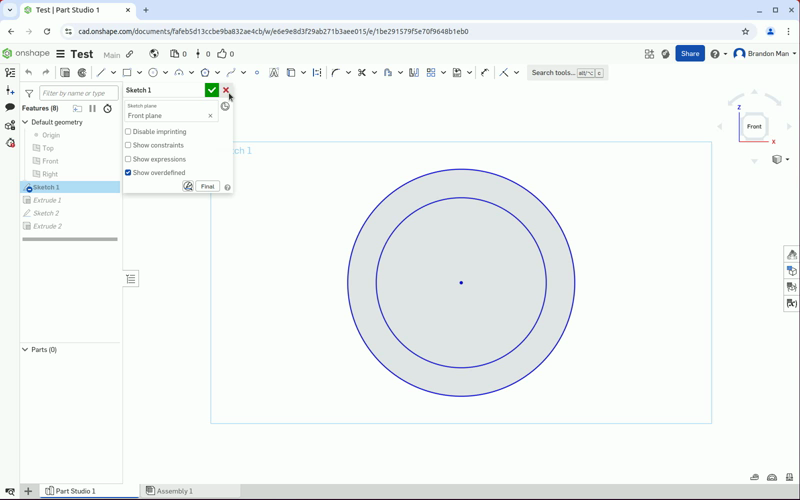
key(shift+s)
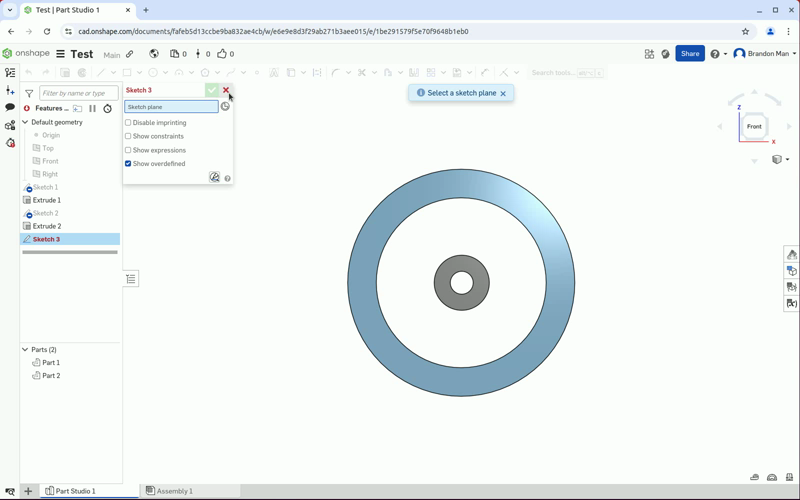
mouse_move(73, 163)
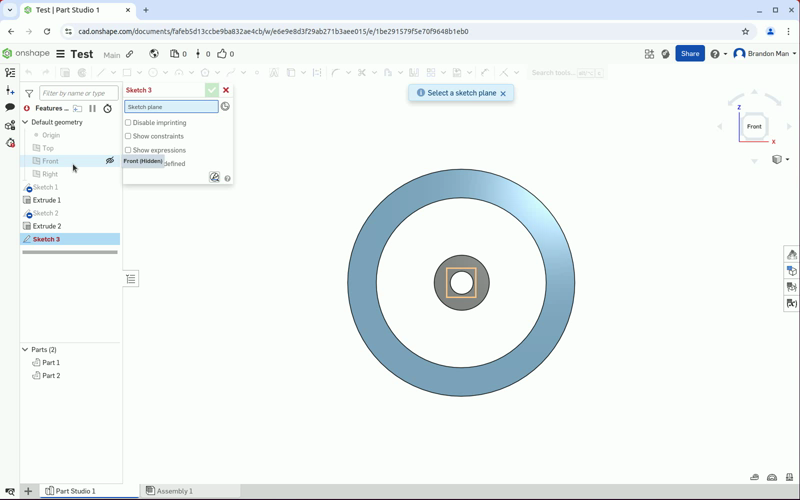
click(73, 163)
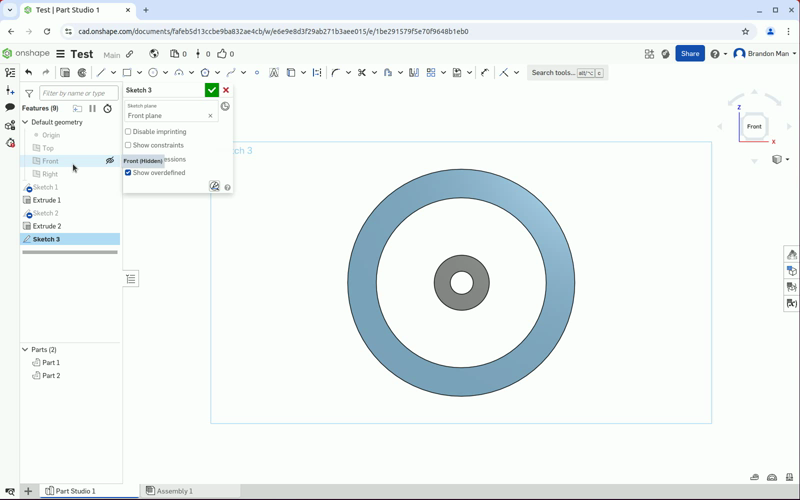
mouse_move(73, 352)
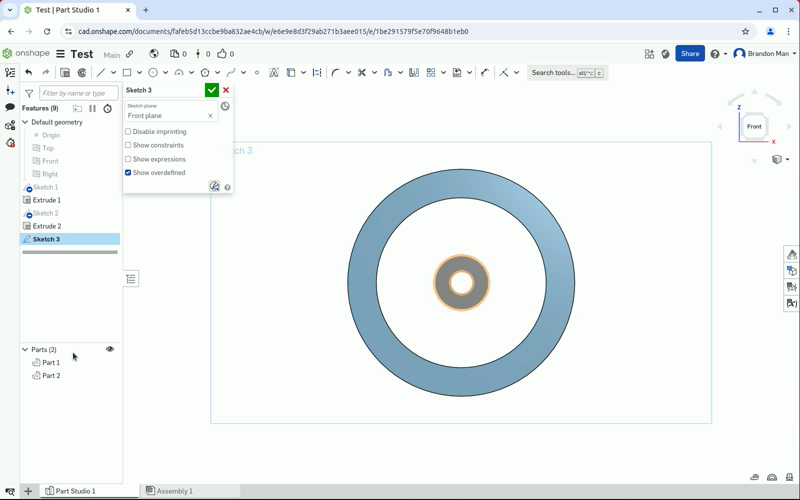
key(y)
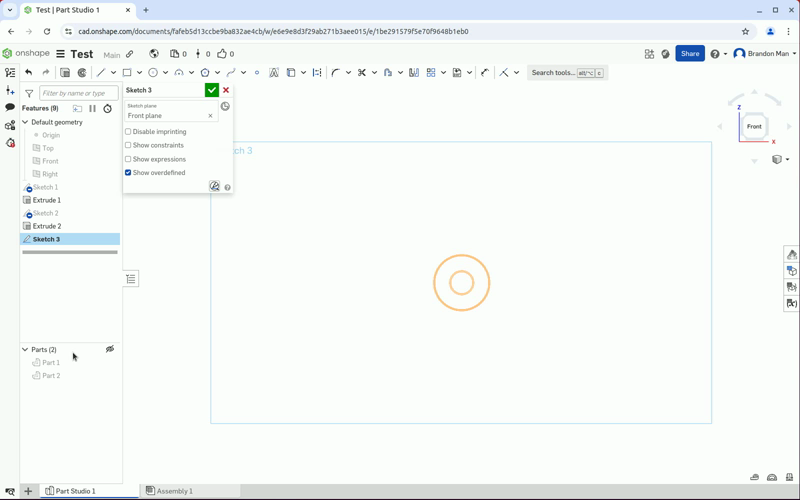
key(c)
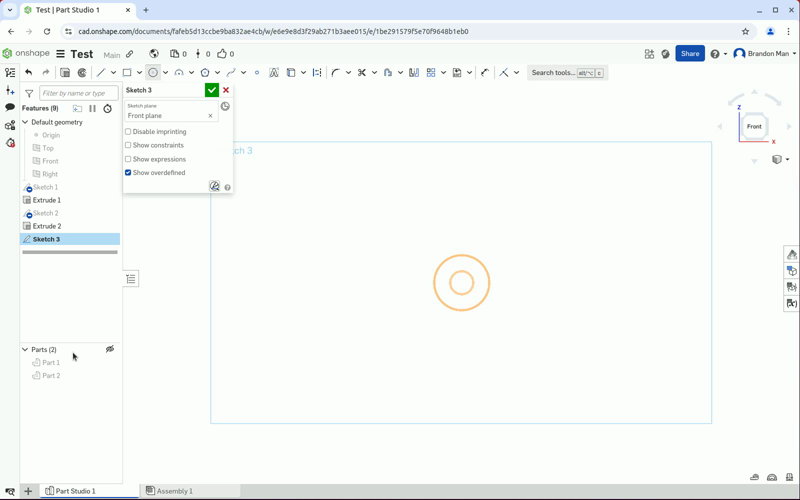
key_down(shift)
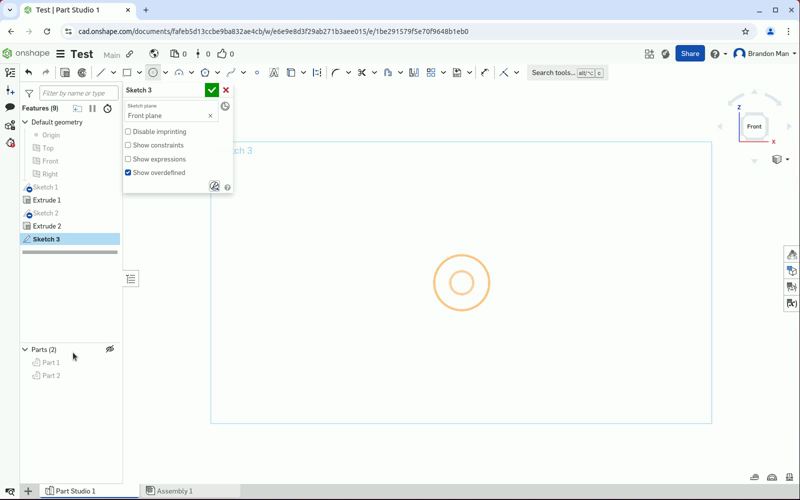
mouse_move(460, 282)
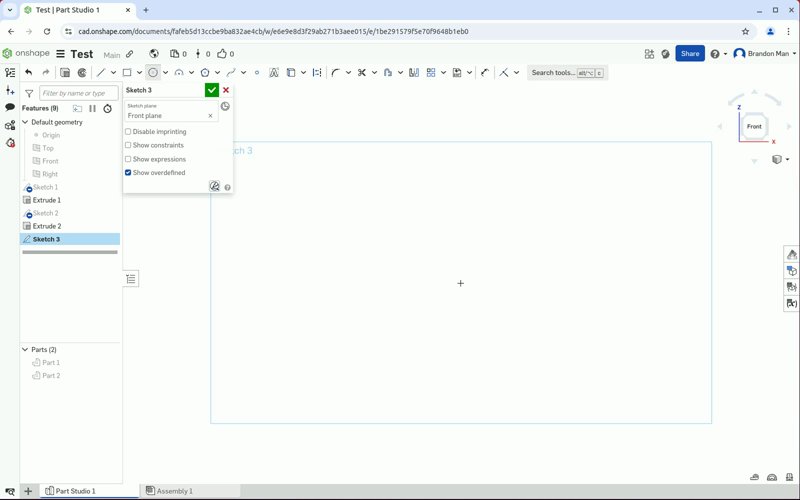
click(460, 282)
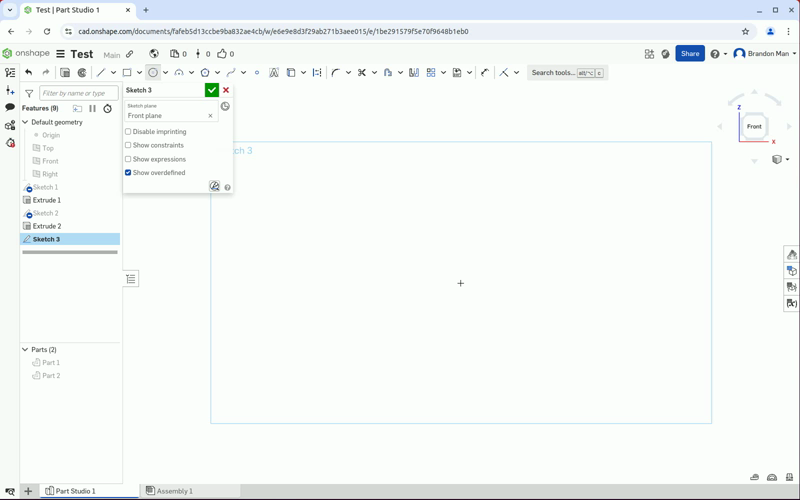
key_up(shift)
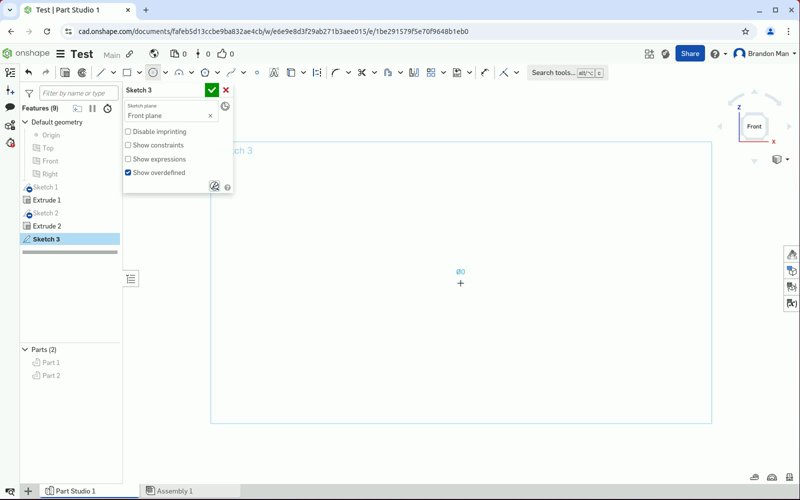
mouse_move(547, 282)
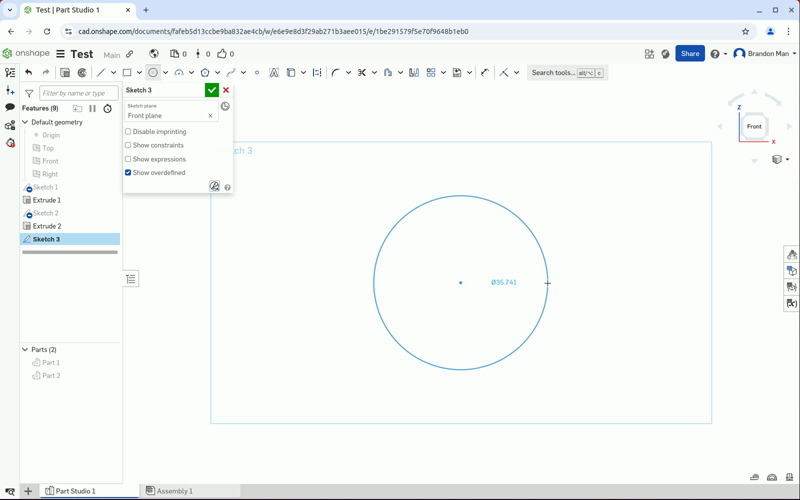
click(547, 282)
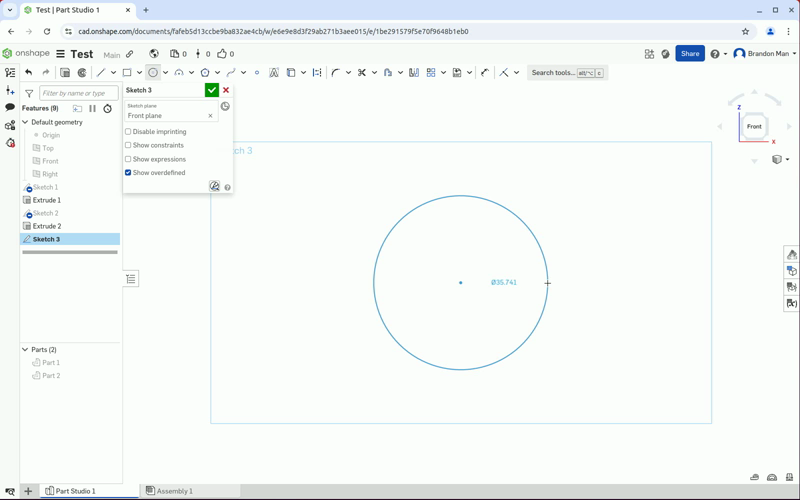
key(esc)
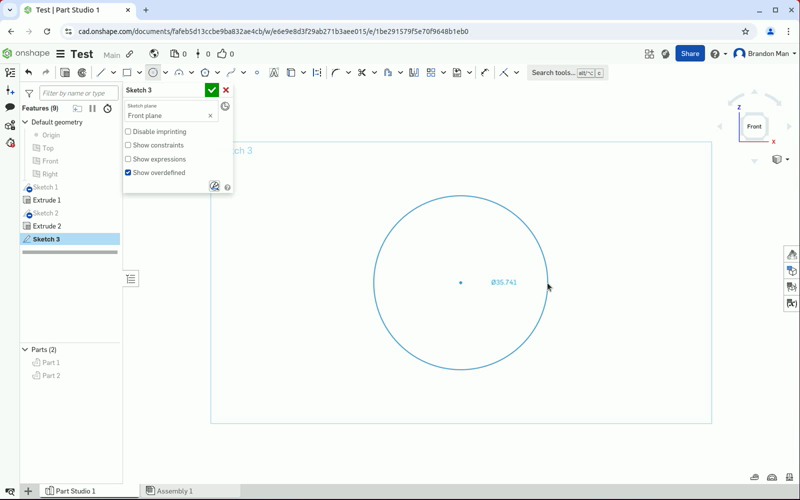
key(c)
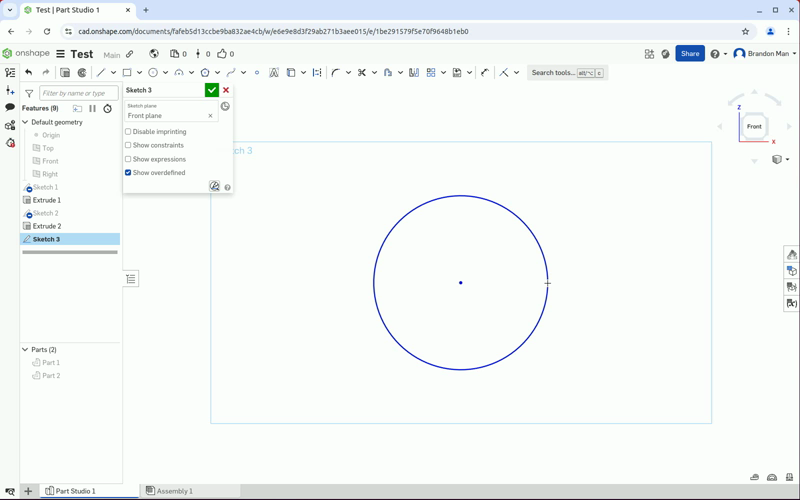
key_down(shift)
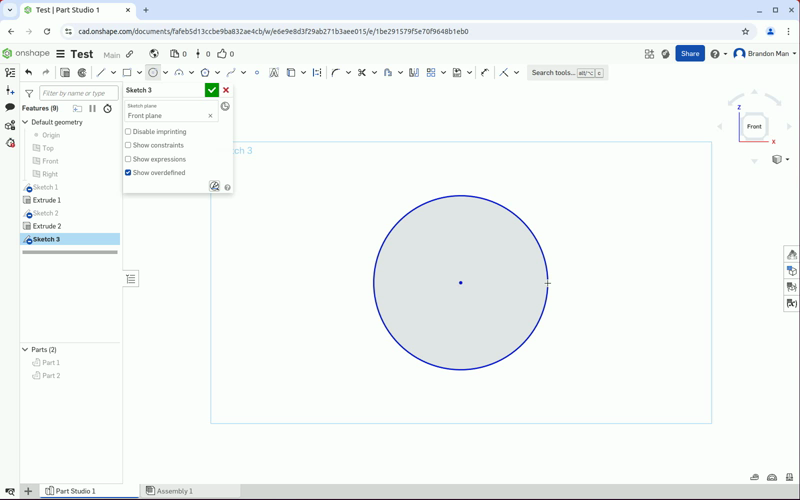
mouse_move(410, 248)
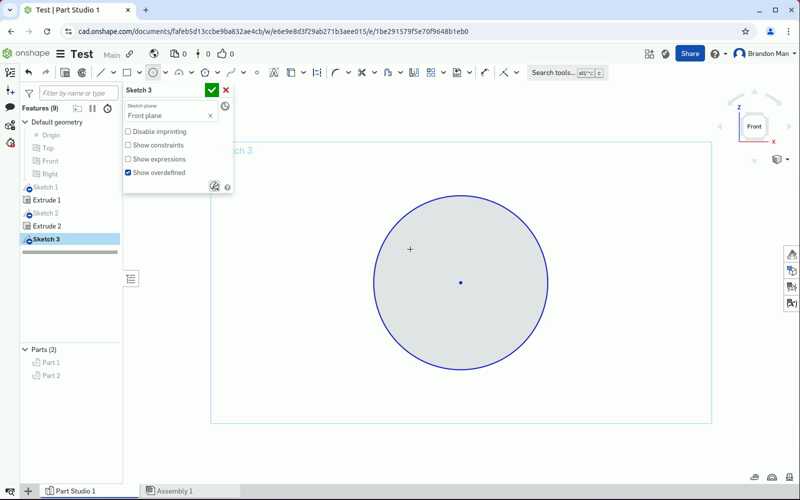
click(410, 248)
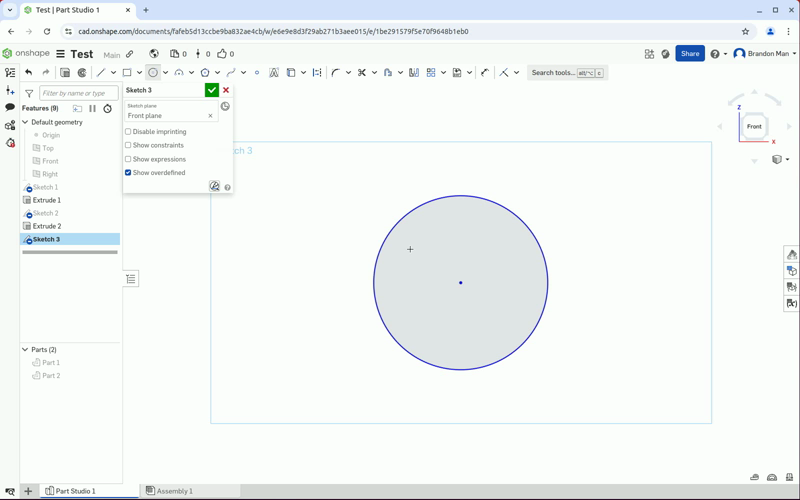
key_up(shift)
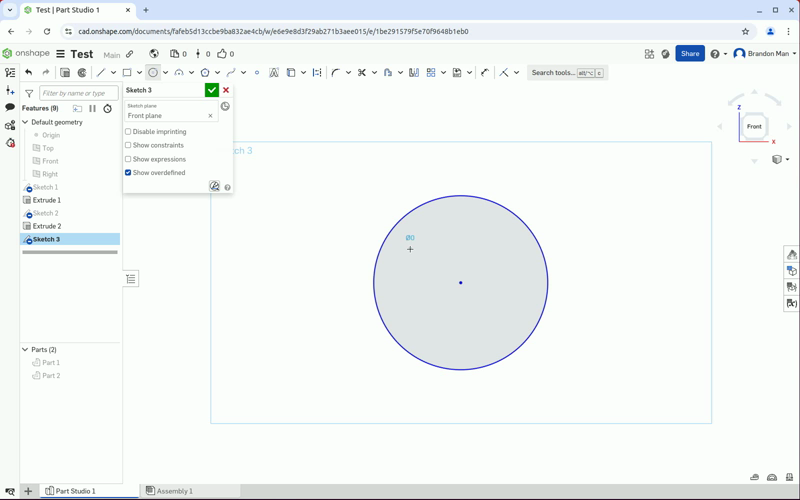
mouse_move(420, 248)
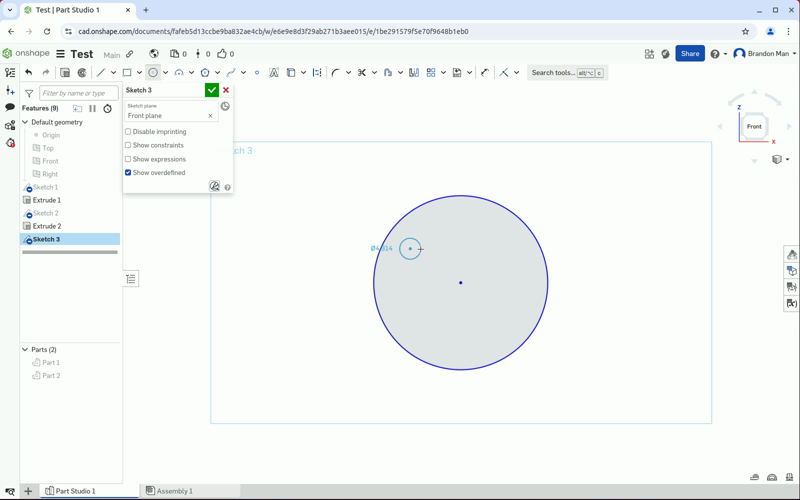
click(420, 248)
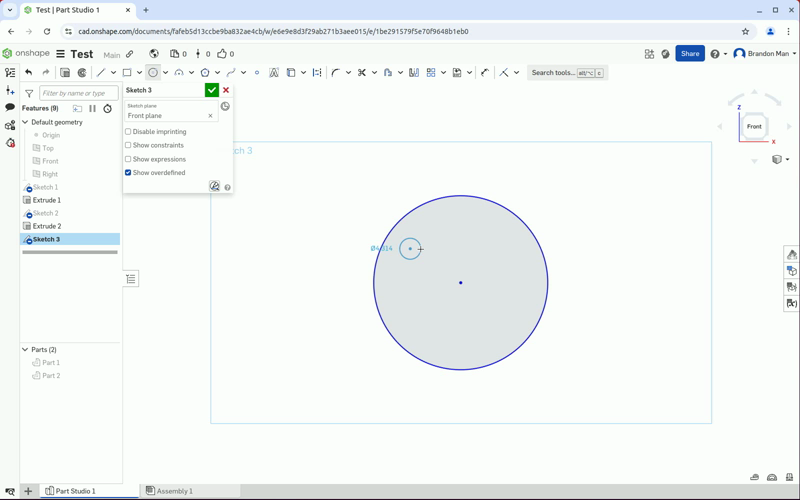
key(esc)
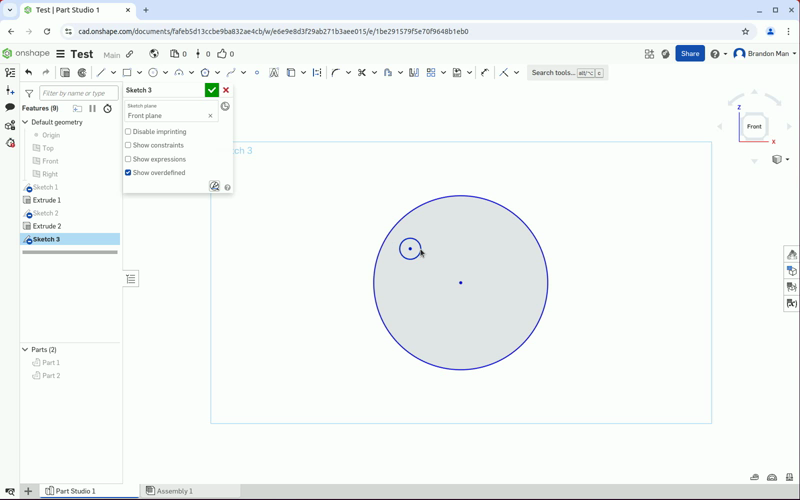
key(c)
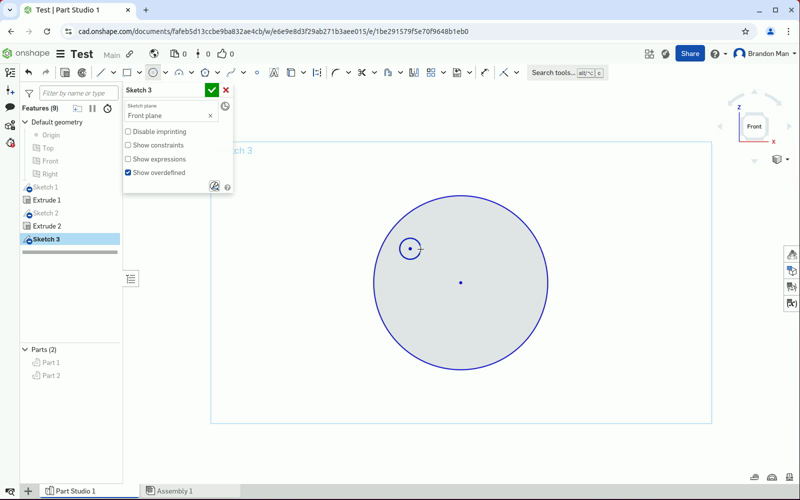
key_down(shift)
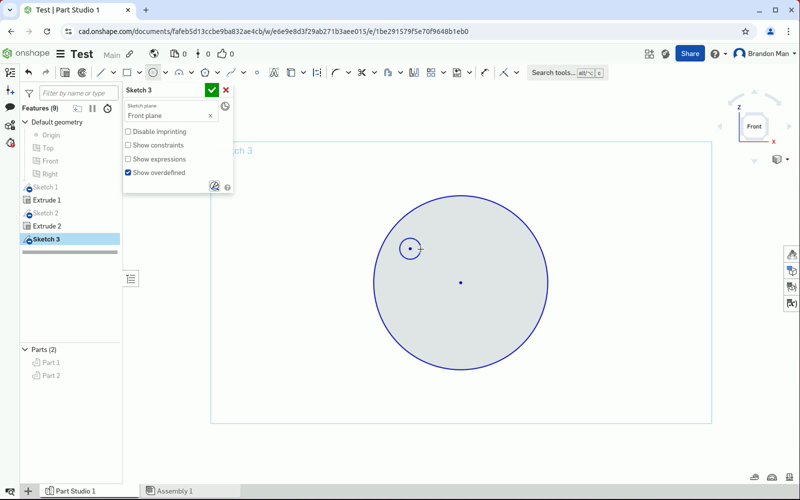
mouse_move(426, 331)
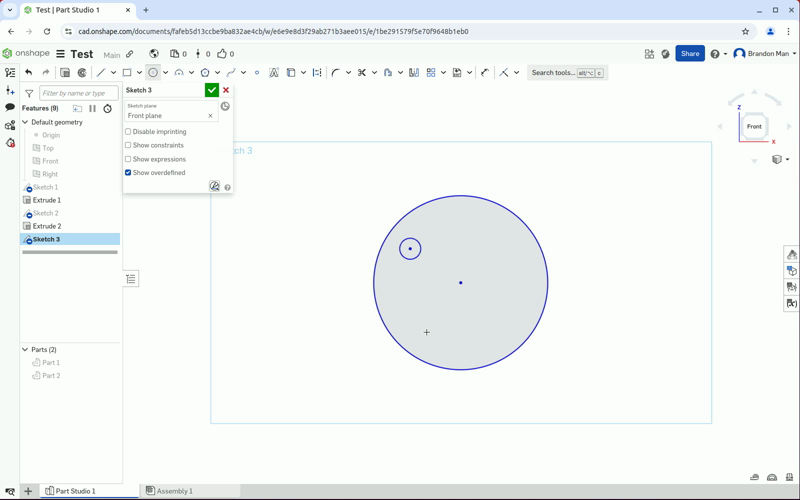
click(426, 331)
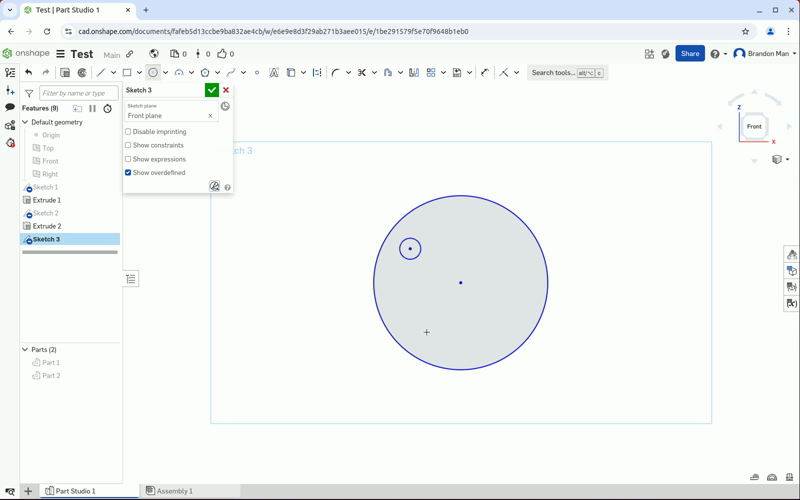
key_up(shift)
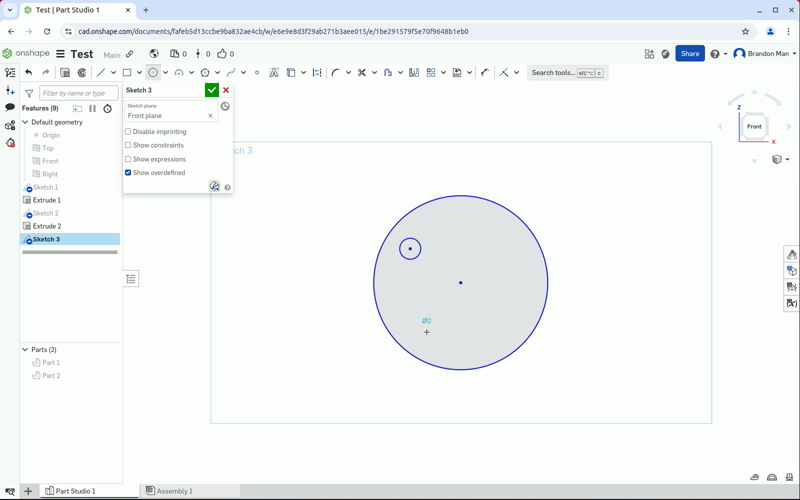
mouse_move(437, 331)
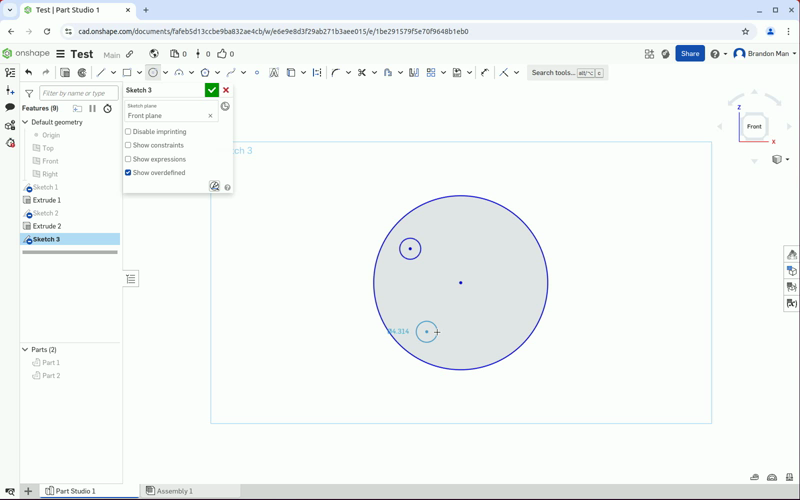
click(437, 331)
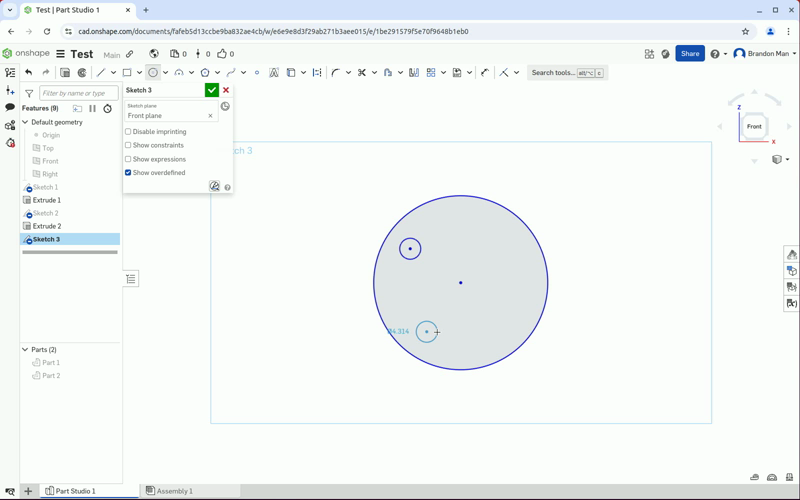
key(esc)
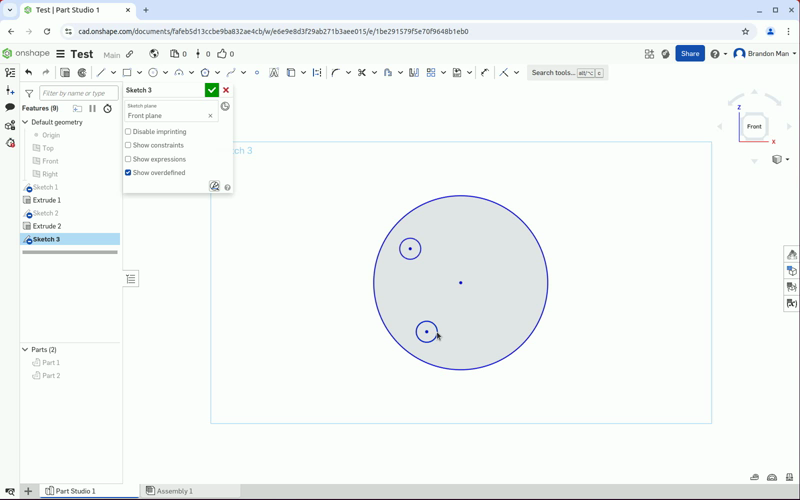
key(c)
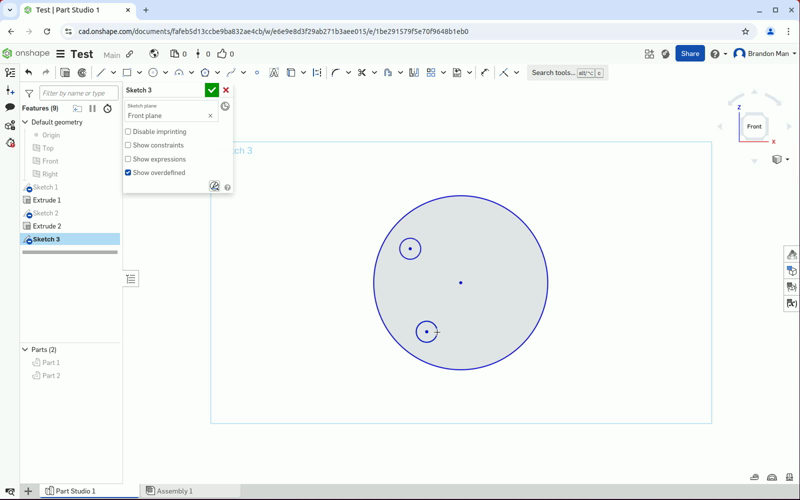
key_down(shift)
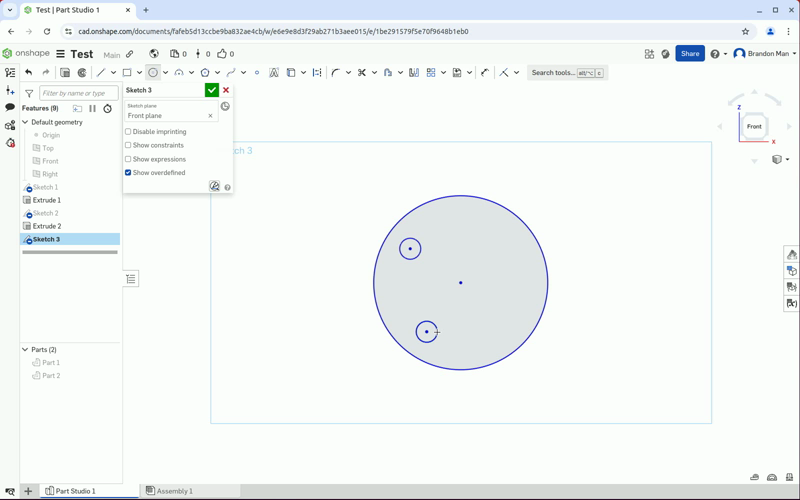
mouse_move(460, 282)
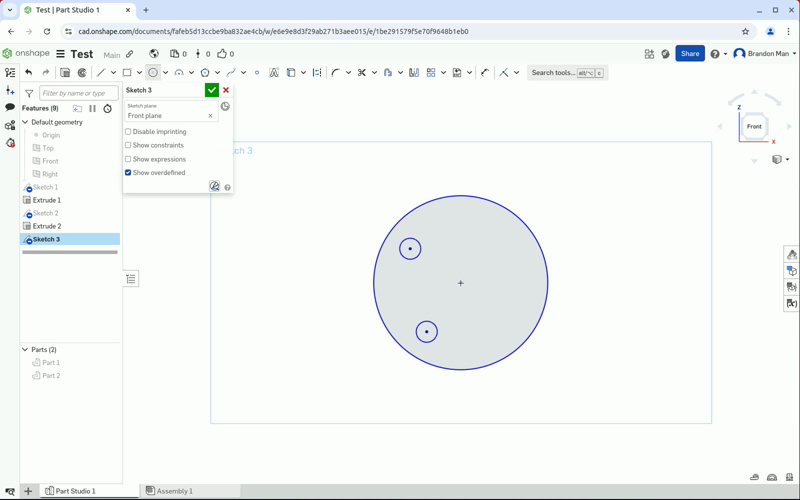
click(460, 282)
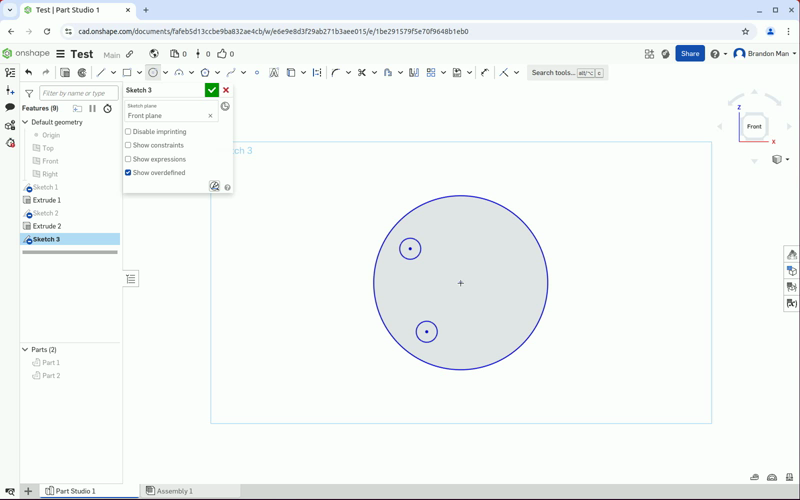
key_up(shift)
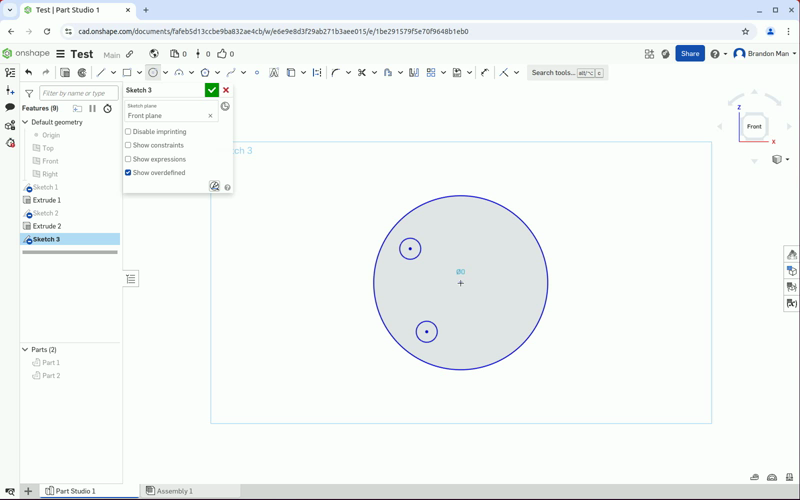
mouse_move(486, 282)
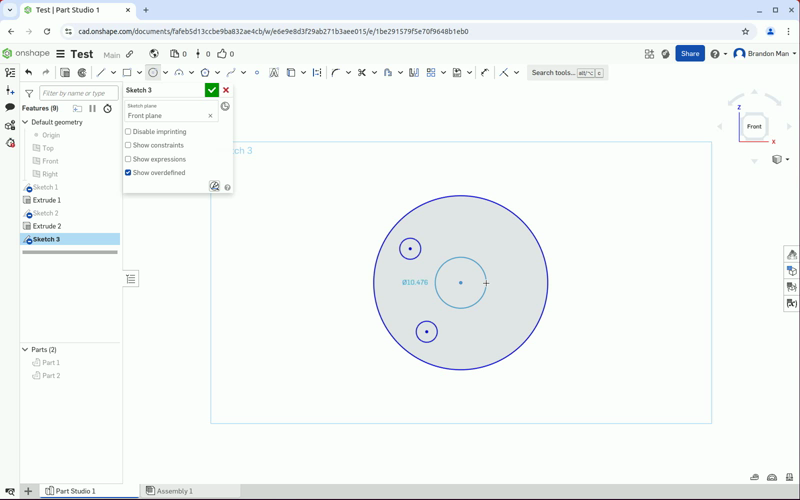
click(486, 282)
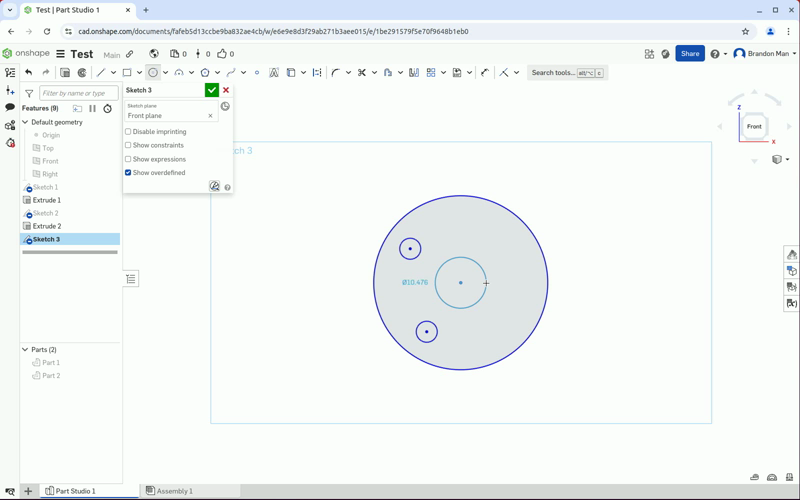
key(esc)
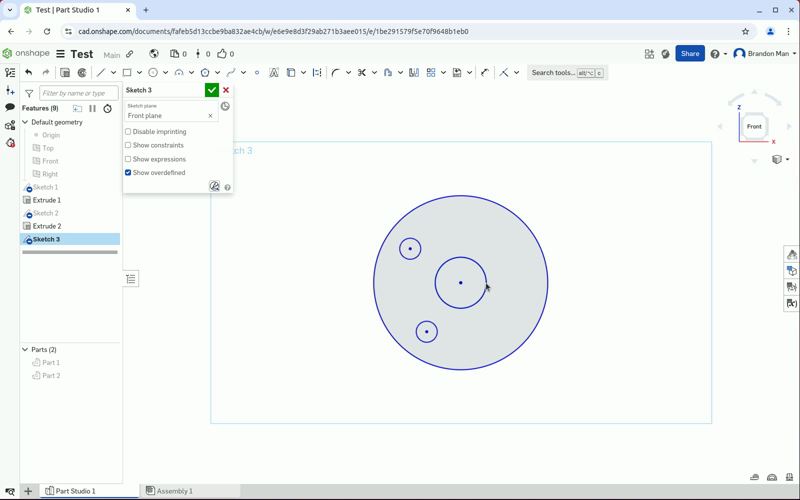
key(c)
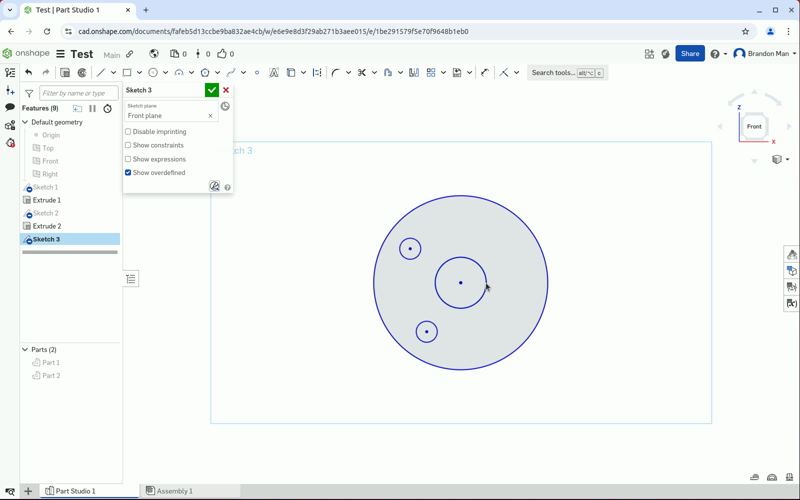
key_down(shift)
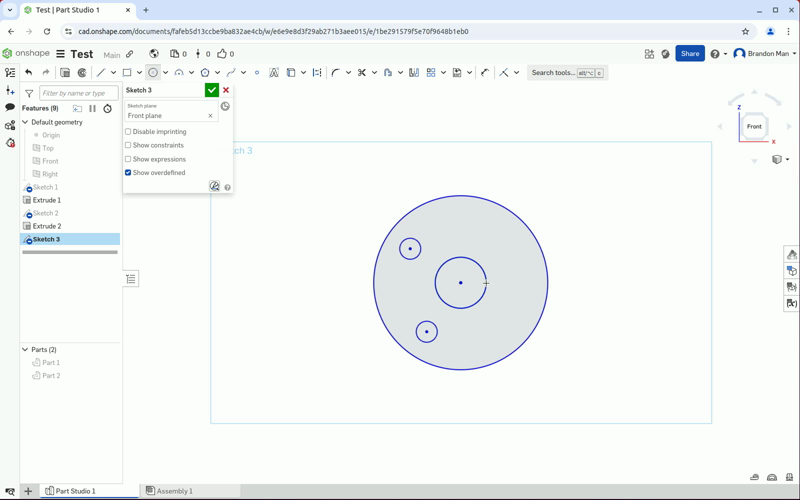
mouse_move(493, 234)
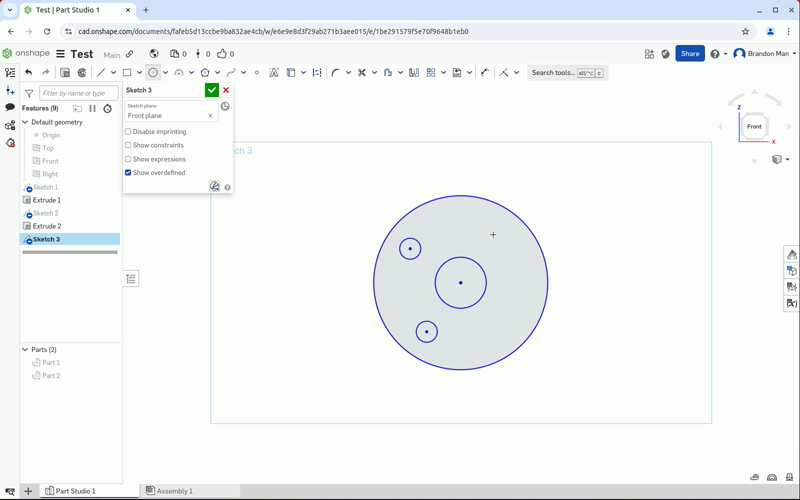
click(493, 234)
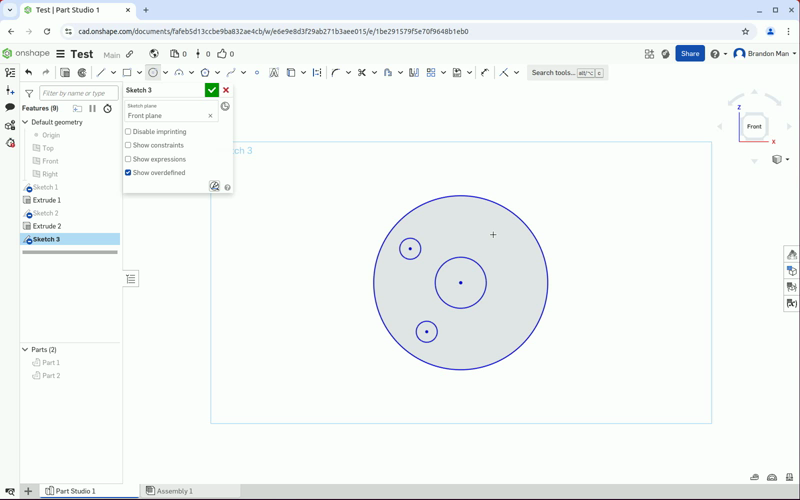
key_up(shift)
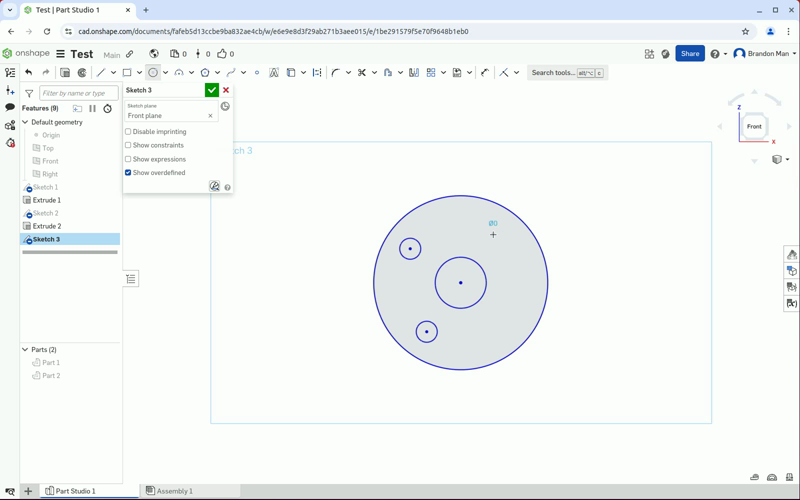
mouse_move(504, 234)
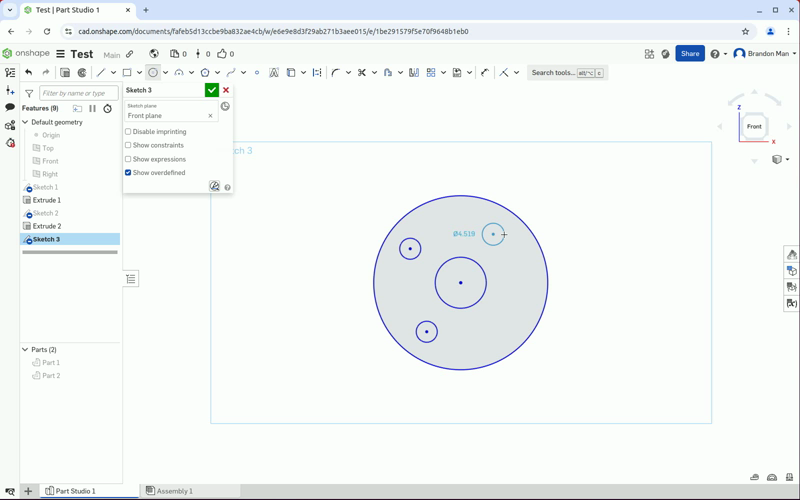
click(504, 234)
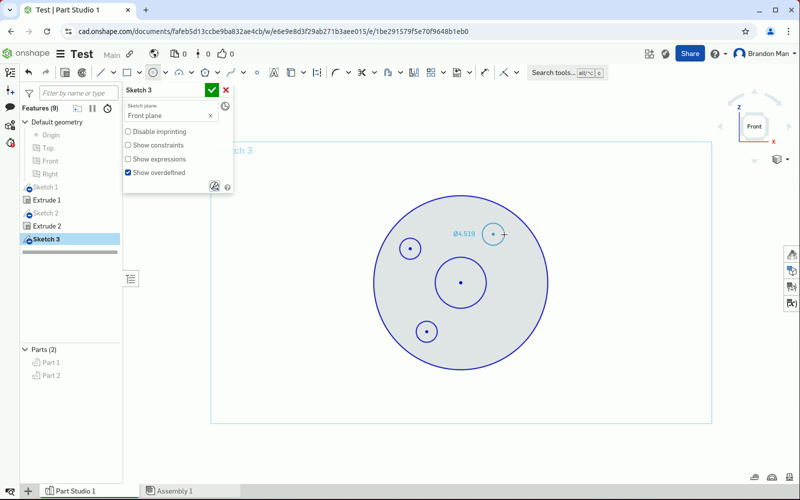
key(esc)
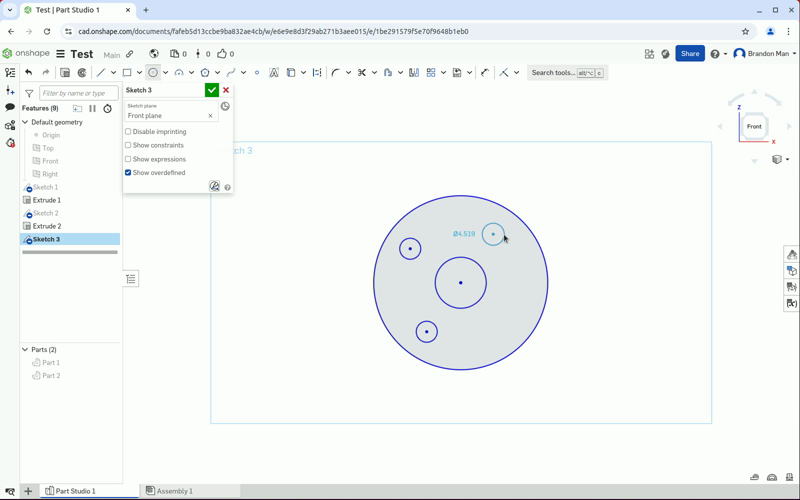
key(c)
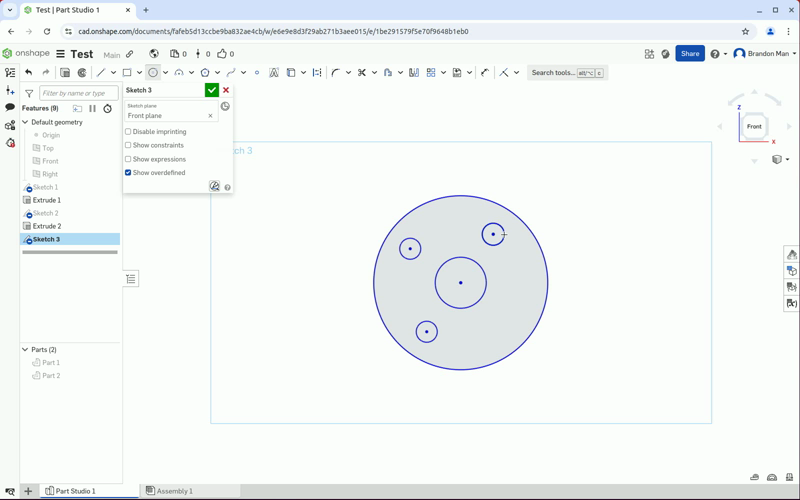
key_down(shift)
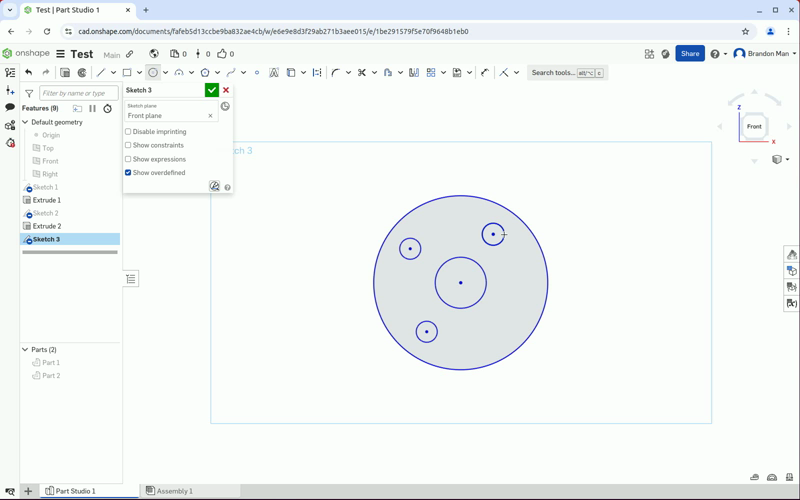
mouse_move(509, 317)
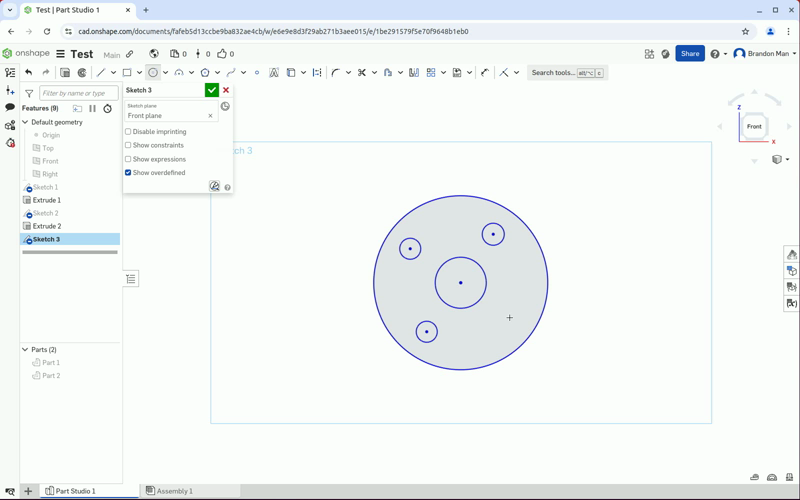
click(509, 317)
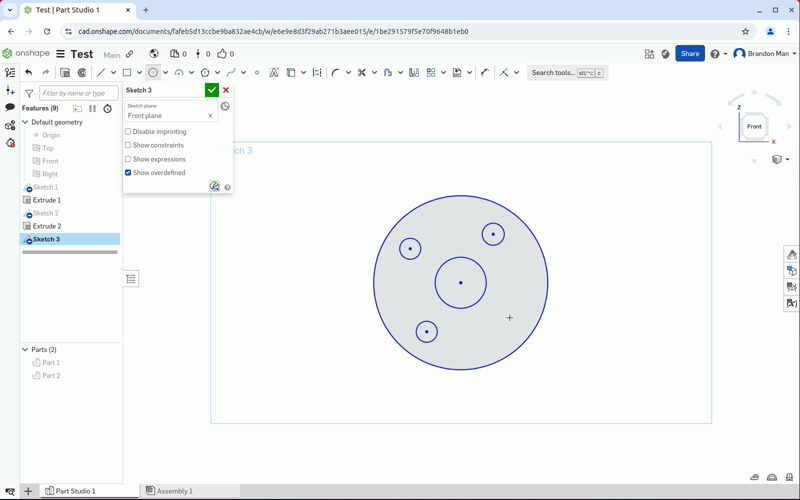
key_up(shift)
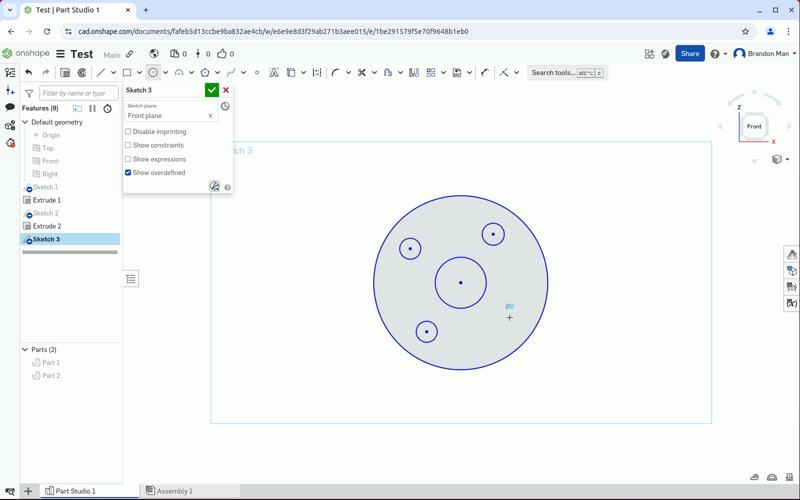
mouse_move(520, 317)
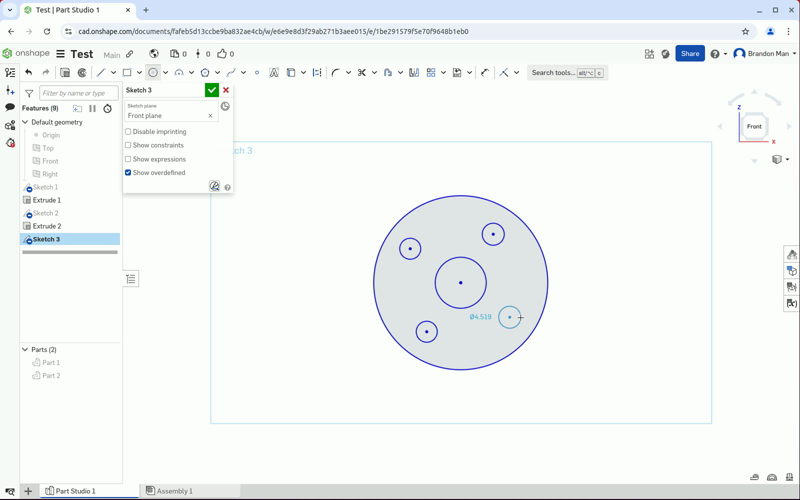
click(520, 317)
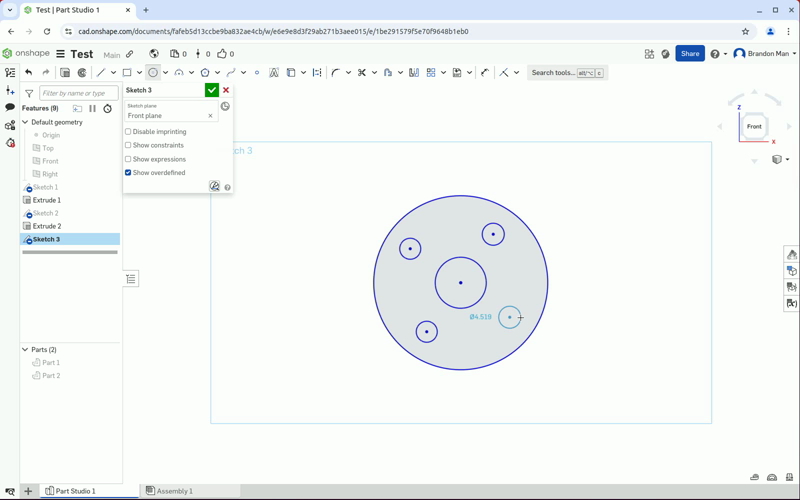
key(esc)
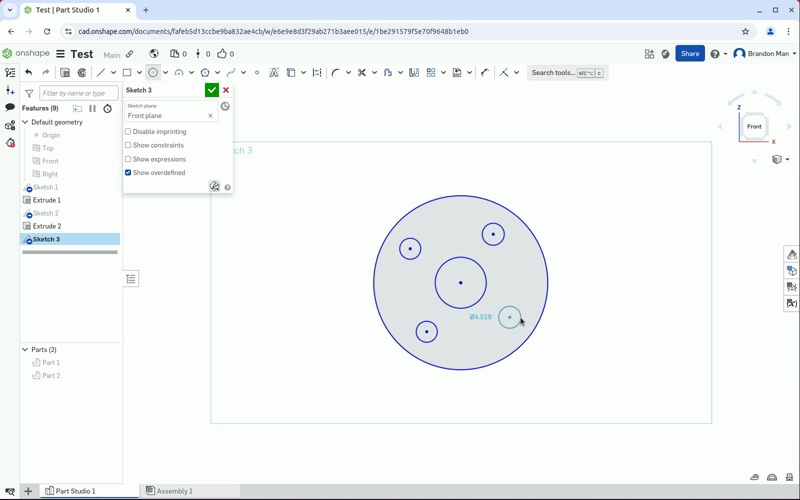
mouse_move(464, 210)
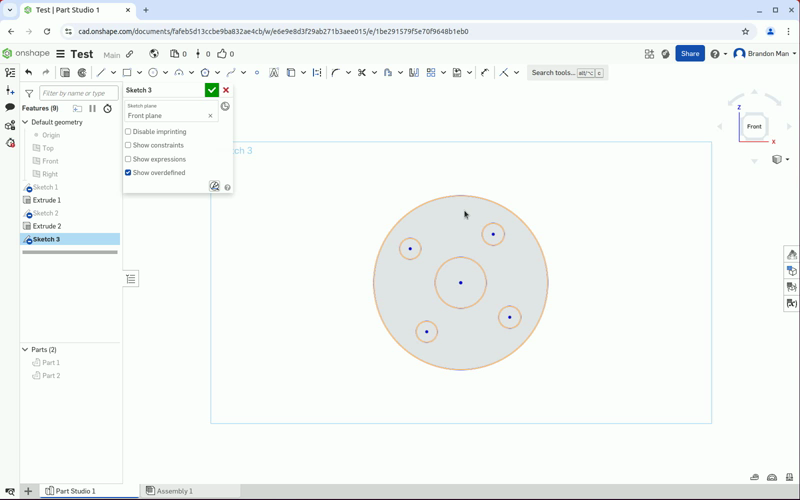
click(464, 210)
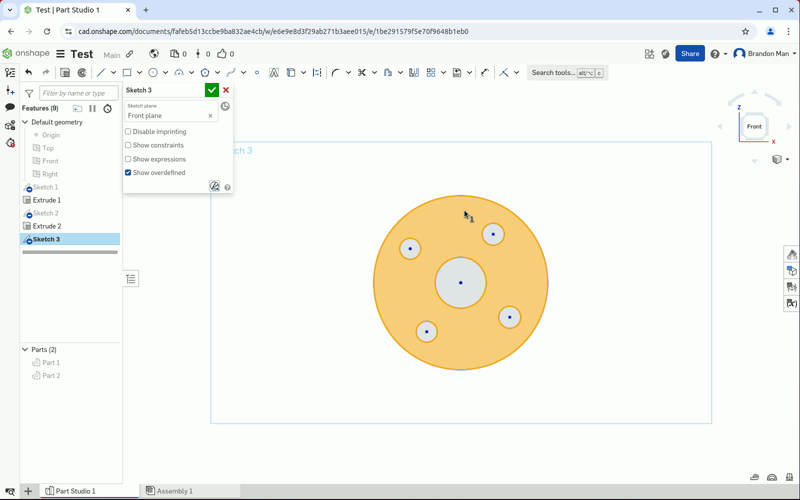
mouse_move(73, 352)
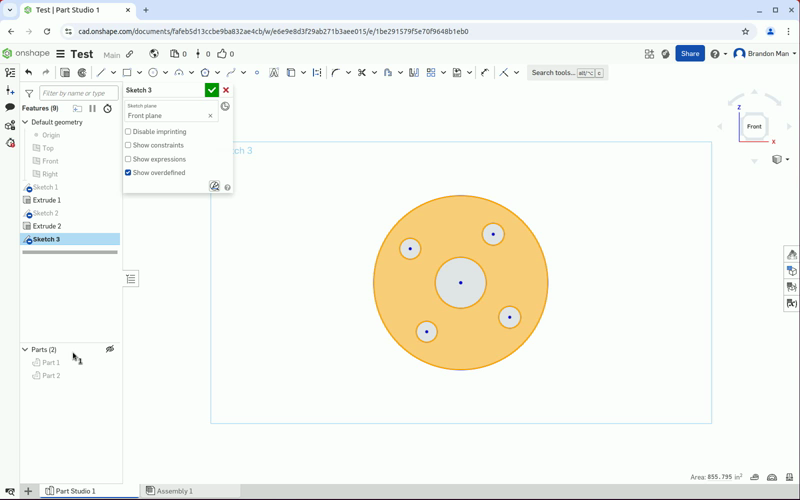
key(shift+y)
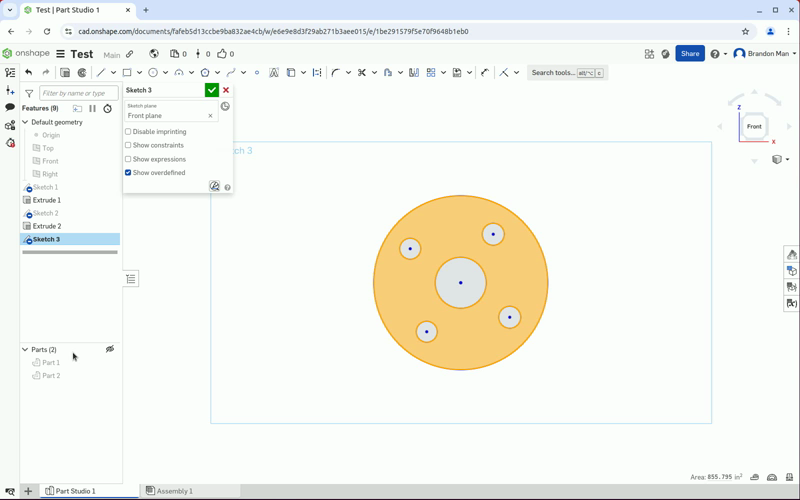
key(shift+e)
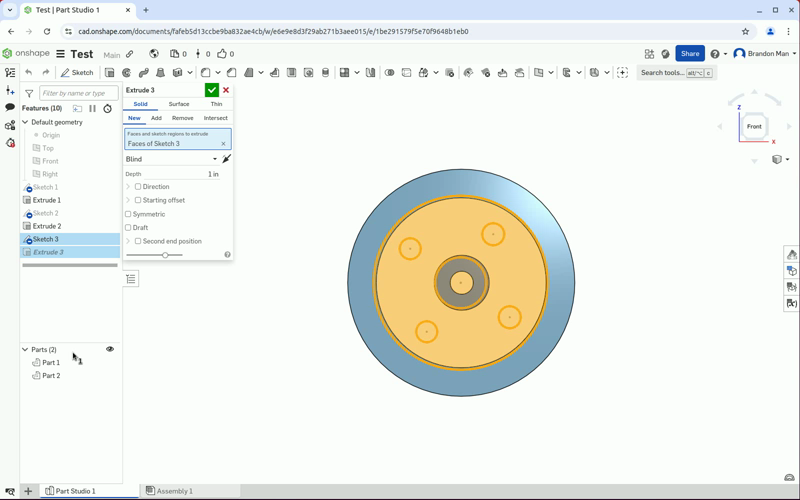
mouse_move(143, 106)
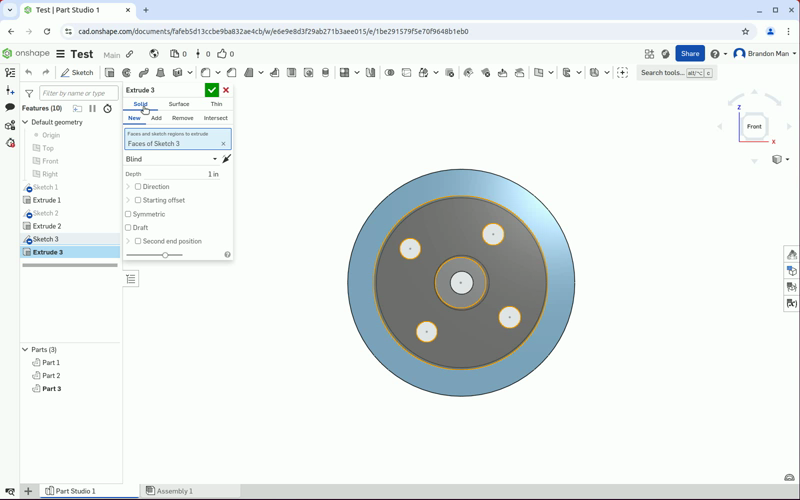
click(143, 106)
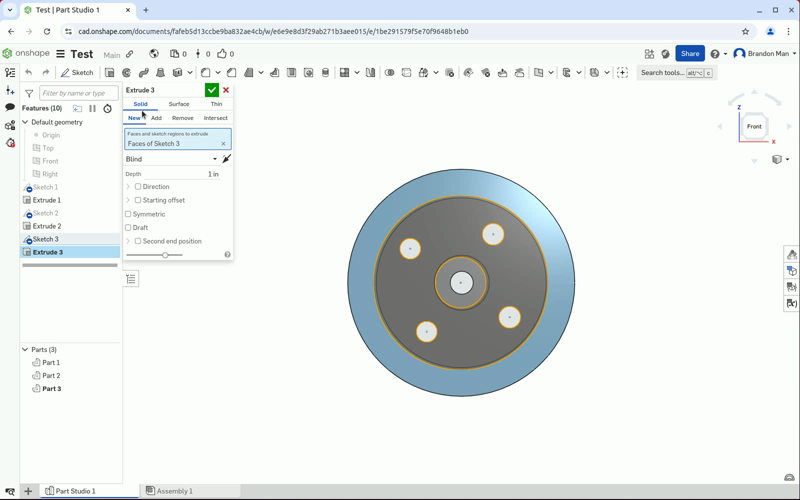
mouse_move(137, 120)
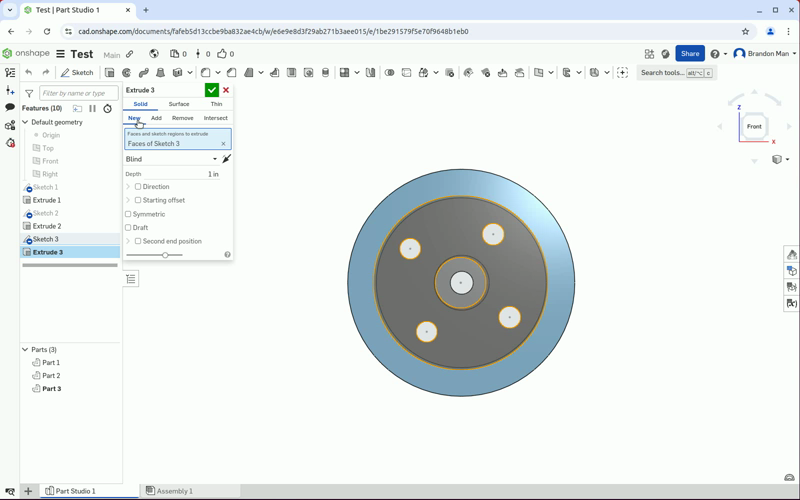
click(137, 120)
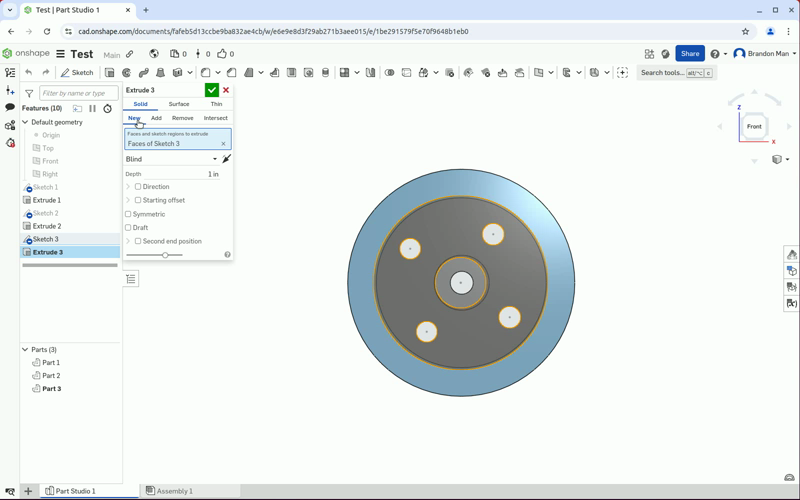
key(tab, 4)
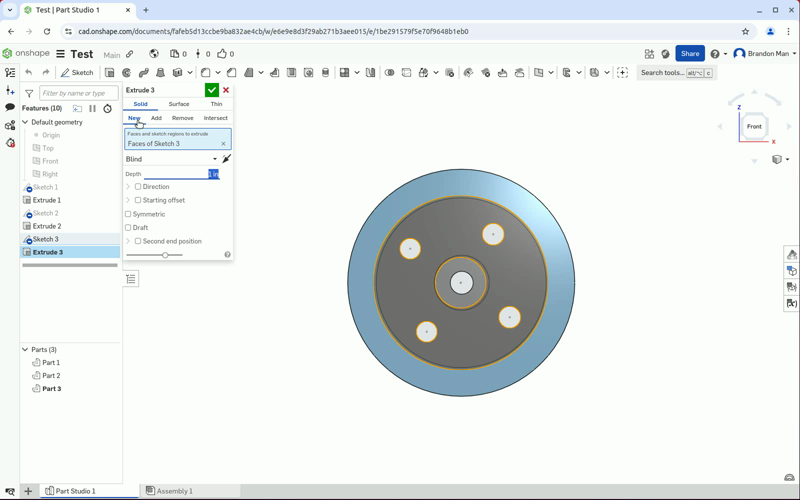
text(6.258)
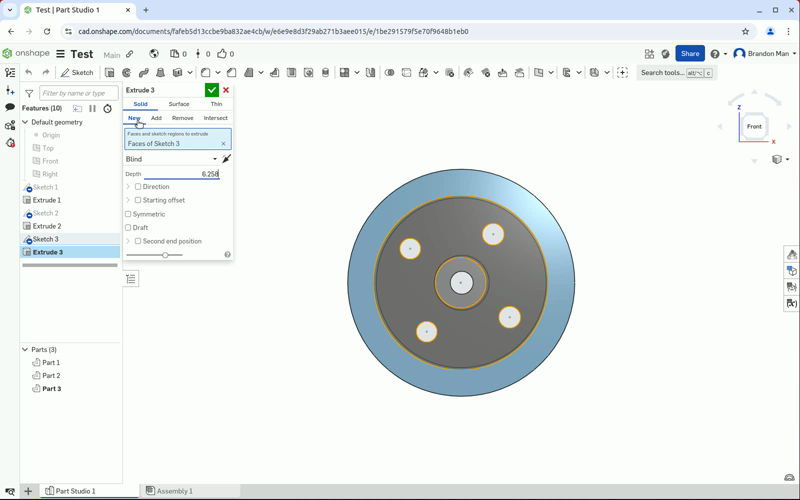
key(enter)
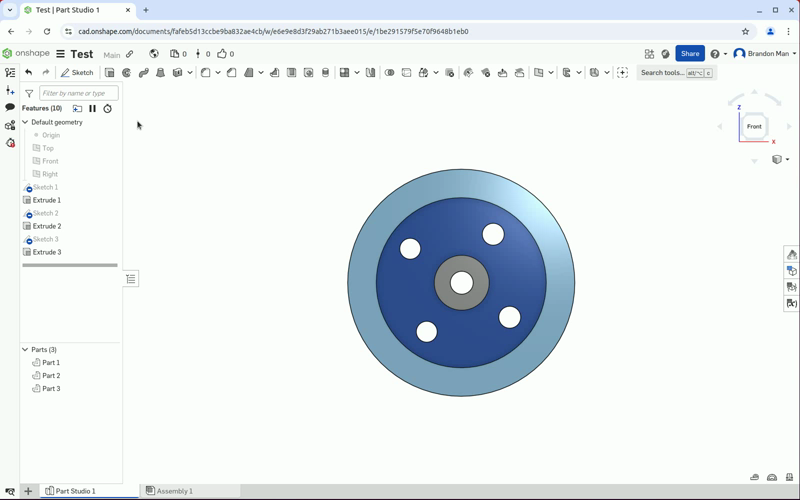
key(shift+h)
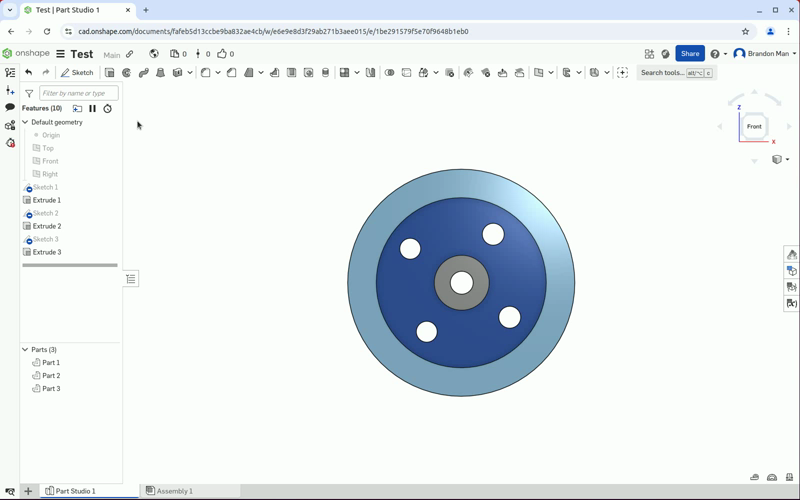
key(shift+h)
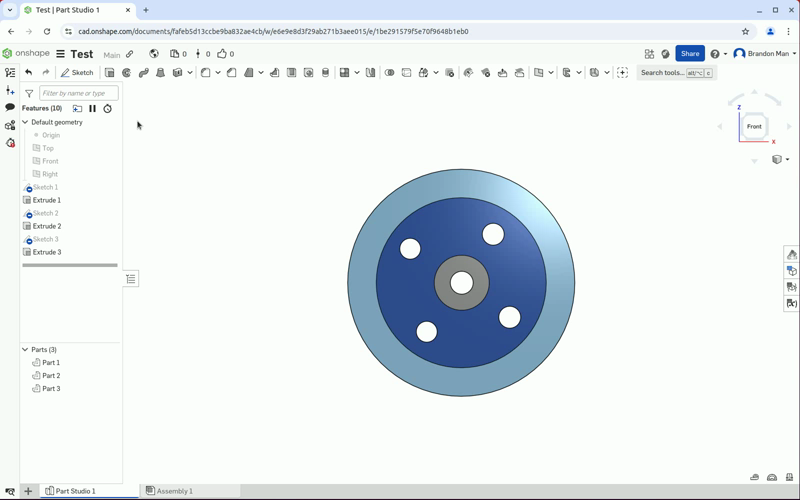
mouse_move(73, 189)
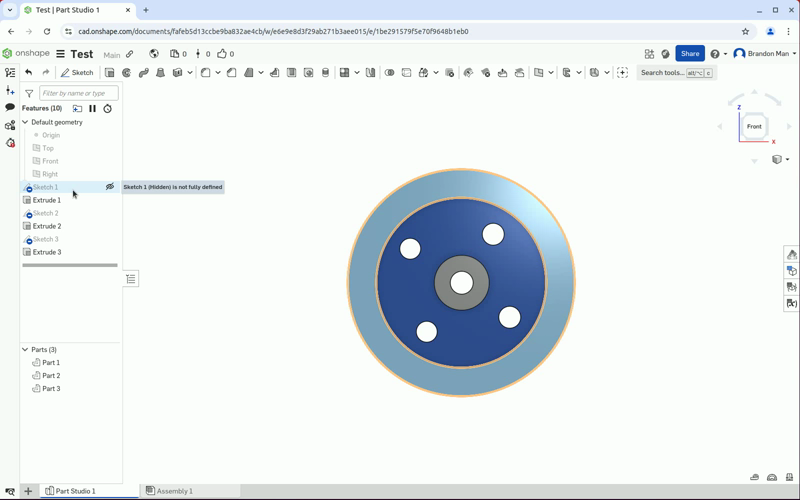
click(73, 189)
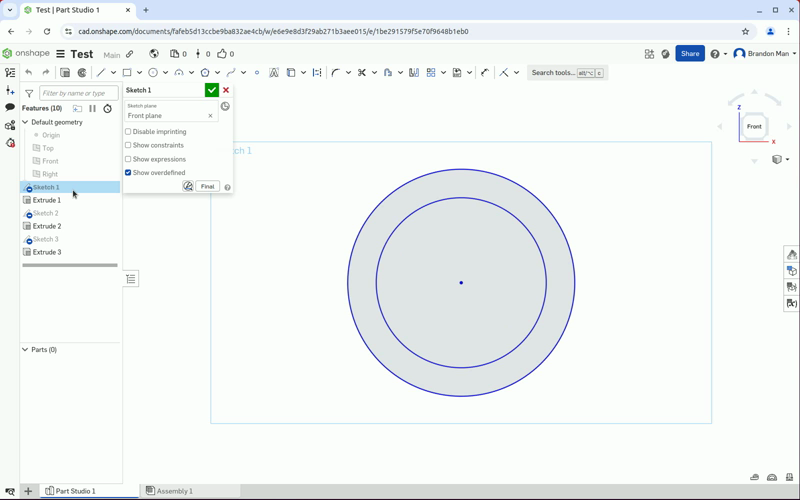
mouse_move(229, 92)
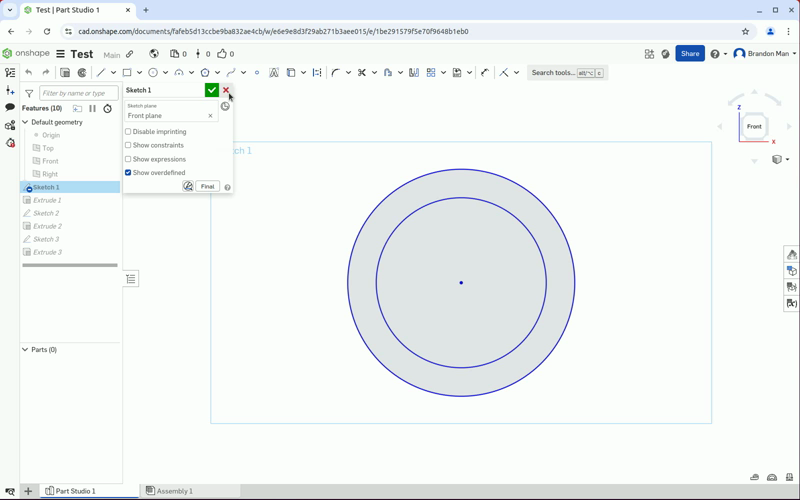
click(229, 92)
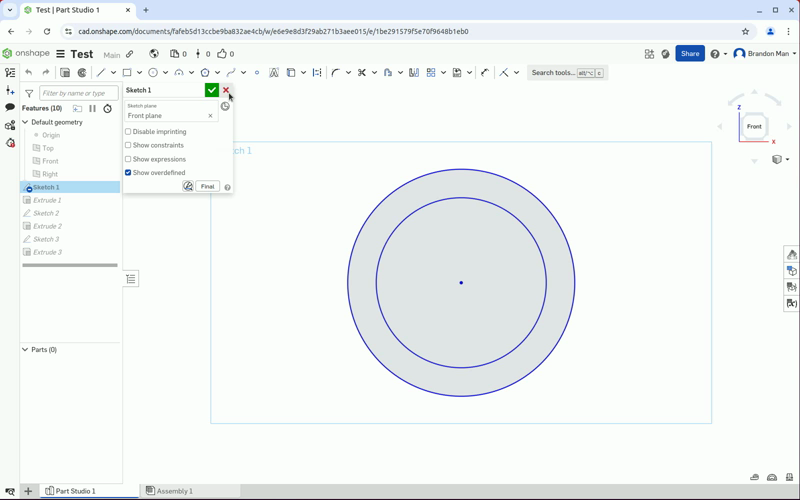
key(shift+s)
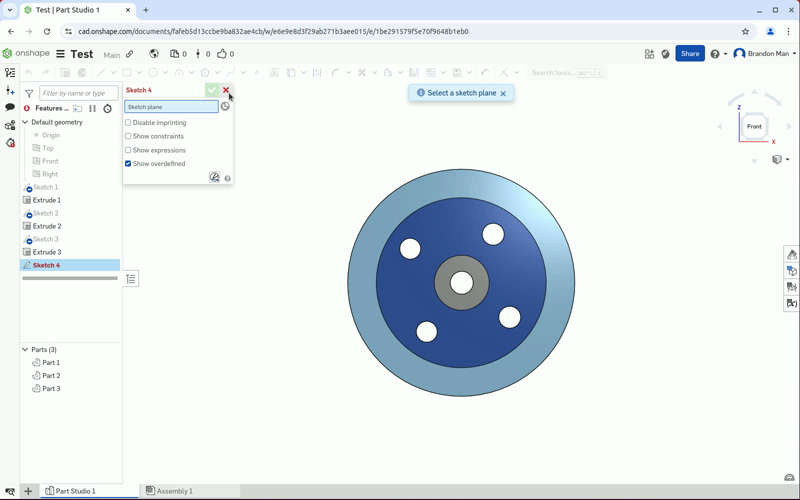
mouse_move(73, 163)
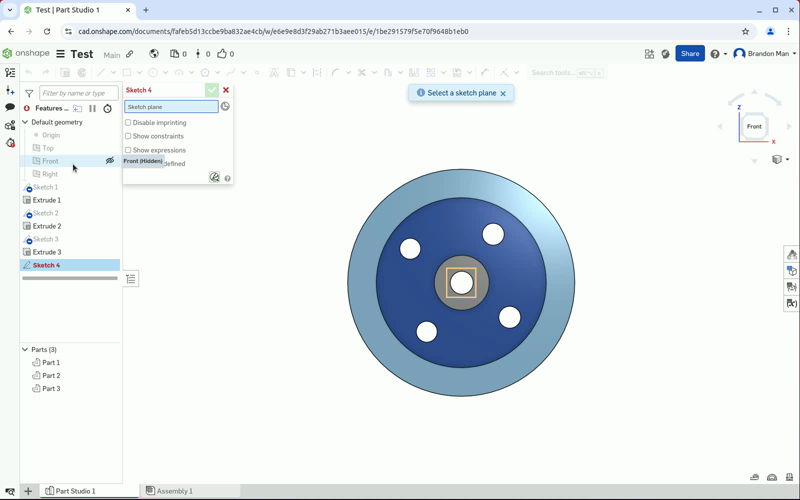
click(73, 163)
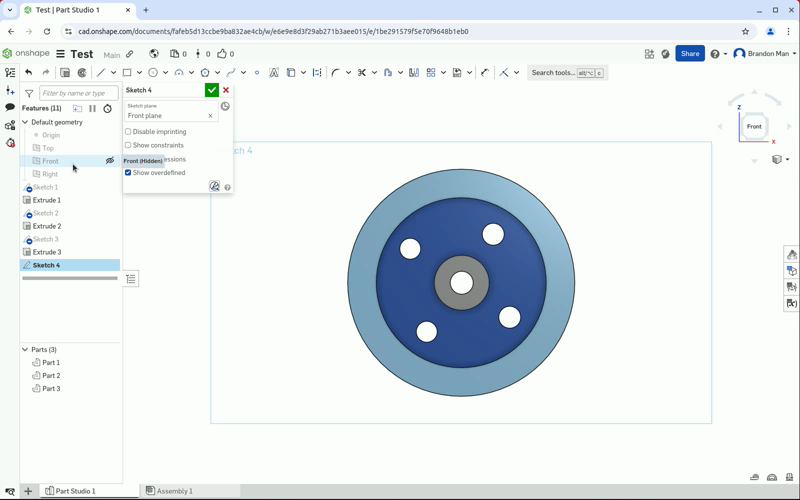
mouse_move(73, 352)
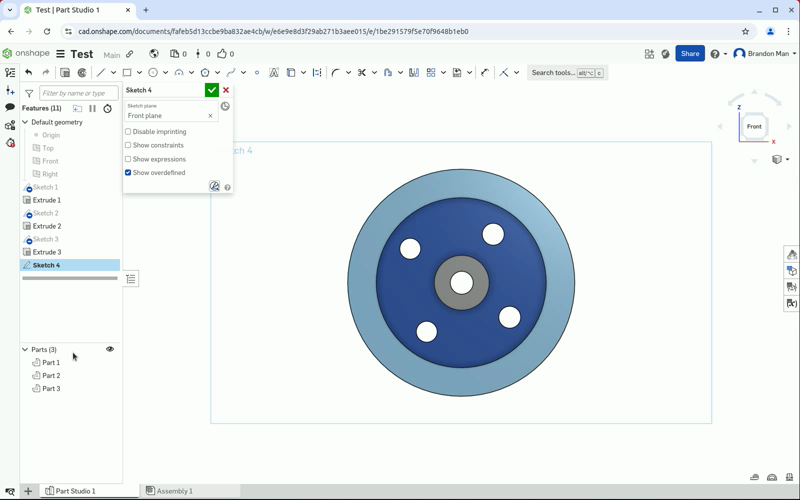
key(y)
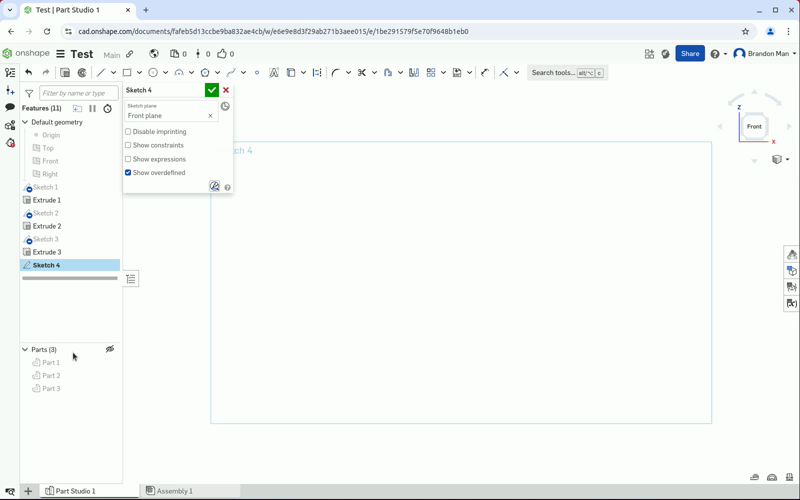
key(c)
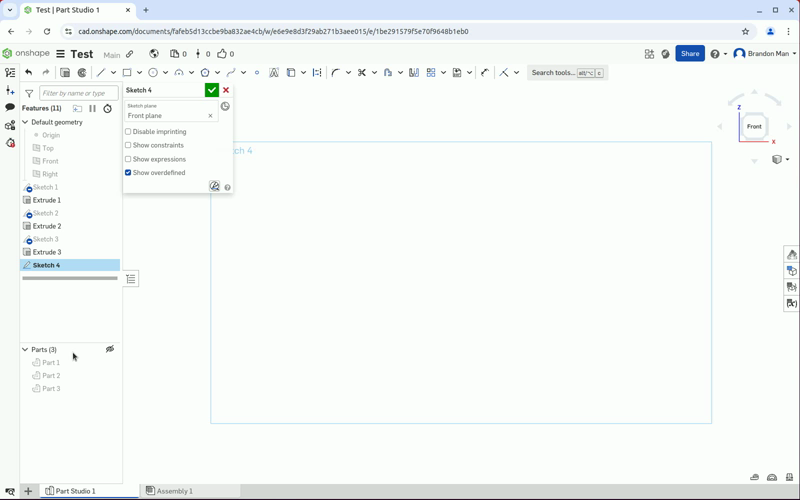
key_down(shift)
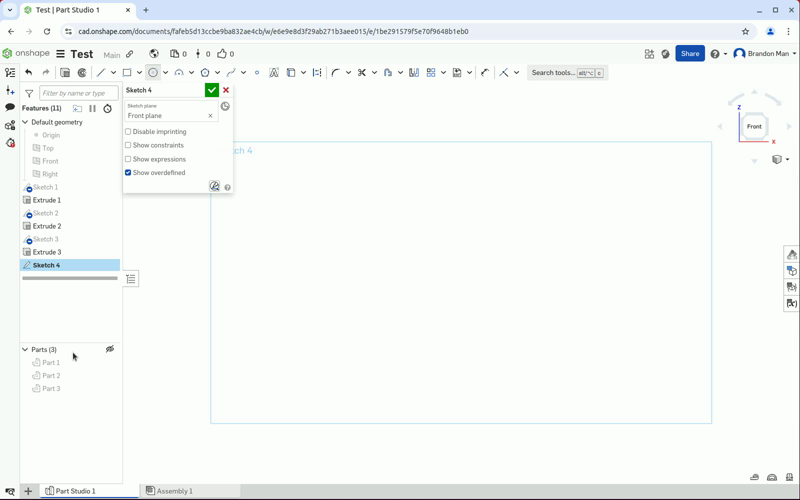
mouse_move(460, 282)
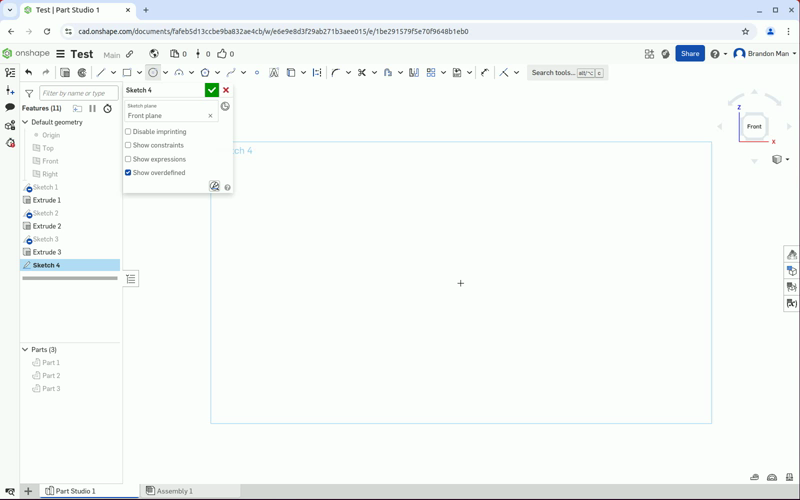
click(460, 282)
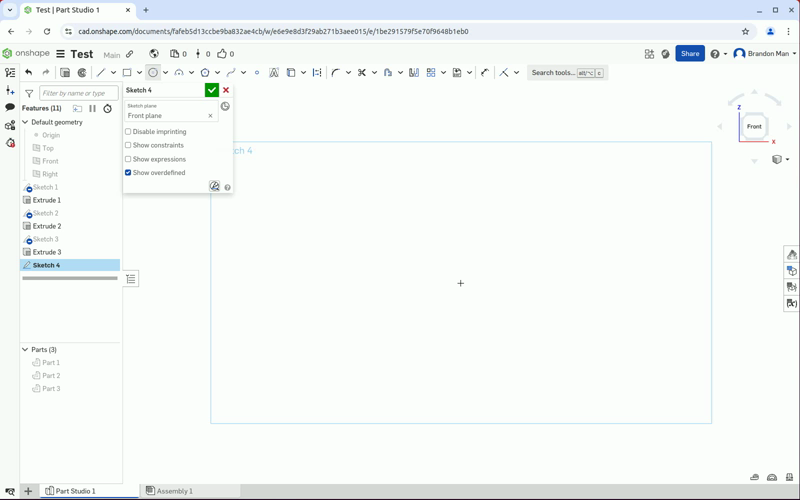
key_up(shift)
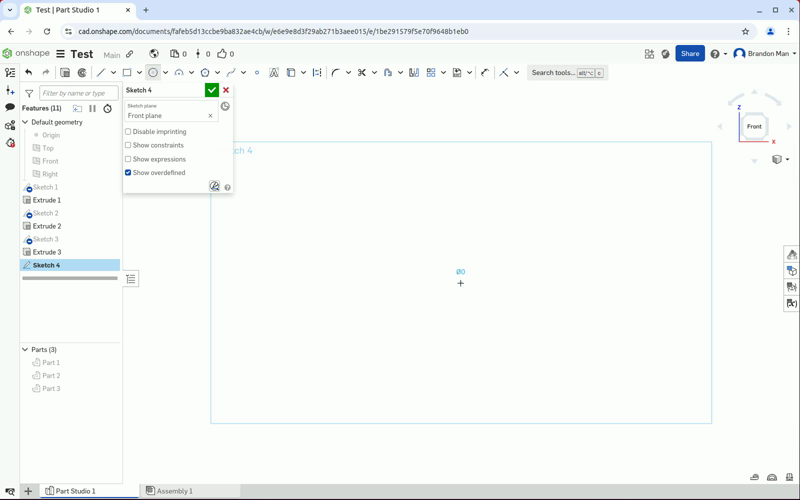
mouse_move(547, 282)
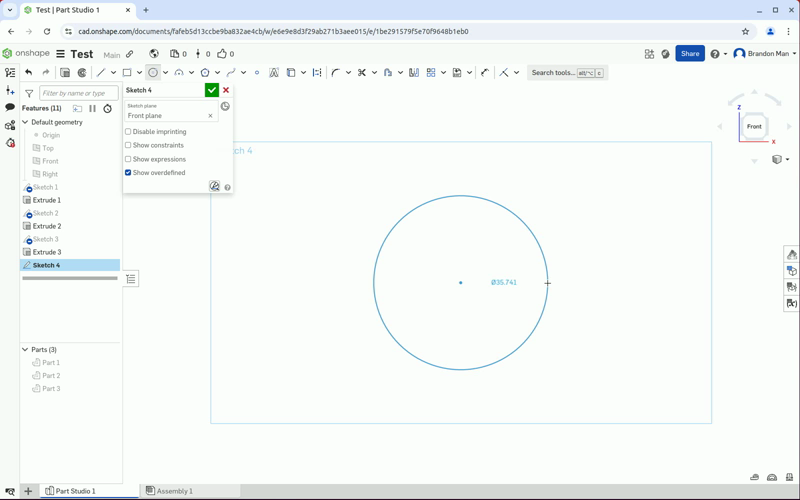
click(547, 282)
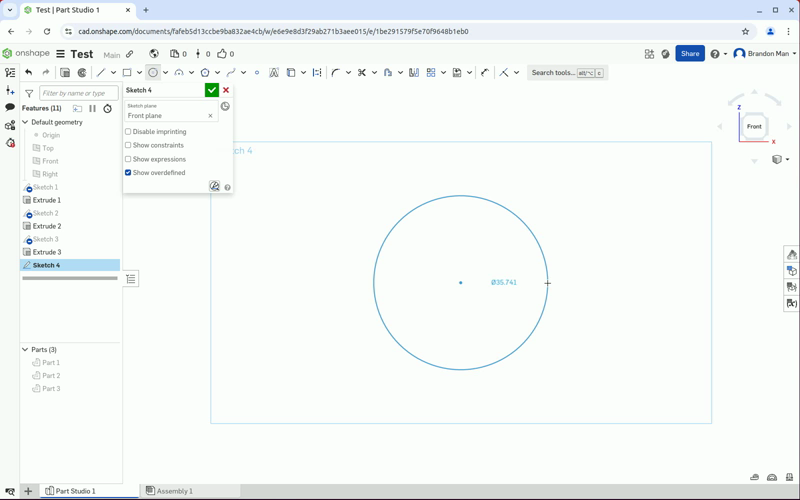
key(esc)
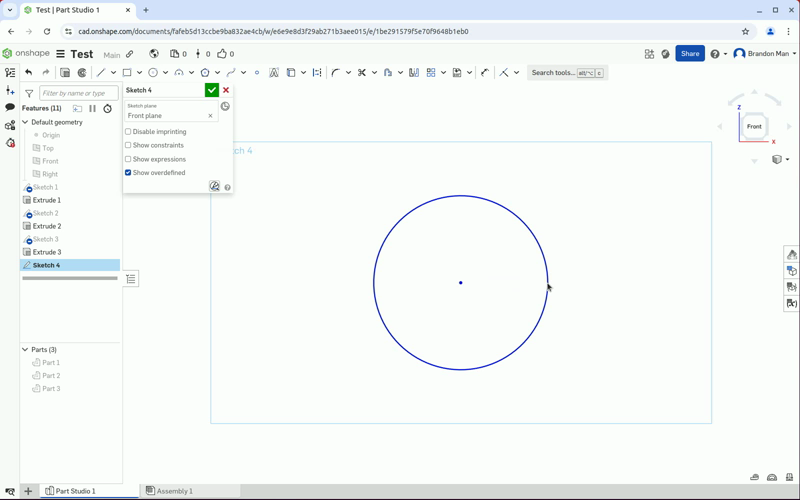
key(c)
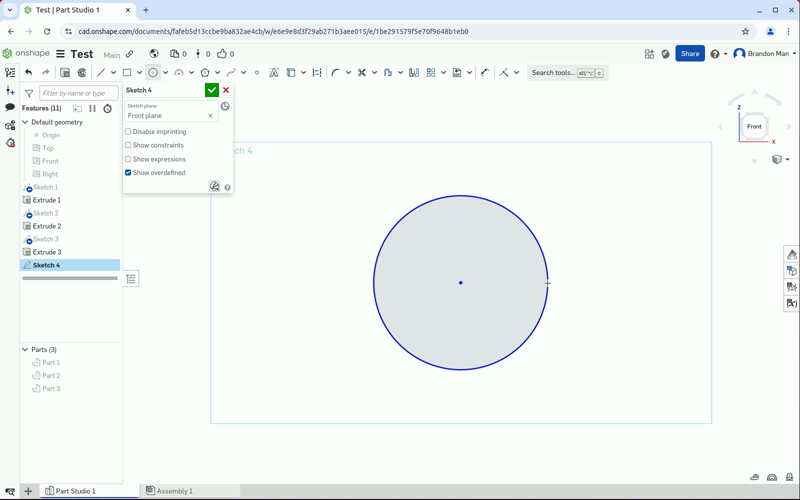
key_down(shift)
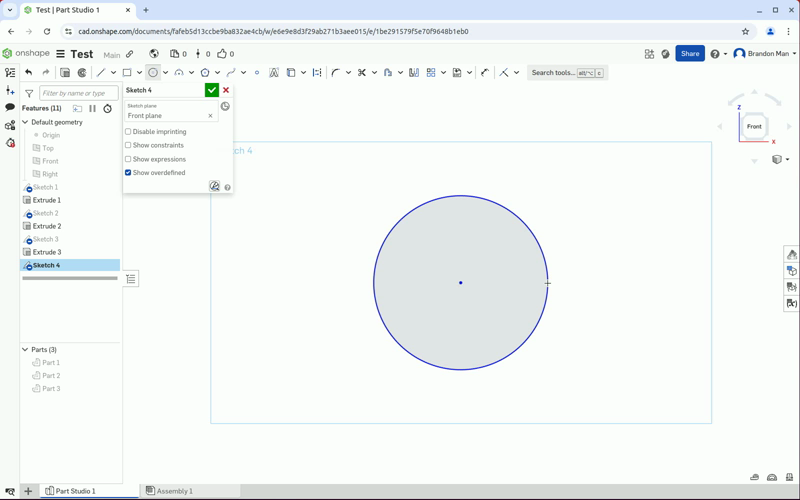
mouse_move(410, 248)
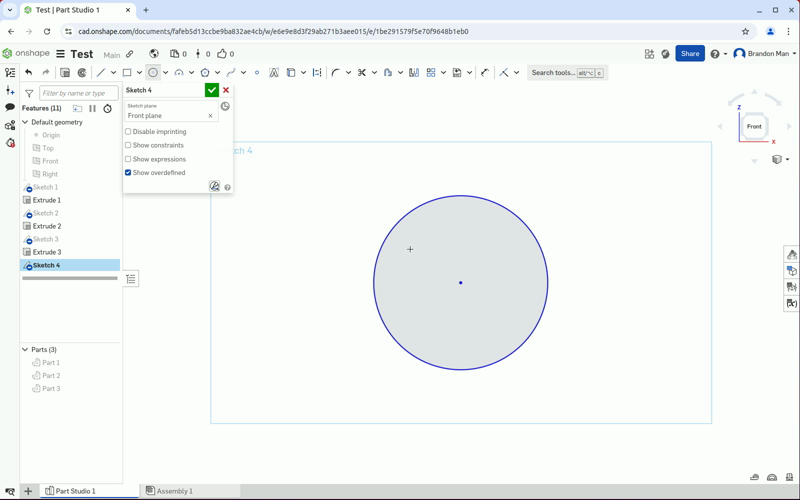
click(410, 248)
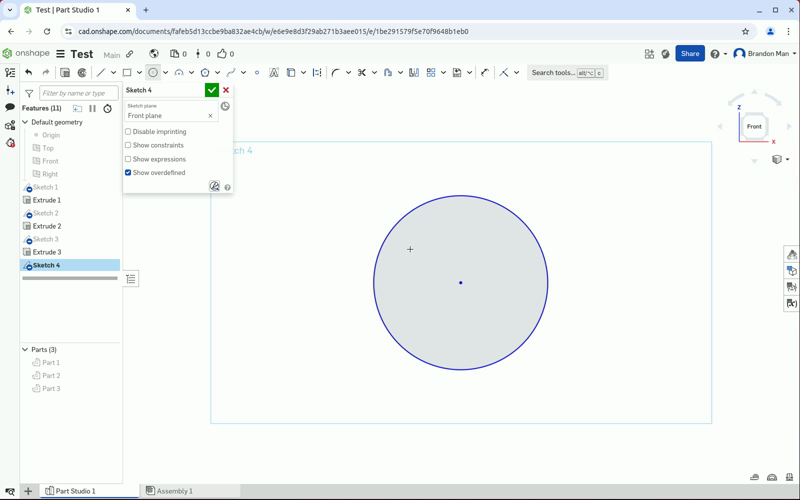
key_up(shift)
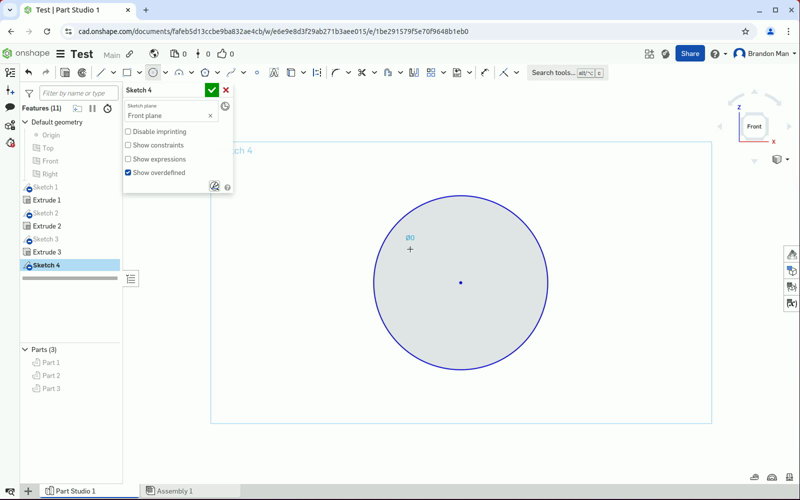
mouse_move(420, 248)
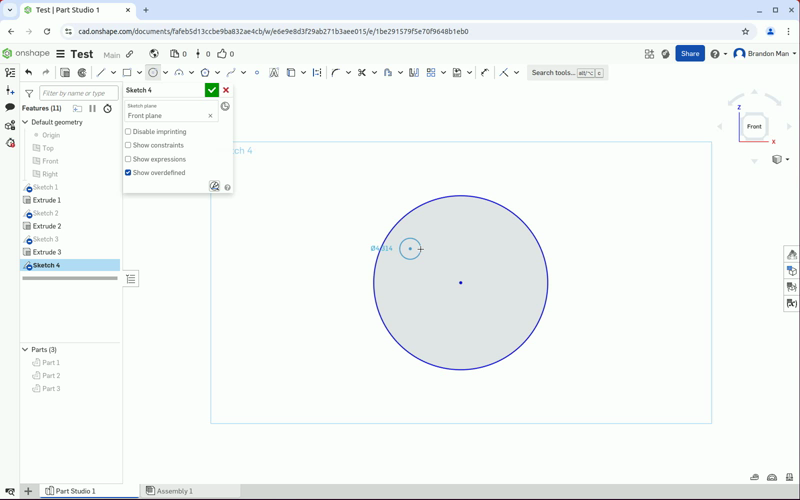
click(420, 248)
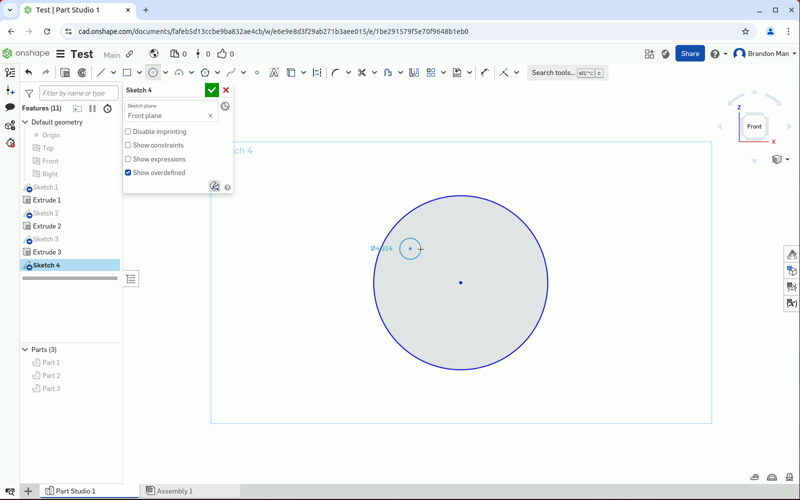
key(esc)
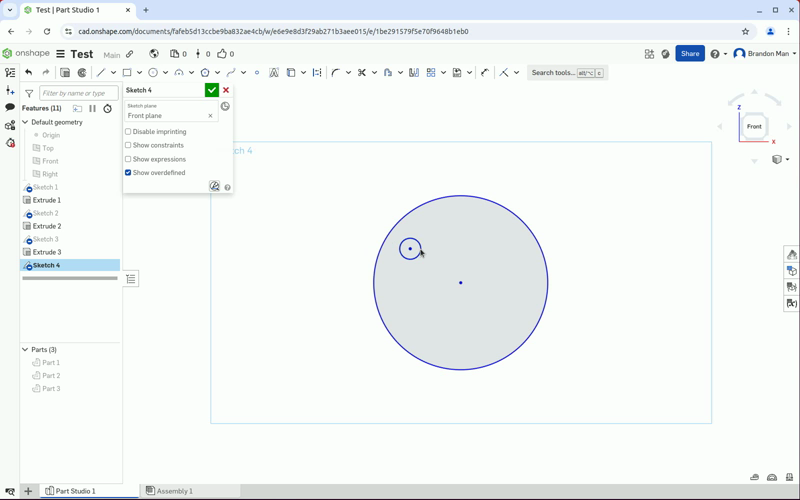
key(c)
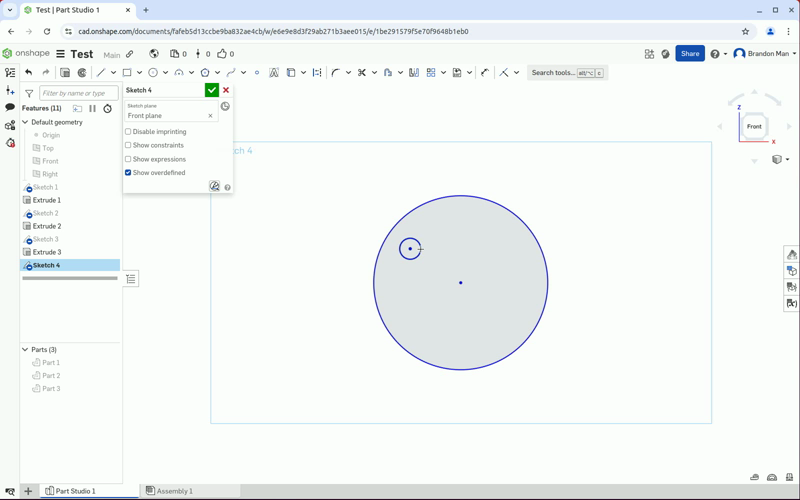
key_down(shift)
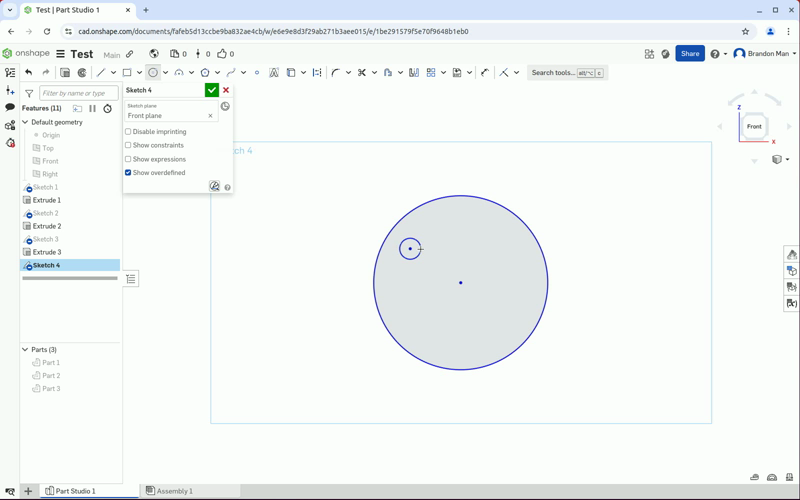
mouse_move(426, 331)
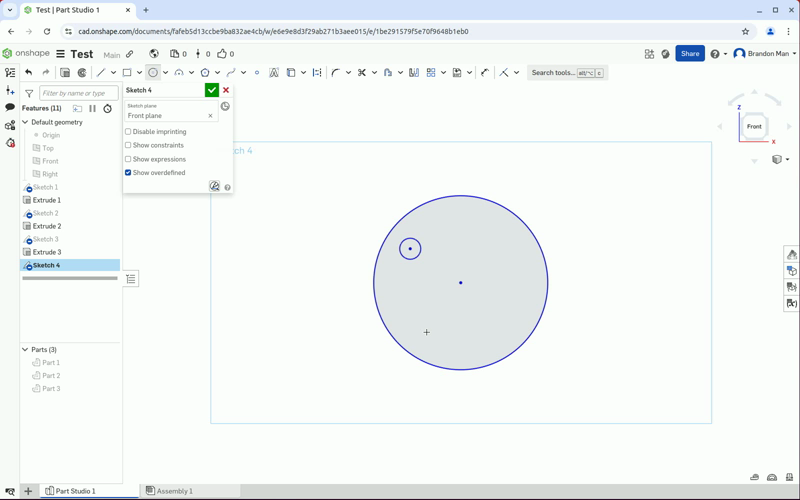
click(426, 331)
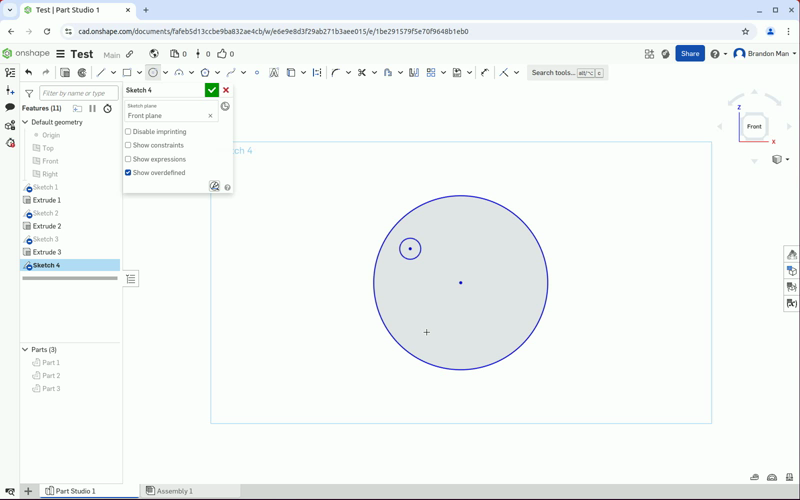
key_up(shift)
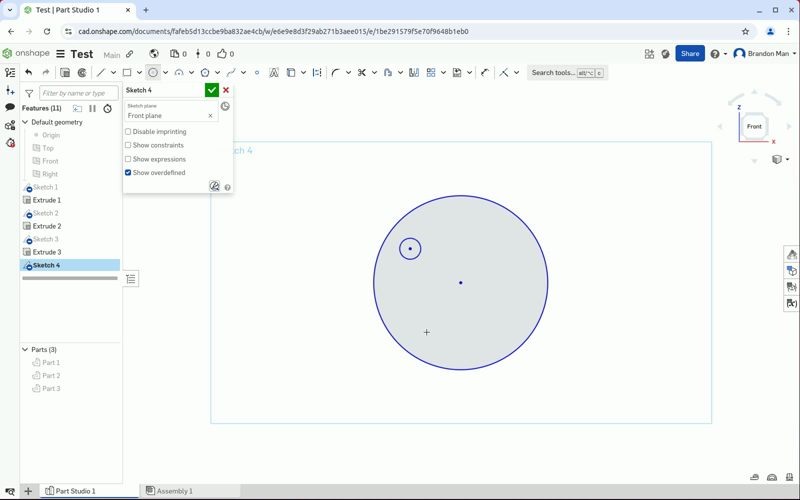
mouse_move(437, 331)
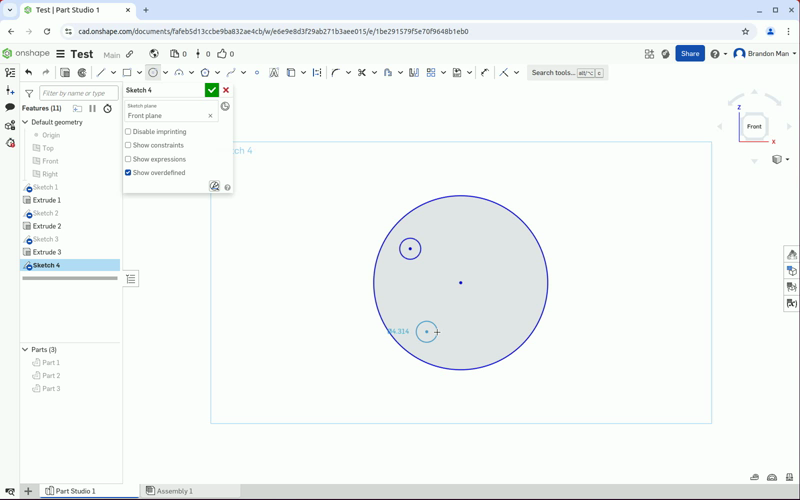
click(437, 331)
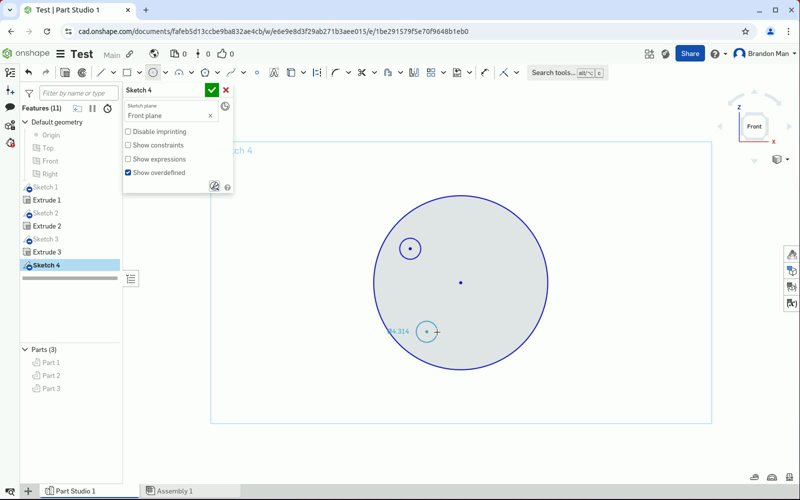
key(esc)
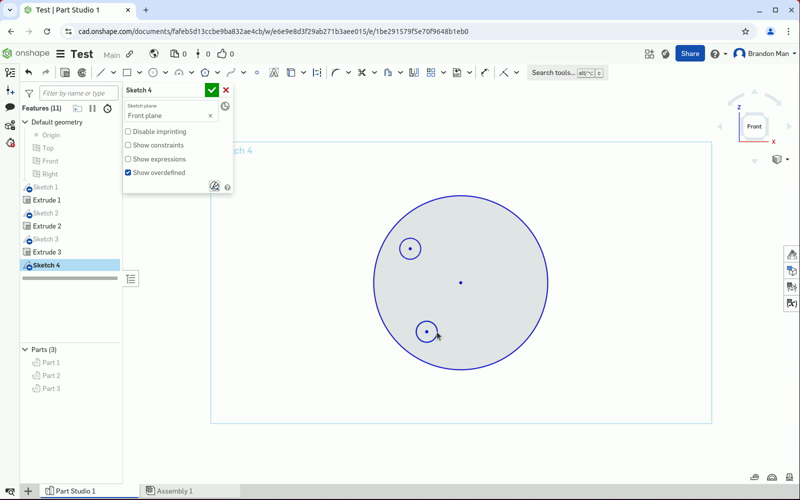
key(c)
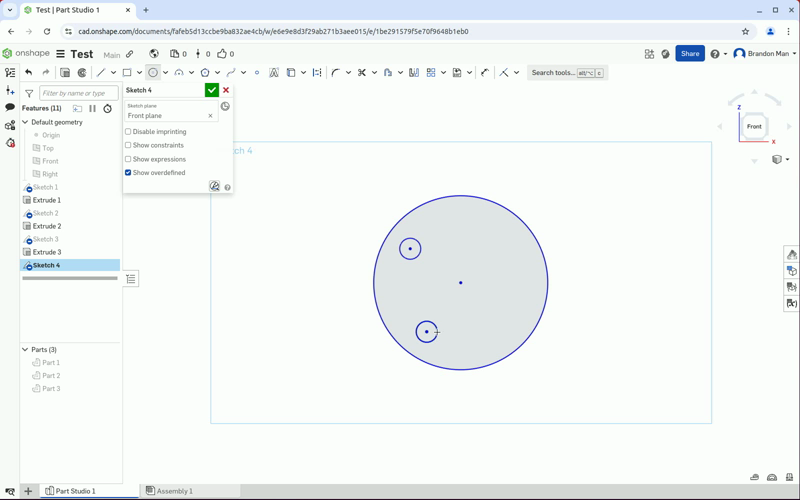
key_down(shift)
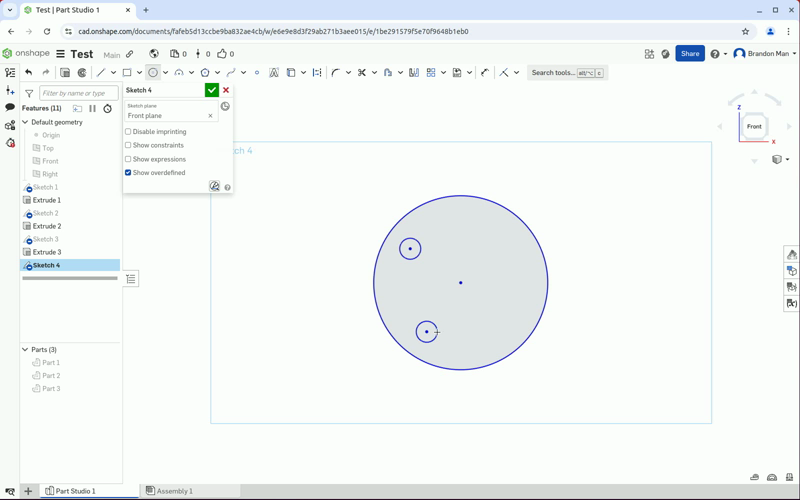
mouse_move(460, 282)
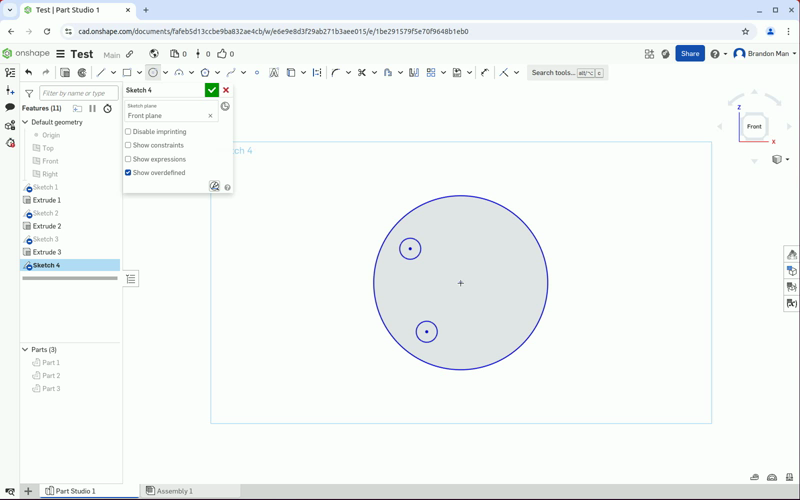
click(460, 282)
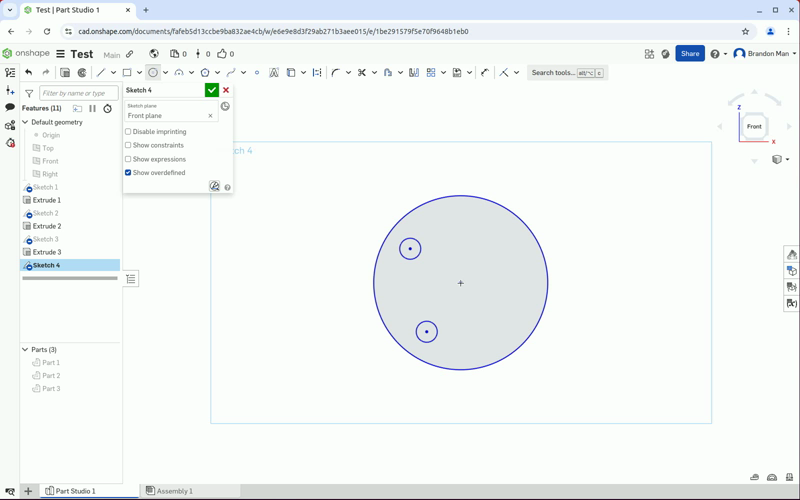
key_up(shift)
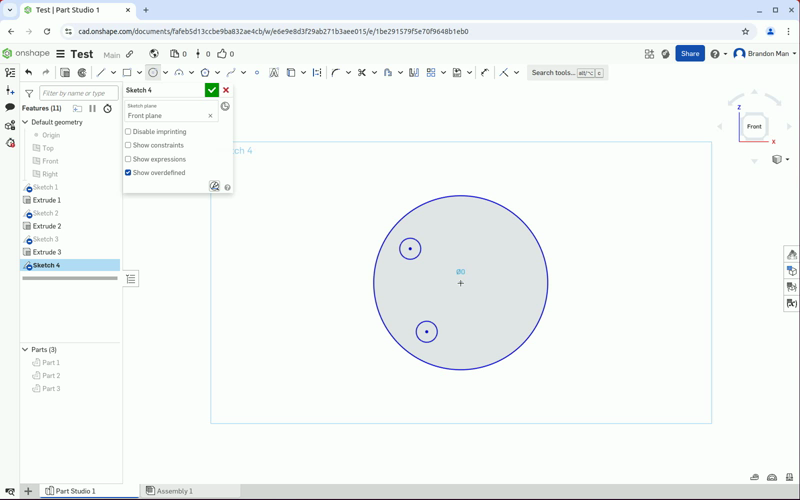
mouse_move(486, 282)
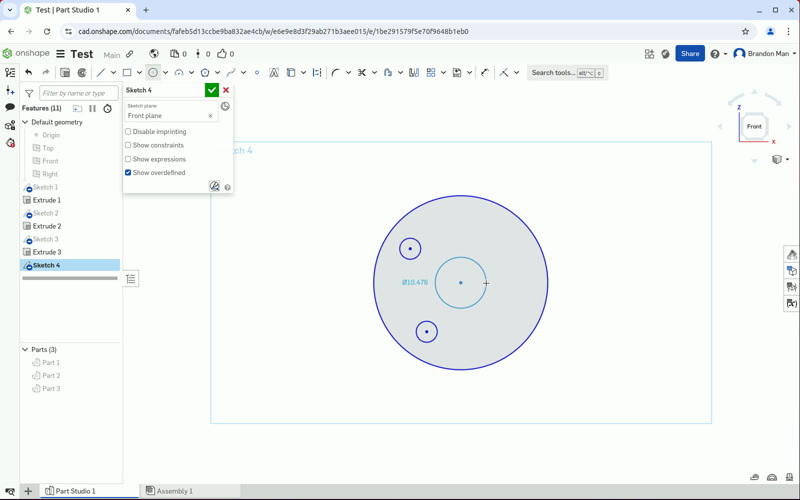
click(486, 282)
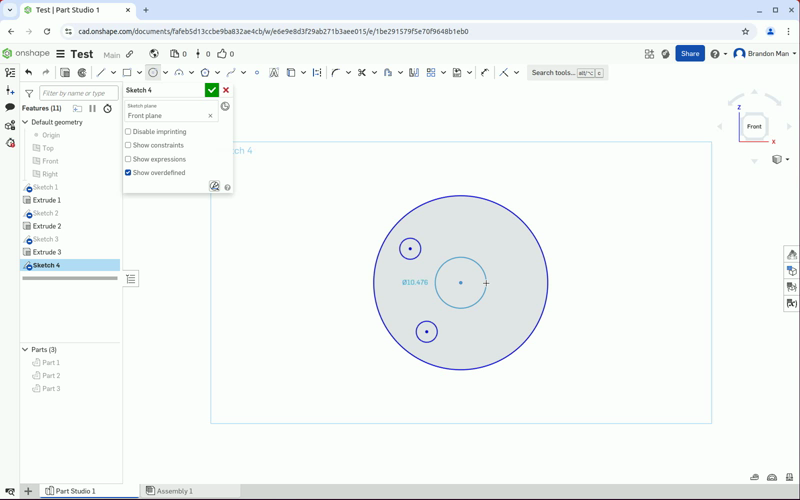
key(esc)
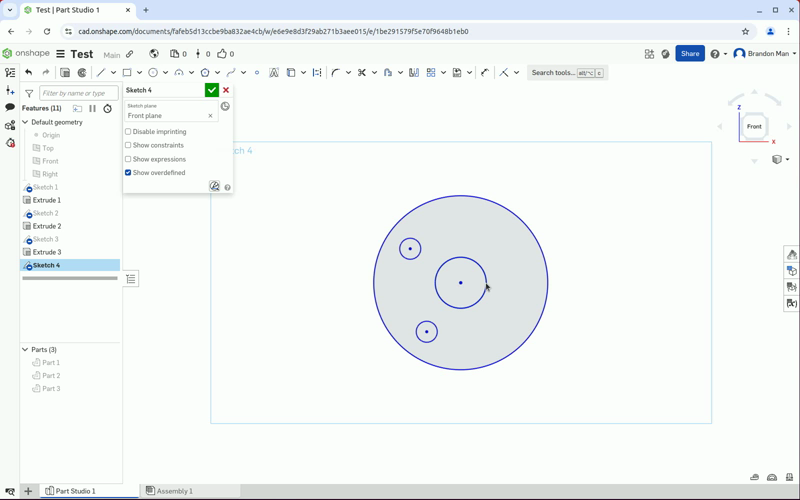
key(c)
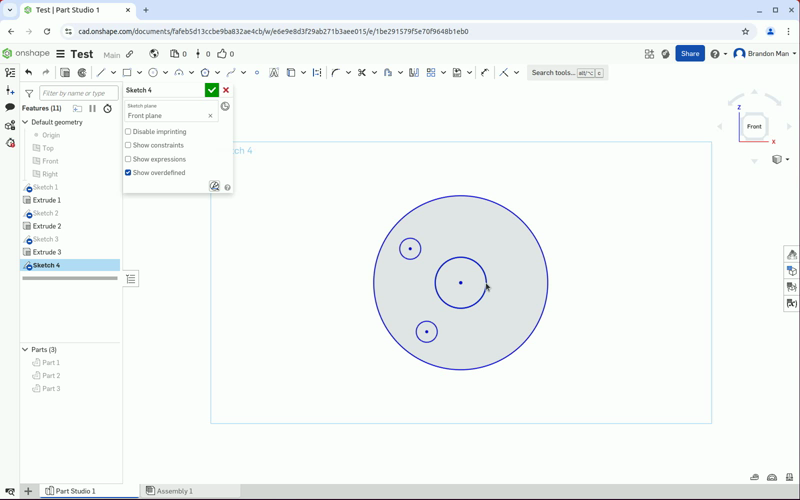
key_down(shift)
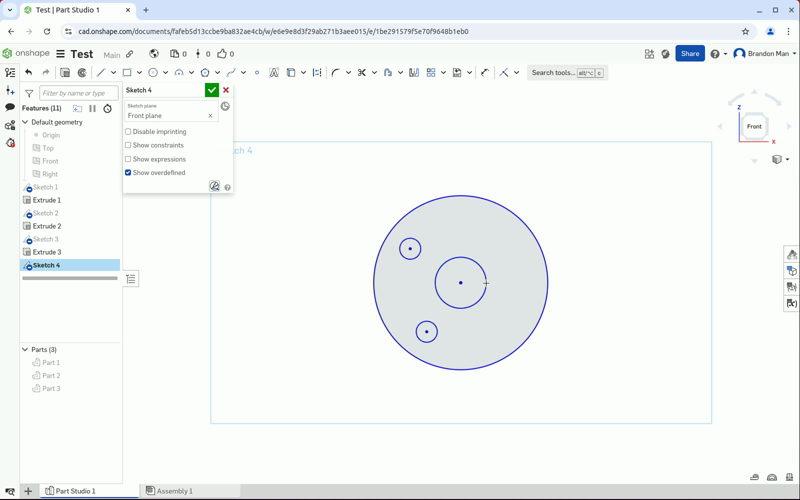
mouse_move(493, 234)
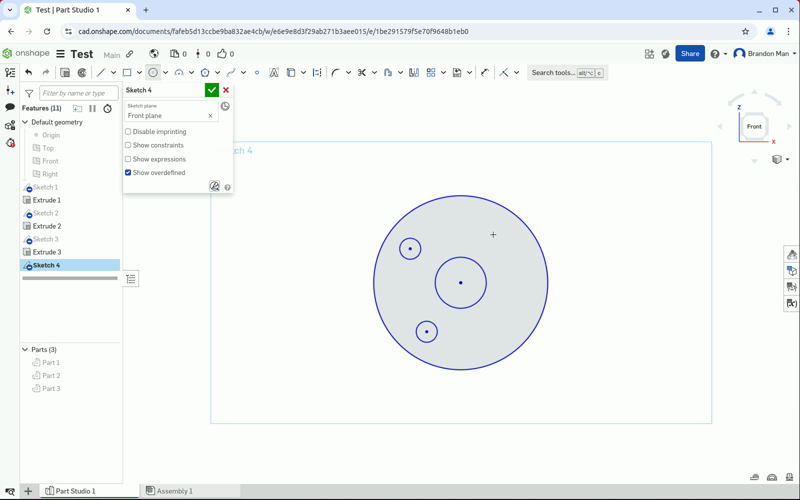
click(493, 234)
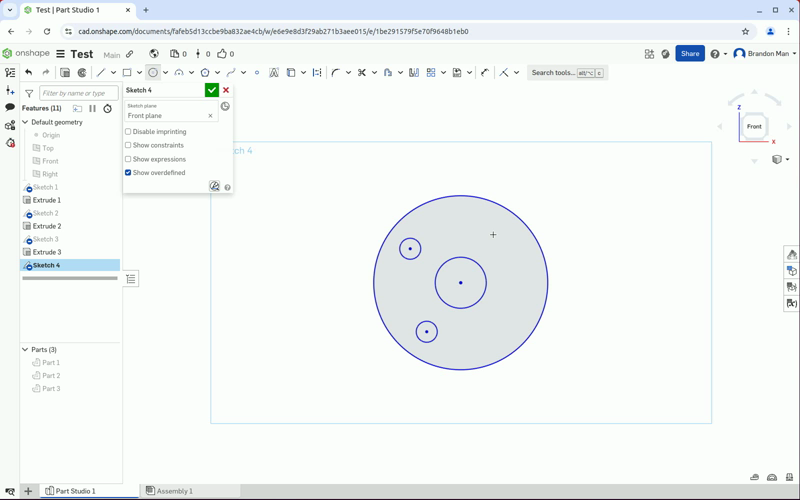
key_up(shift)
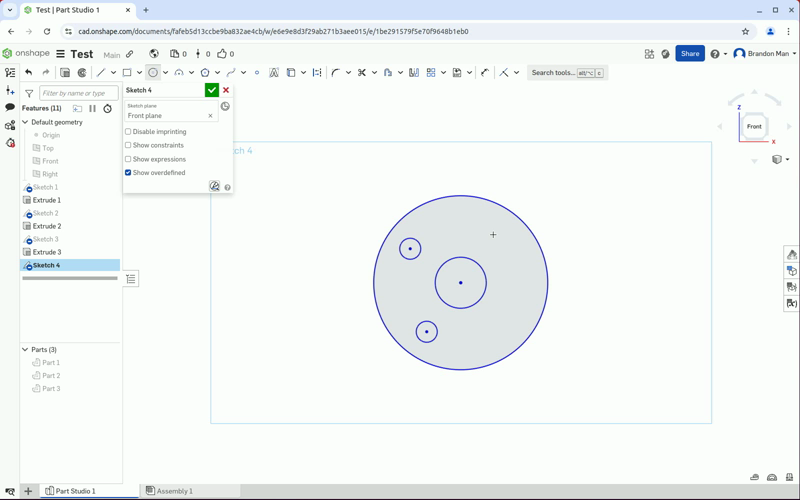
mouse_move(504, 234)
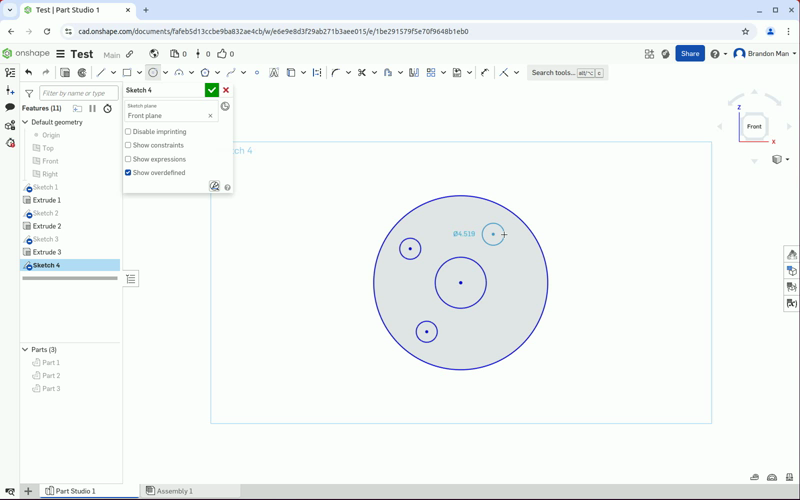
click(504, 234)
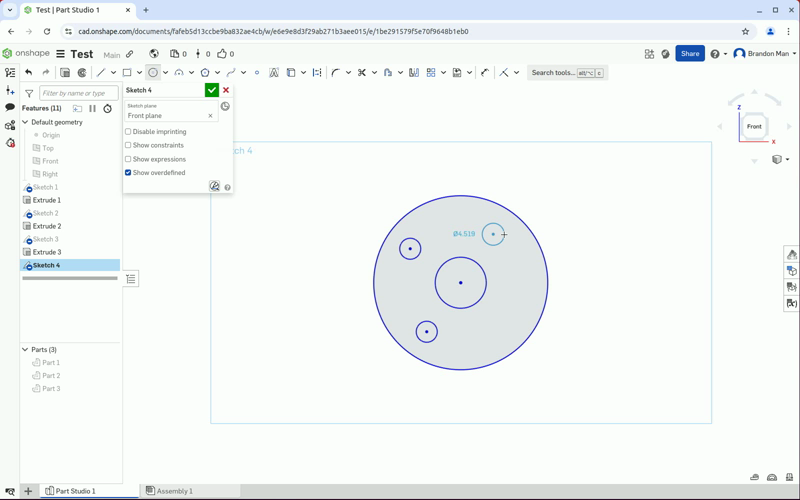
key(esc)
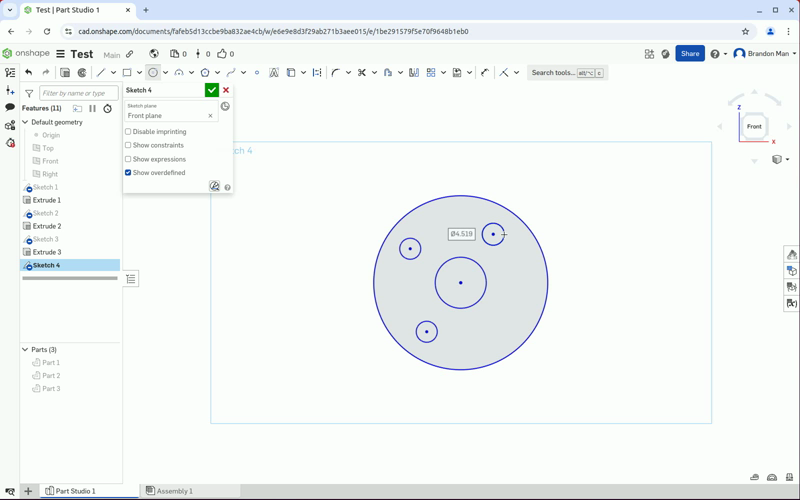
key(c)
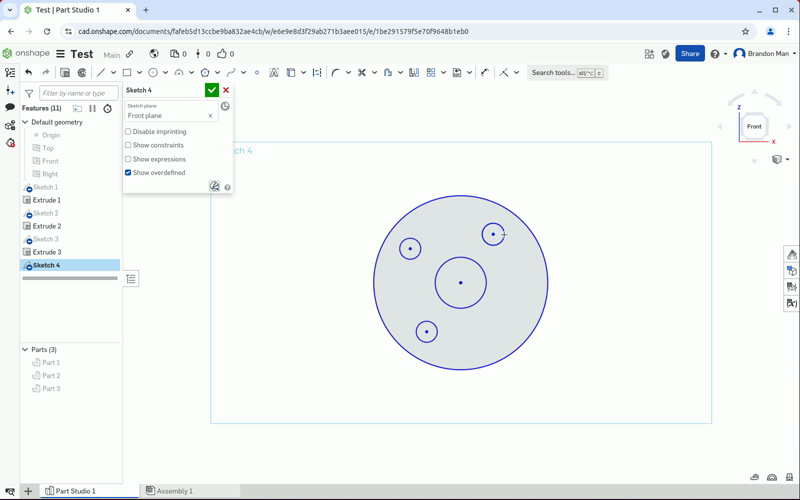
key_down(shift)
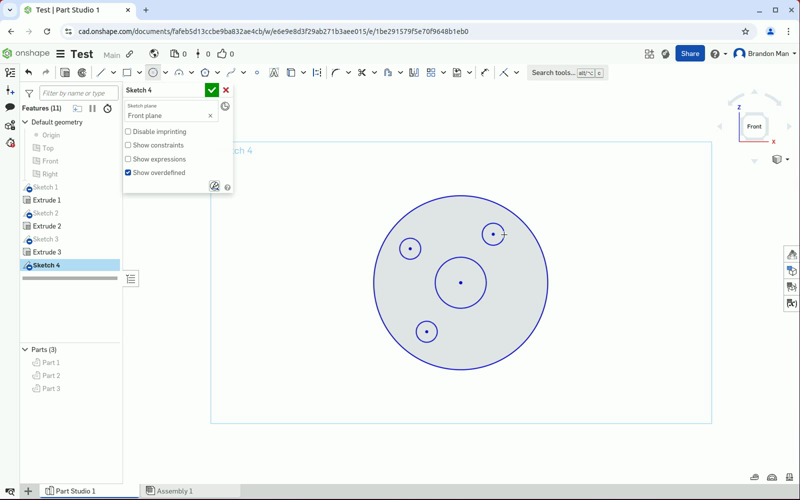
mouse_move(509, 317)
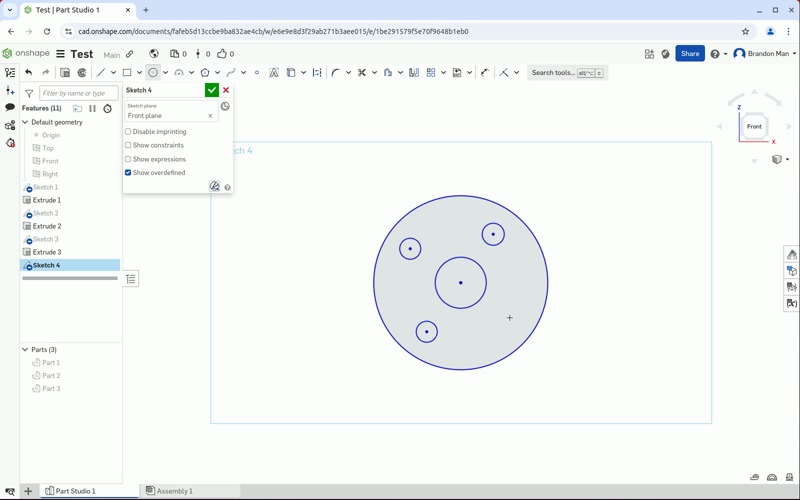
click(509, 317)
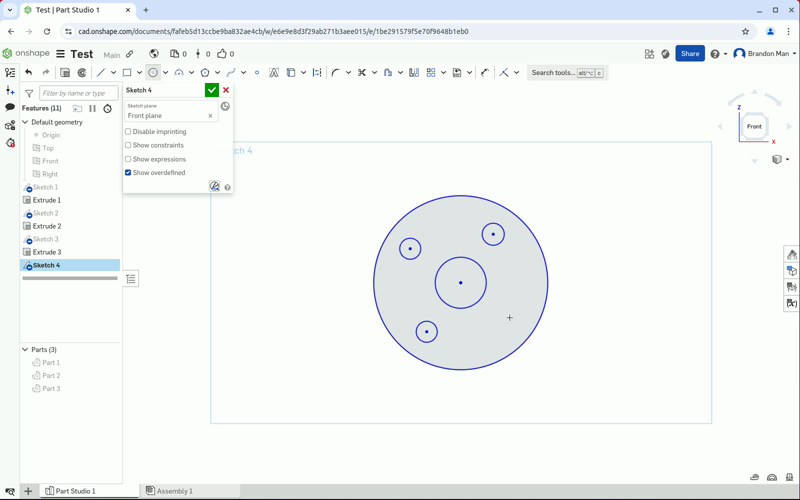
key_up(shift)
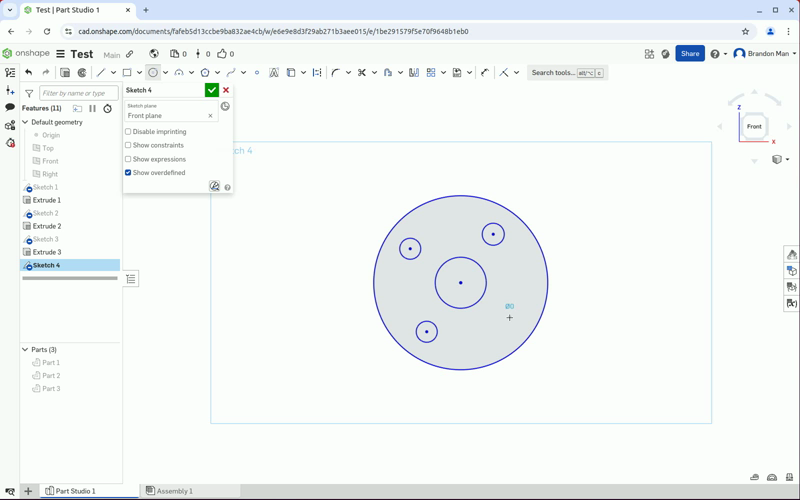
mouse_move(520, 317)
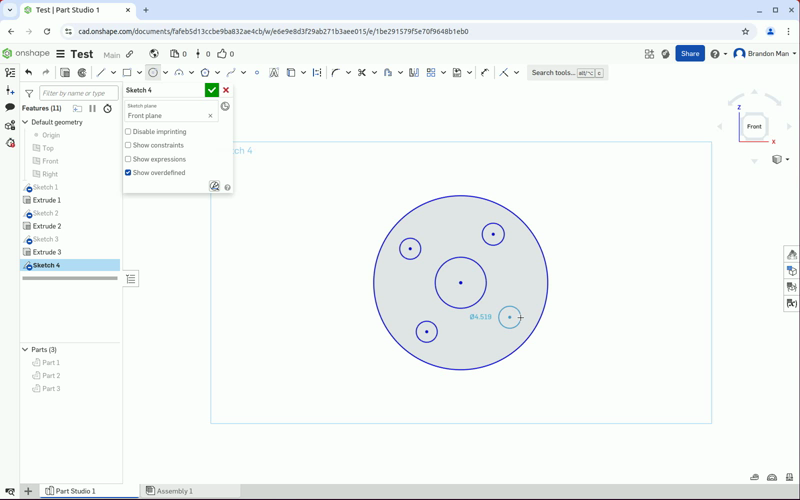
click(520, 317)
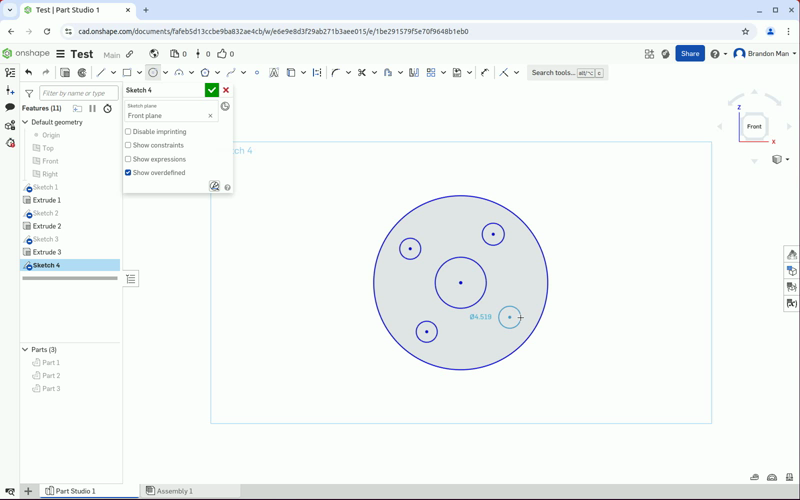
key(esc)
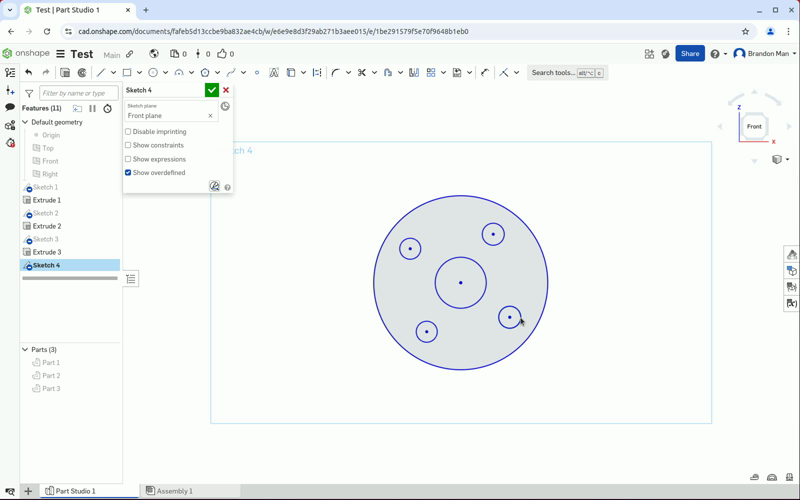
mouse_move(464, 329)
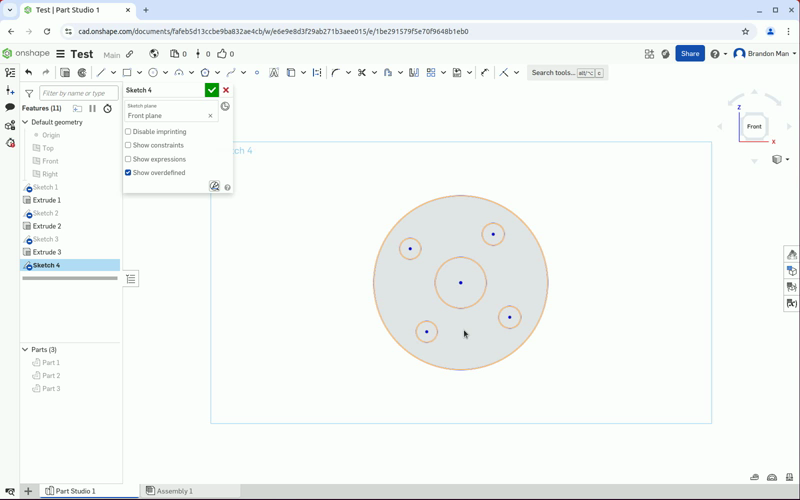
click(464, 329)
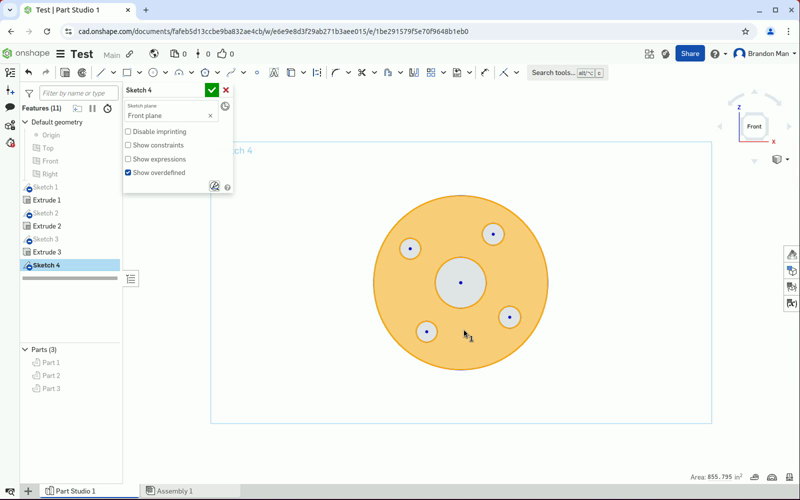
mouse_move(73, 352)
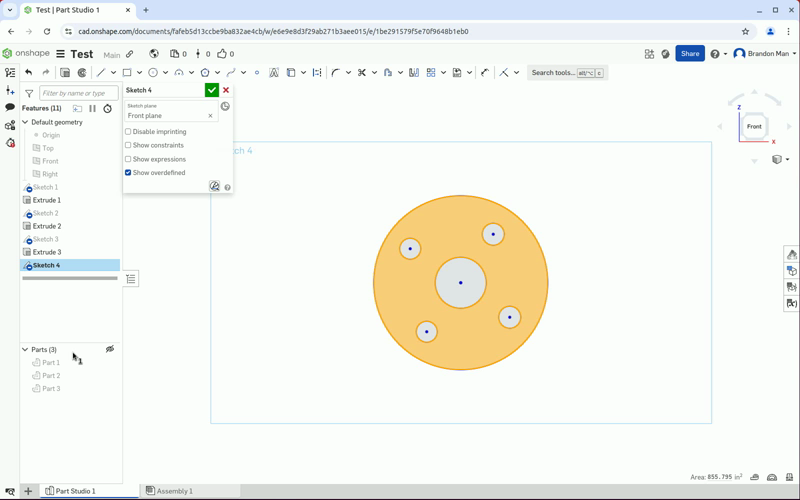
key(shift+y)
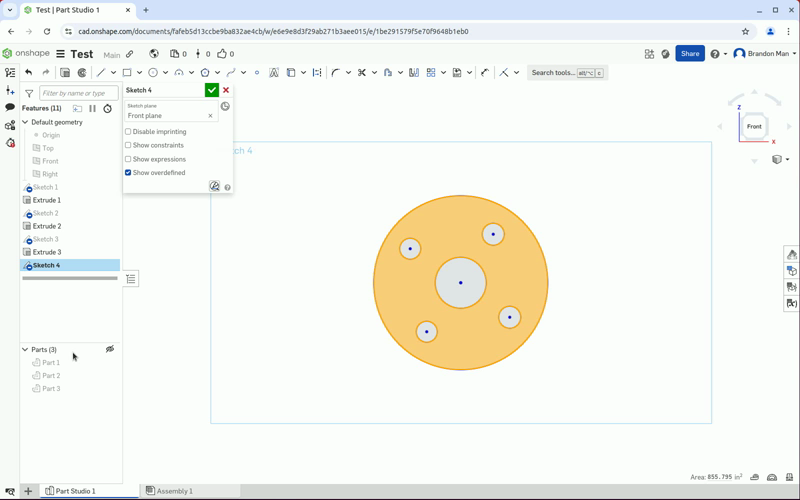
key(shift+e)
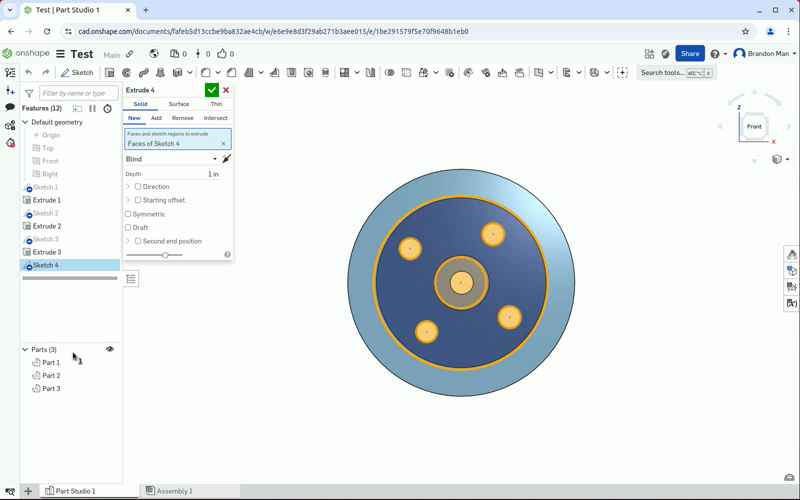
mouse_move(143, 106)
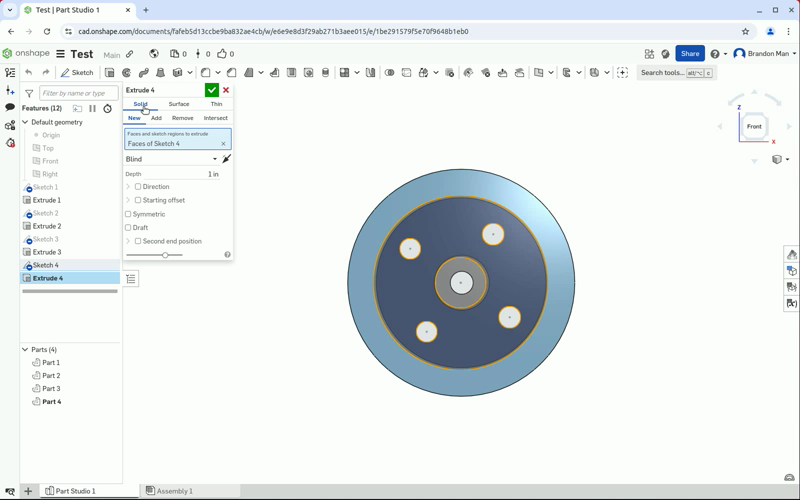
click(143, 106)
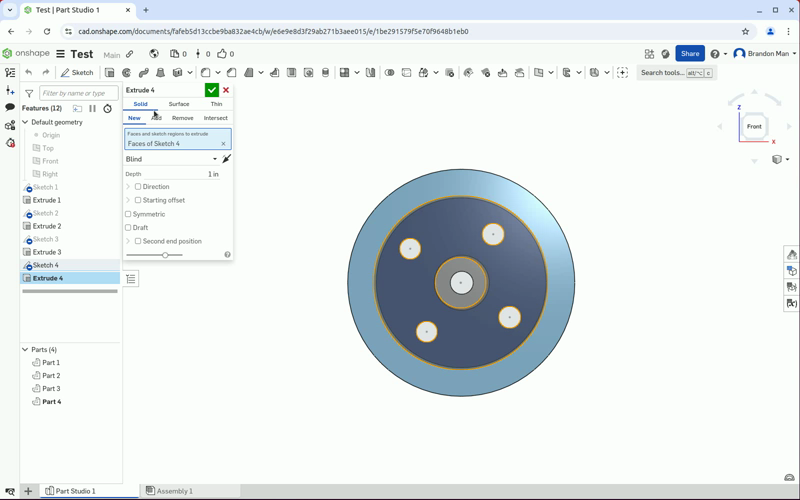
mouse_move(186, 120)
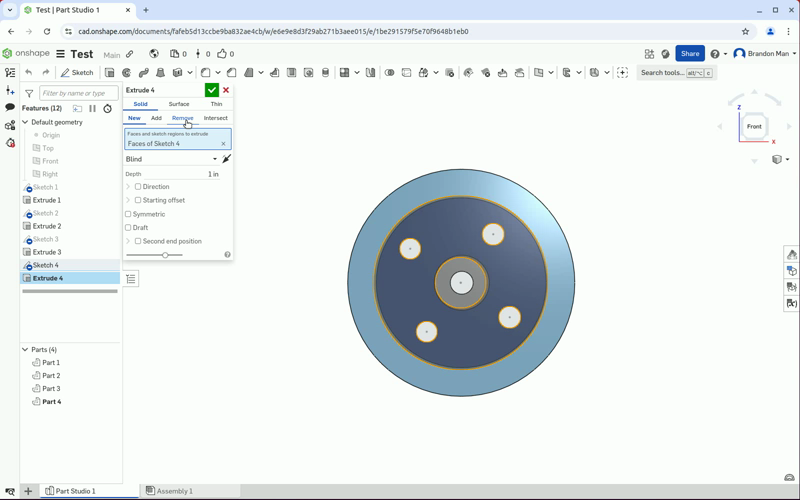
click(186, 120)
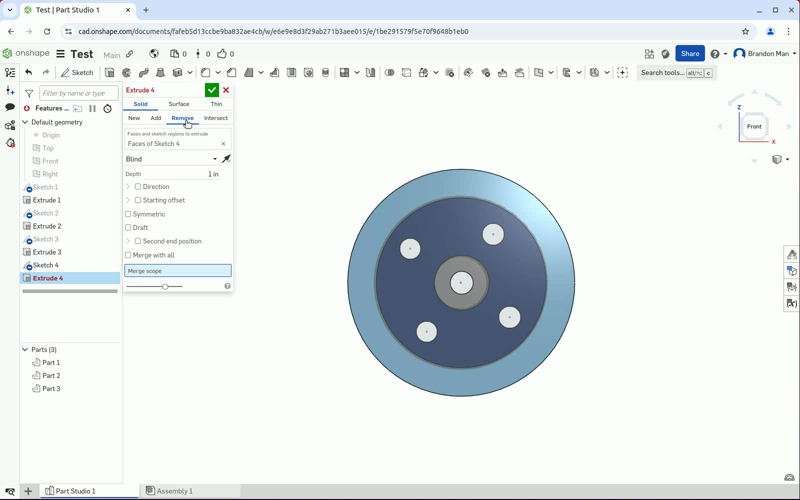
key(tab, 4)
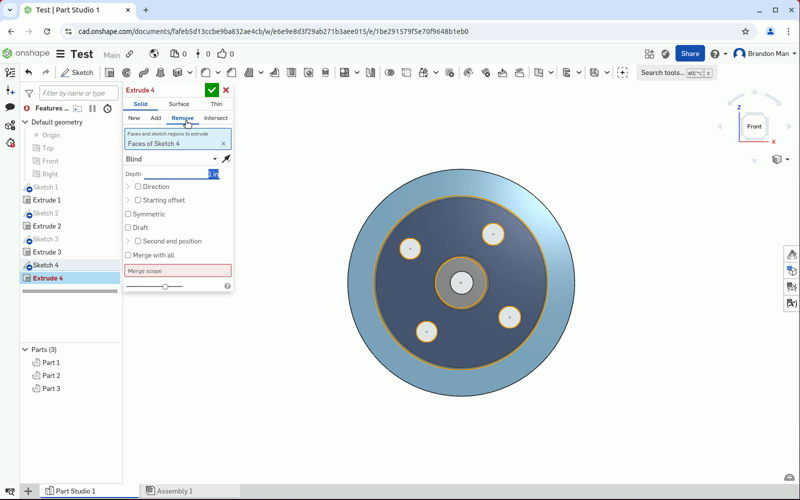
text(-3.129)
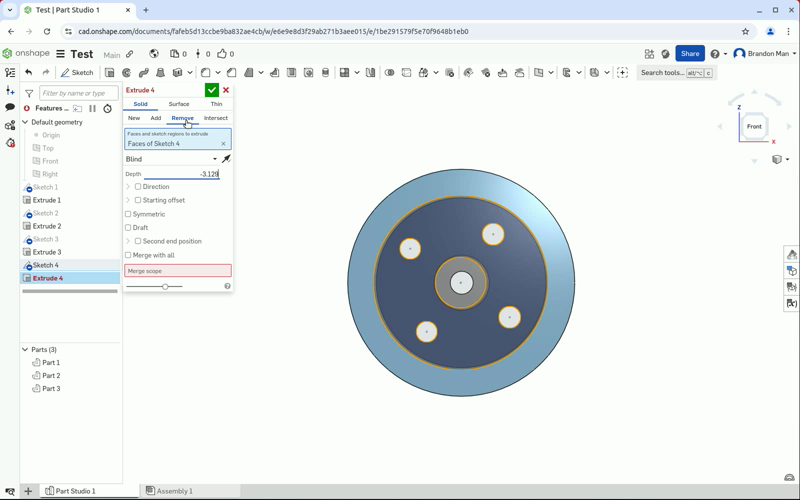
key(tab, 6)
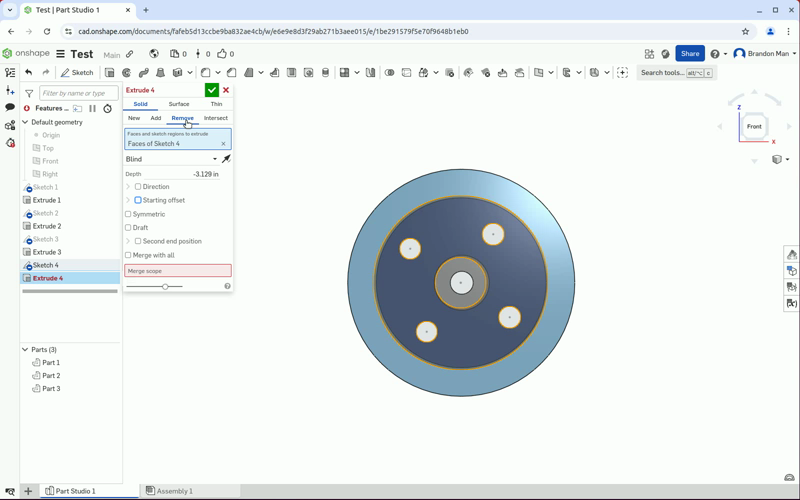
key(space)
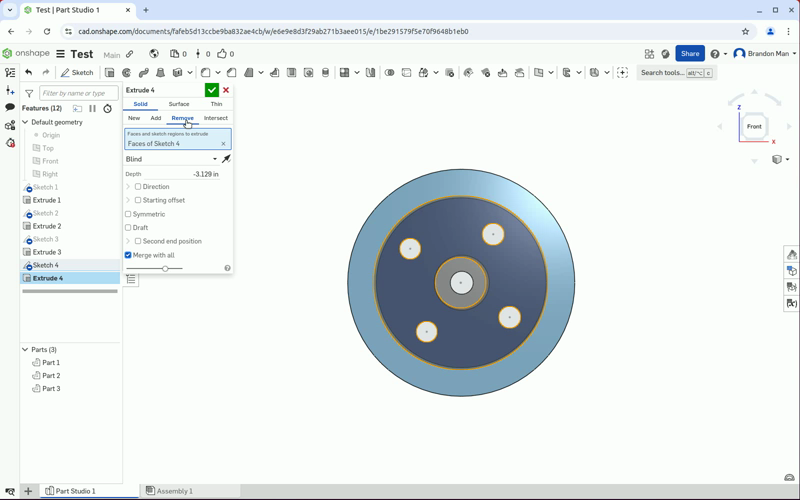
key(enter)
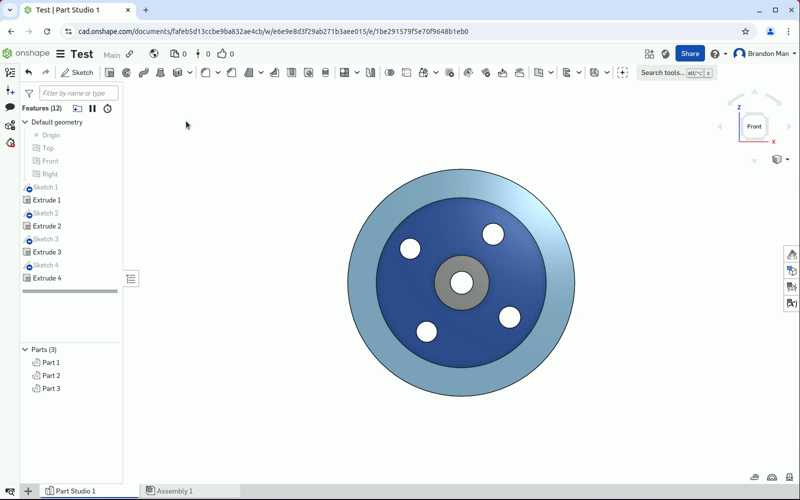
key(shift+h)
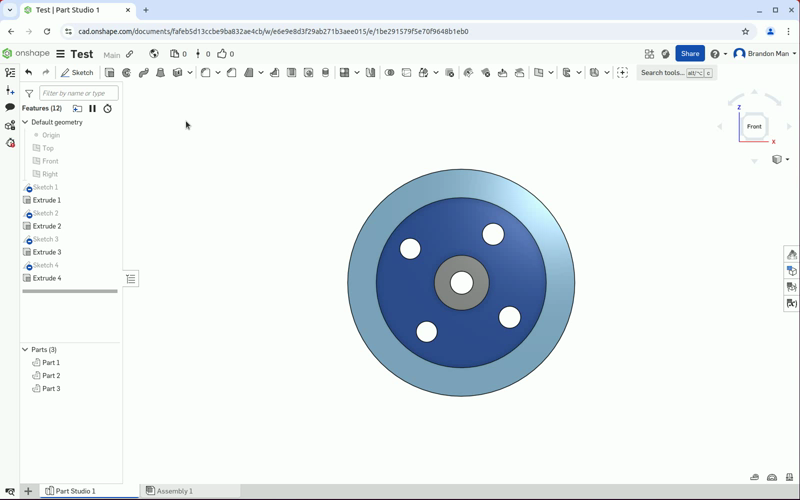
key(shift+h)
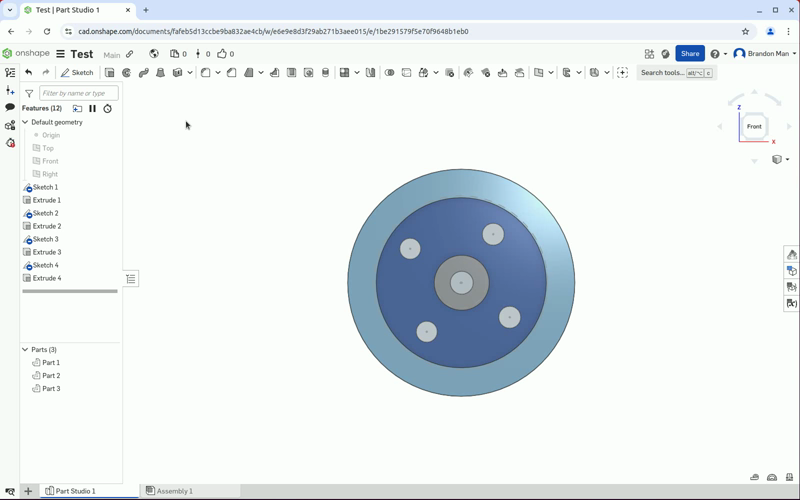
key(shift+7)
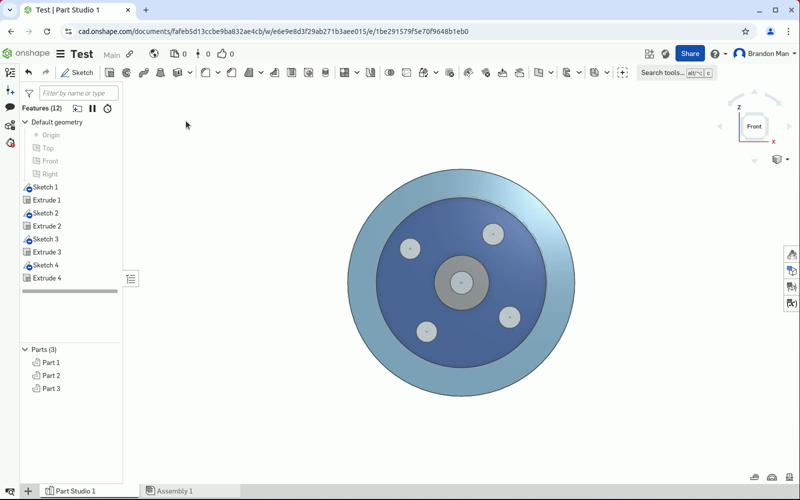
key(left, 2)
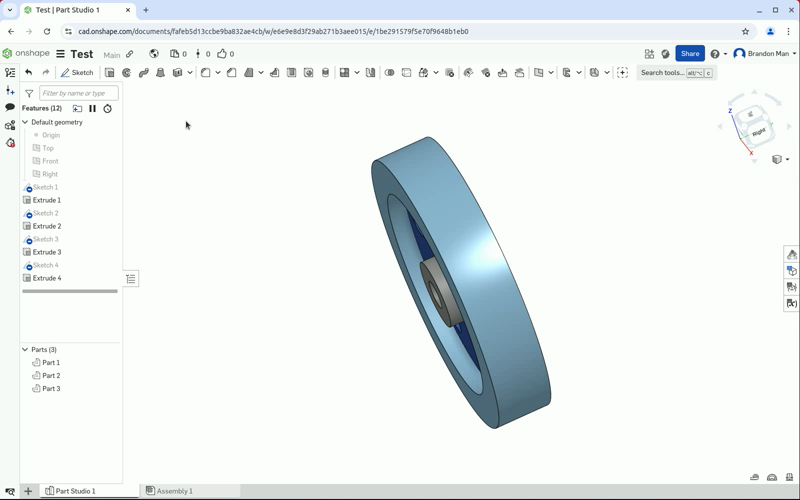
key(down, 2)
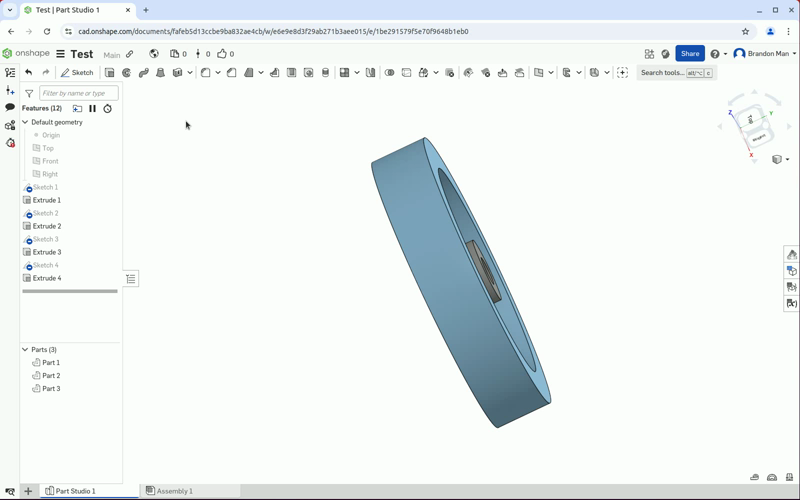
key(up, 2)
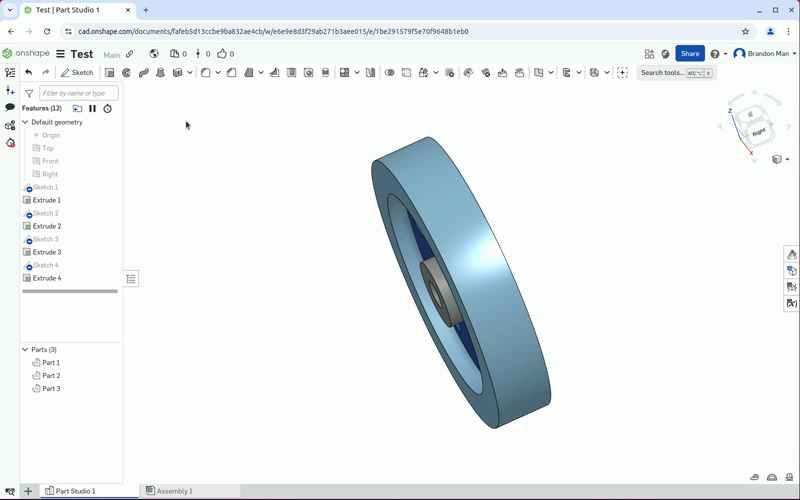
key(right, 2)
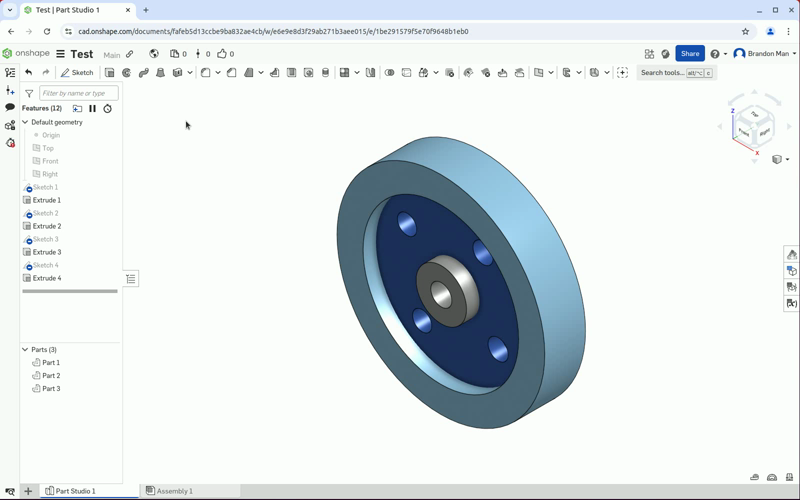
mouse_move(73, 189)
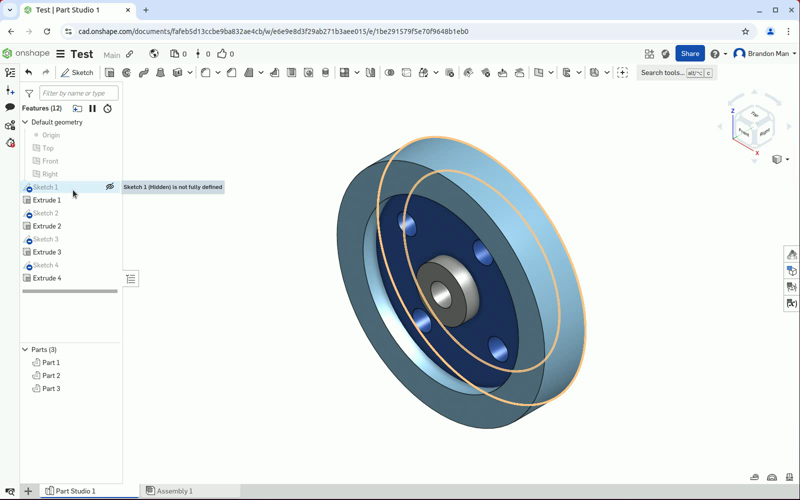
click(73, 189)